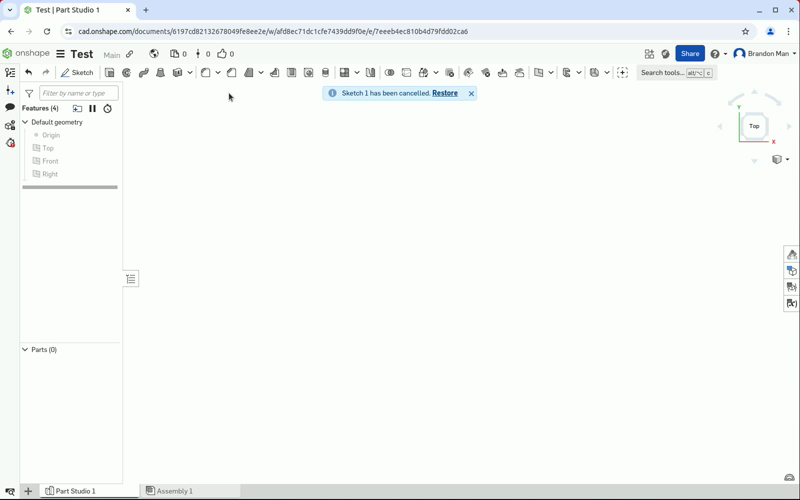
key(shift+h)
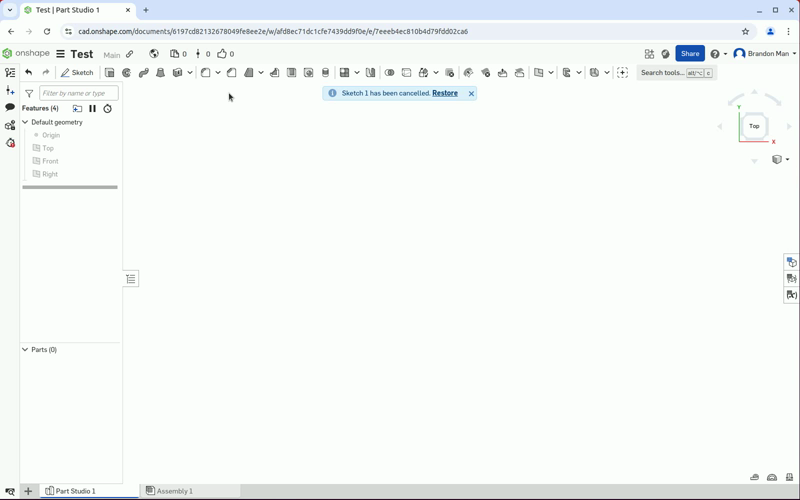
mouse_move(73, 352)
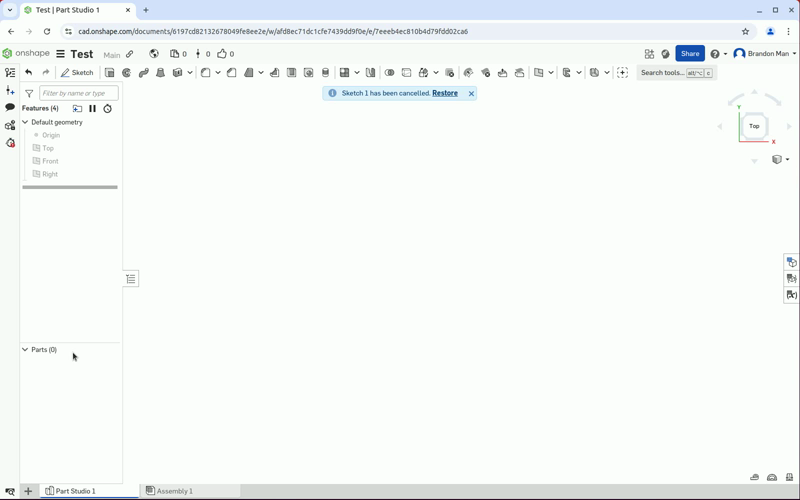
key(y)
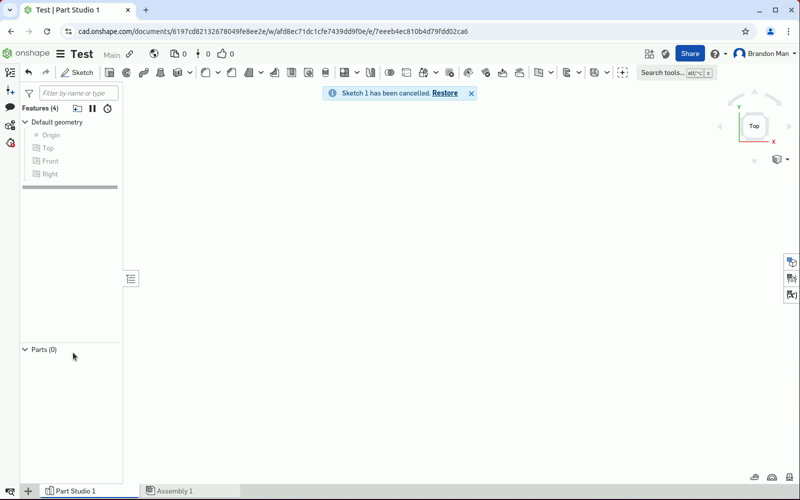
key(shift+p)
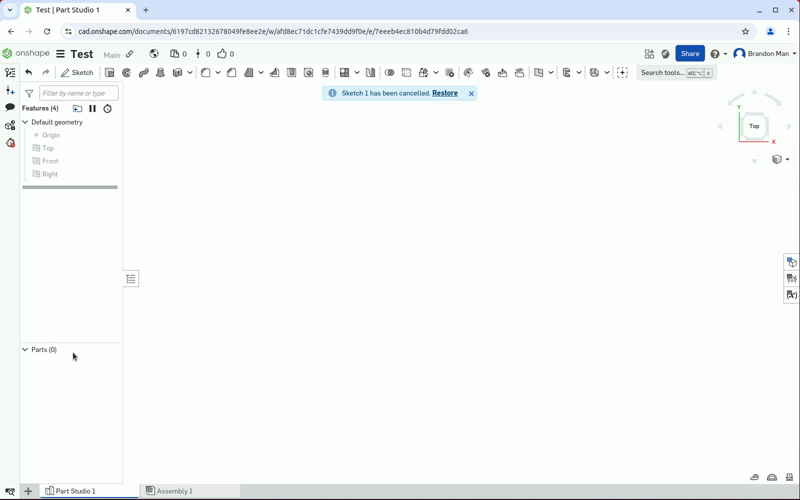
key(space)
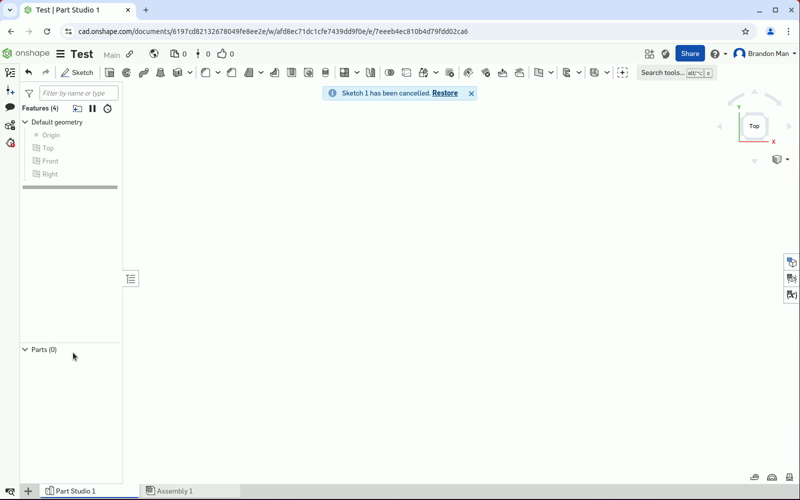
key_down(shift)
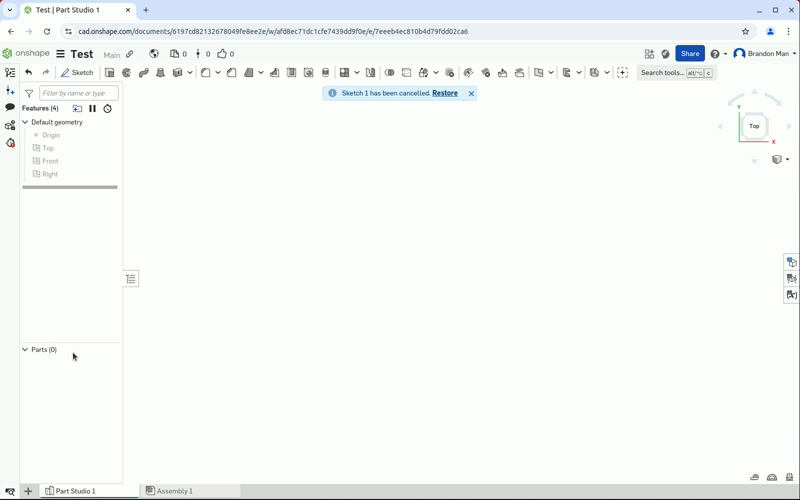
key(up)
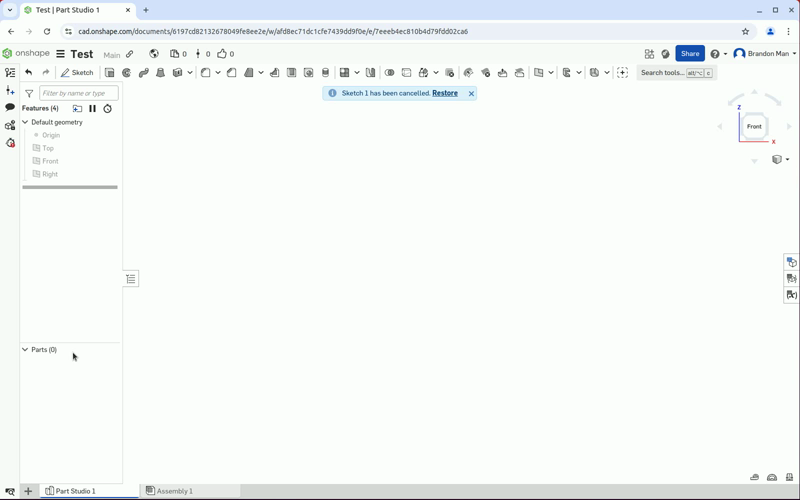
key_up(shift)
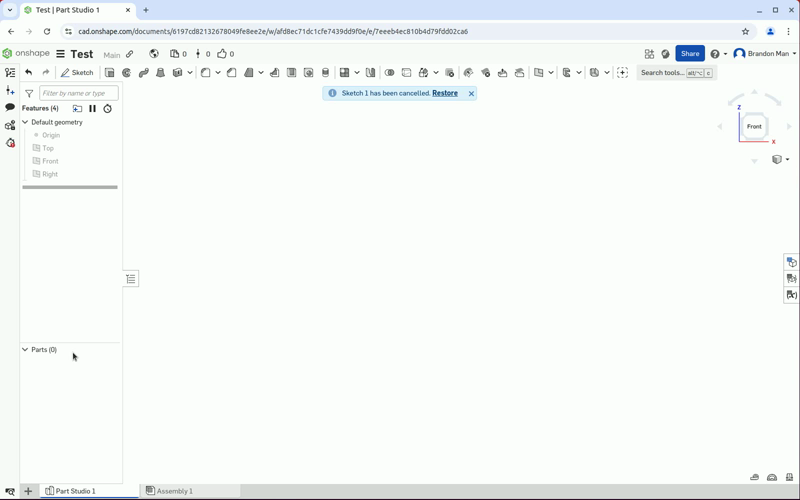
key(space)
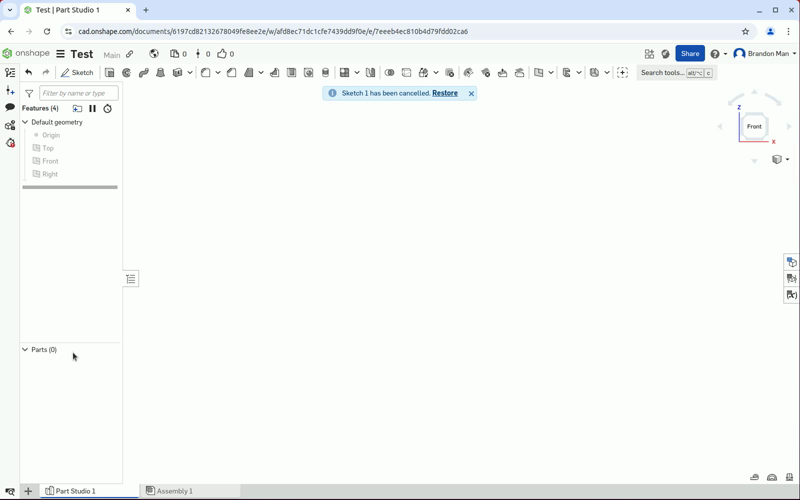
key_down(shift)
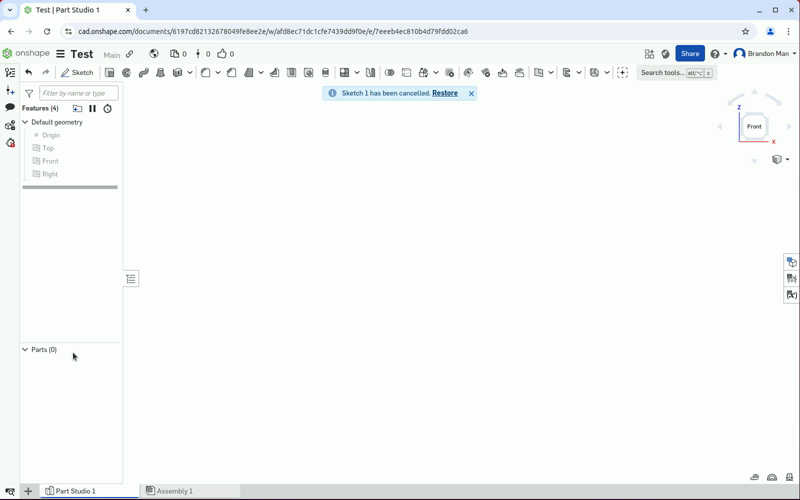
key(left)
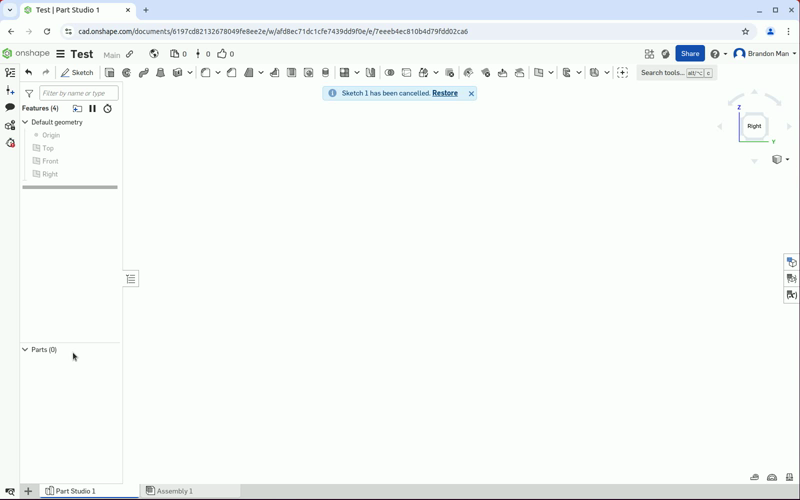
key_up(shift)
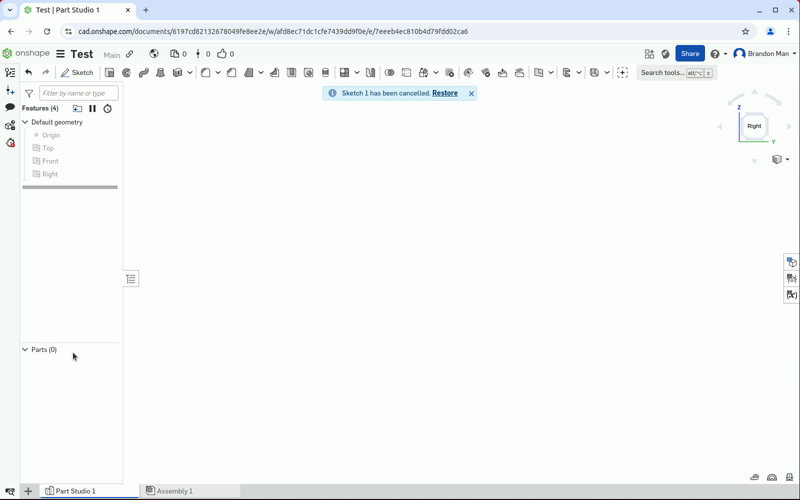
mouse_move(73, 352)
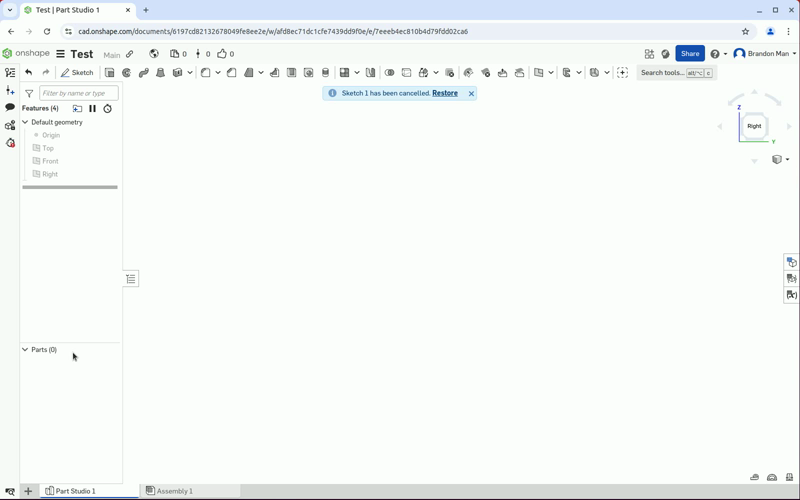
key(shift+y)
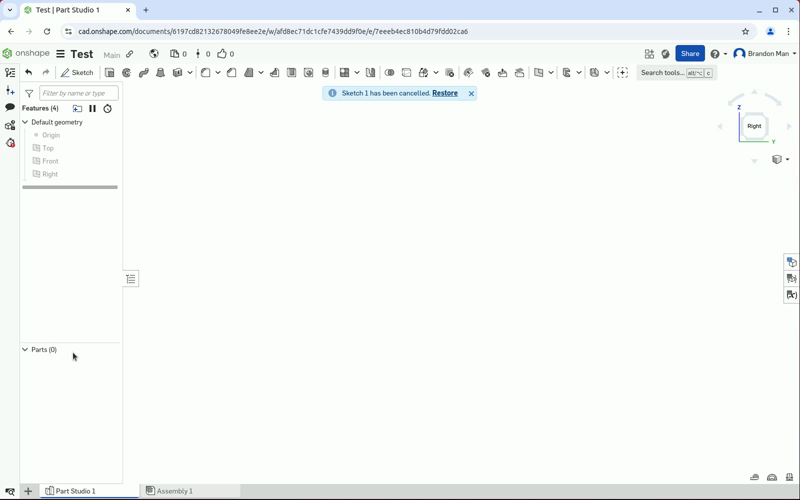
key(shift+s)
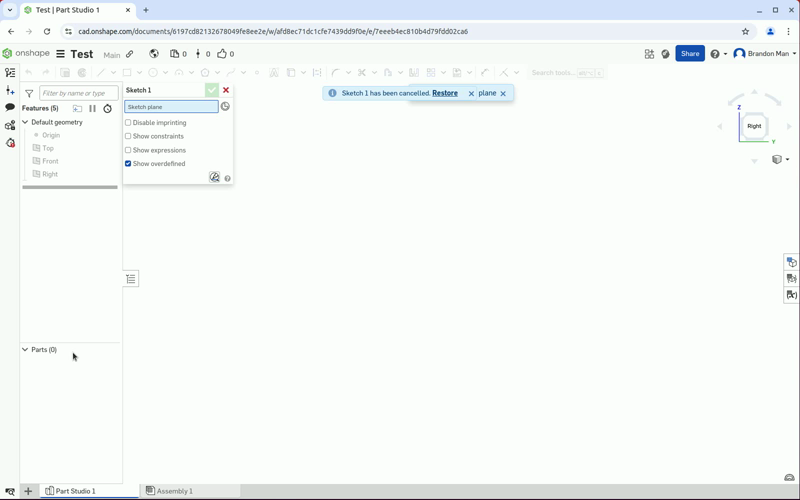
mouse_move(73, 176)
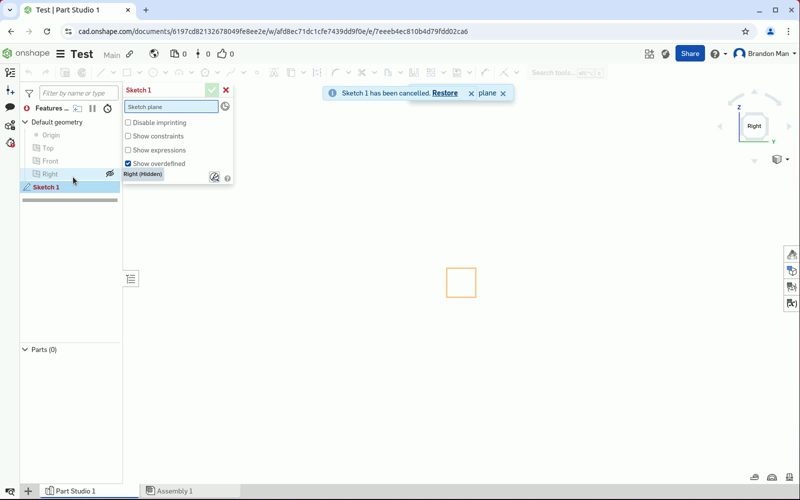
click(73, 176)
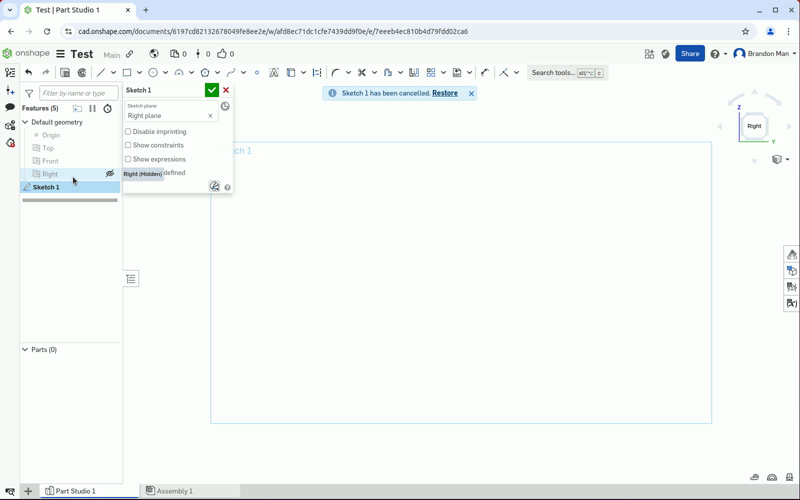
mouse_move(73, 352)
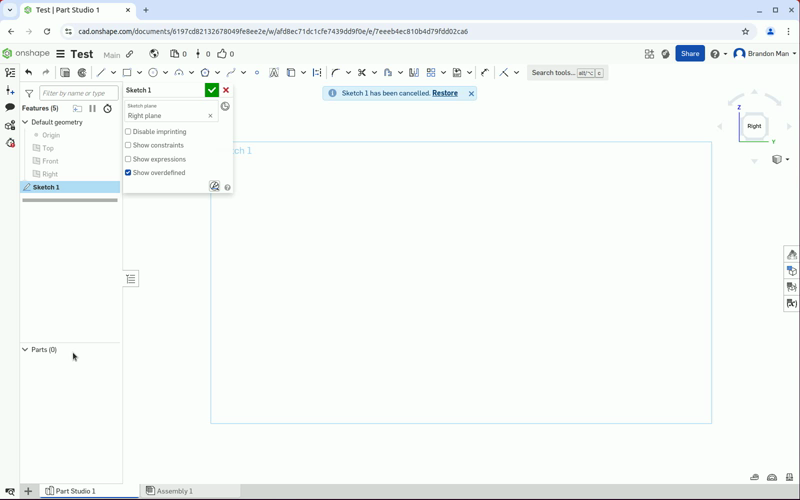
key(y)
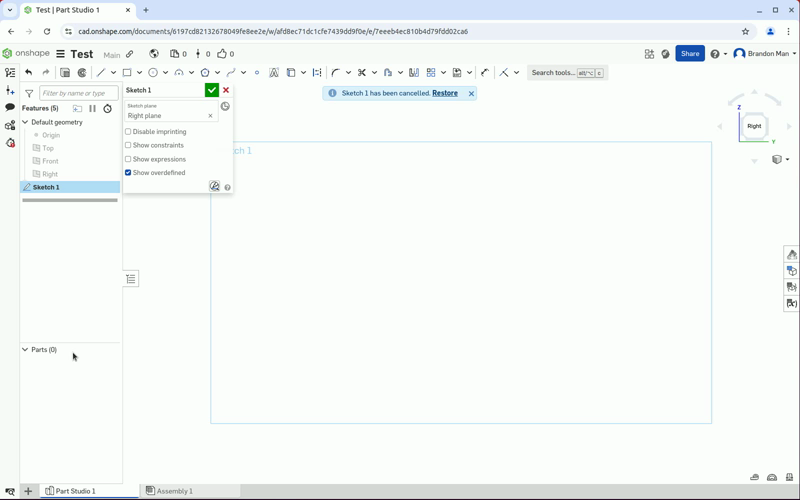
key(l)
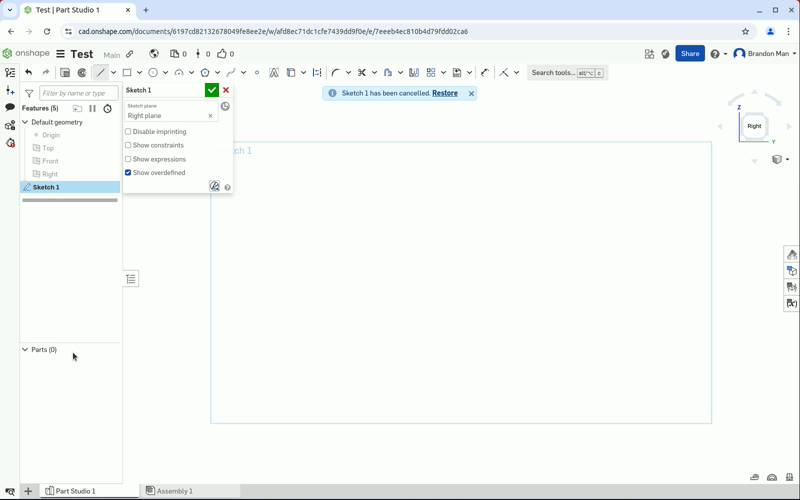
key_down(shift)
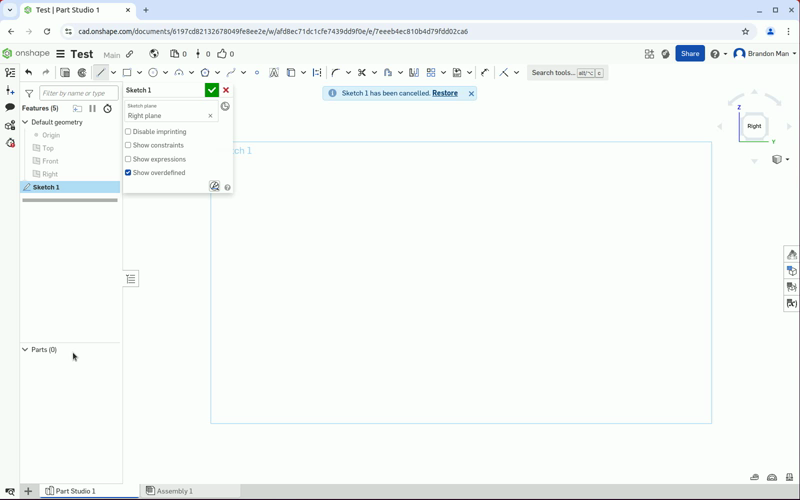
mouse_move(357, 349)
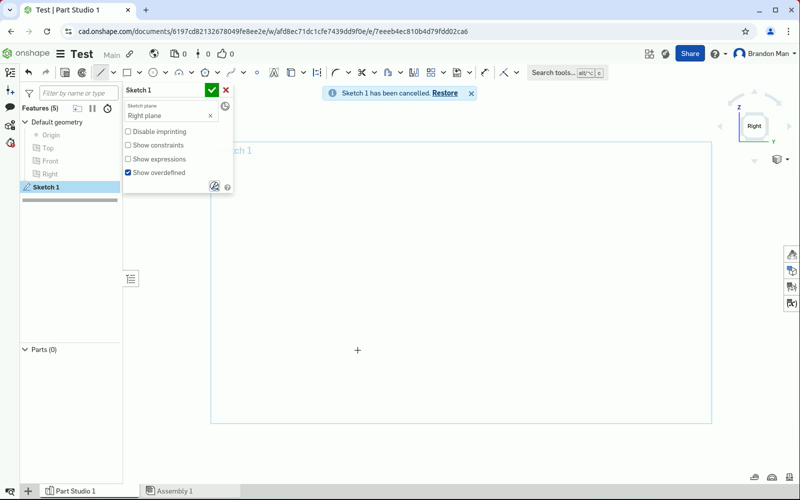
click(357, 349)
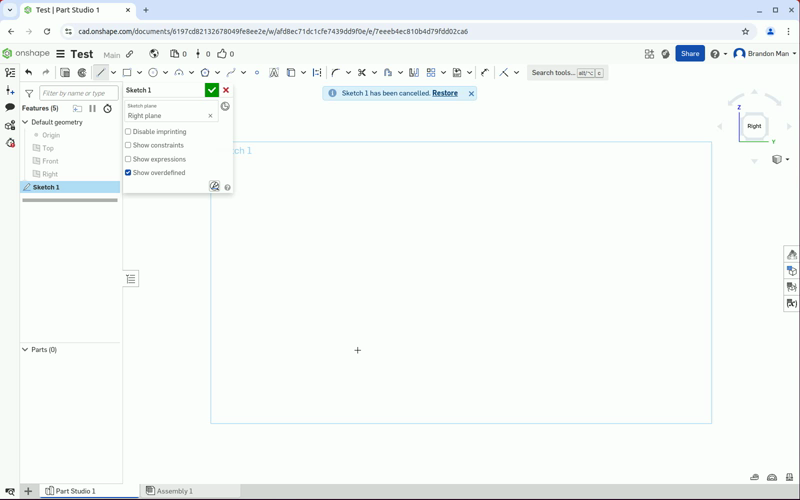
key_up(shift)
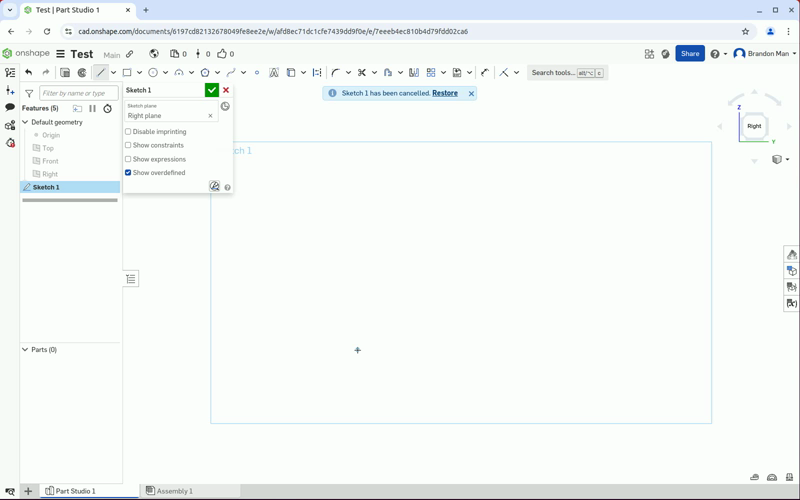
key_down(shift)
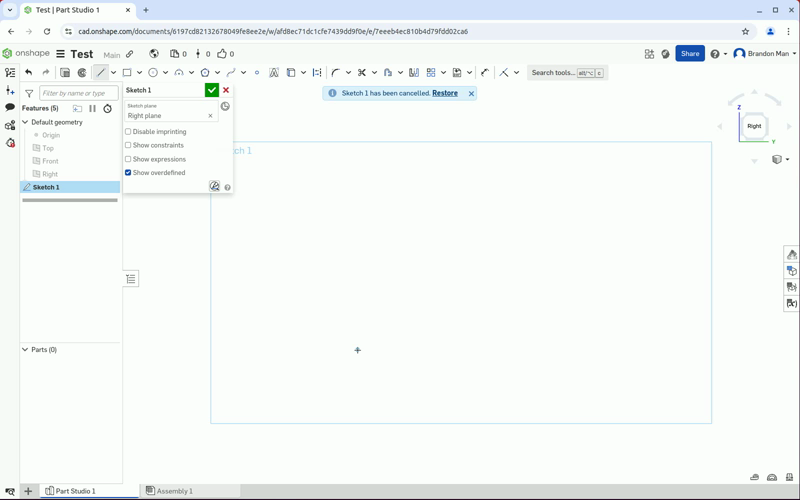
mouse_move(387, 349)
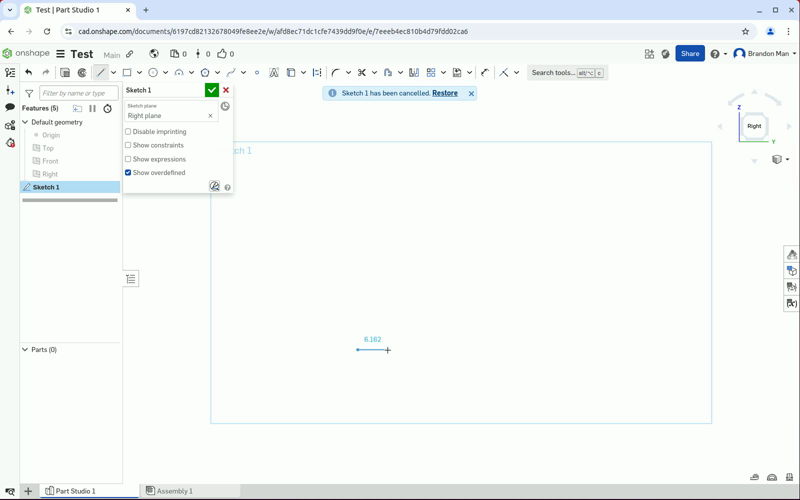
mouse_move(382, 349)
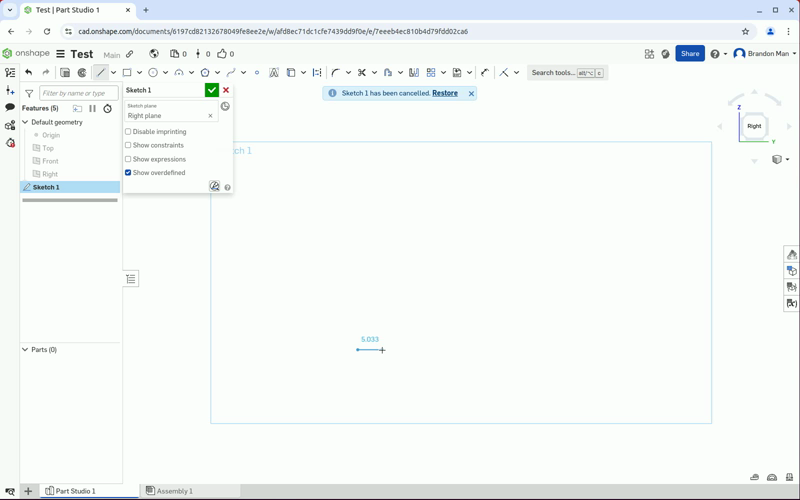
click(382, 349)
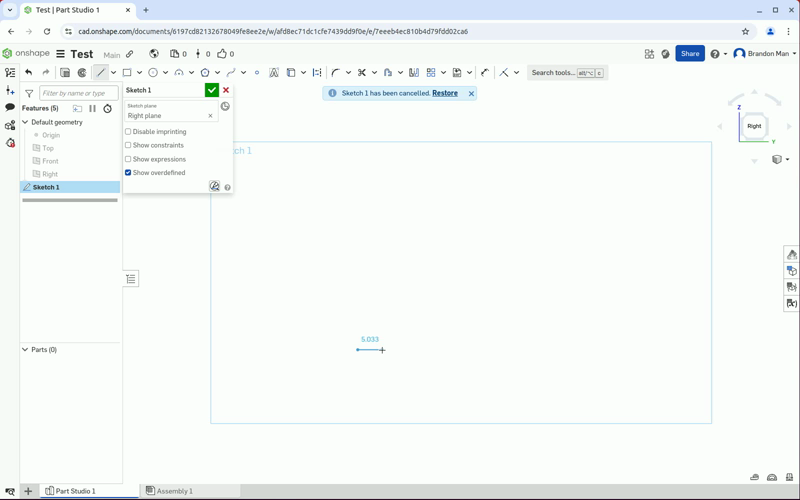
key_up(shift)
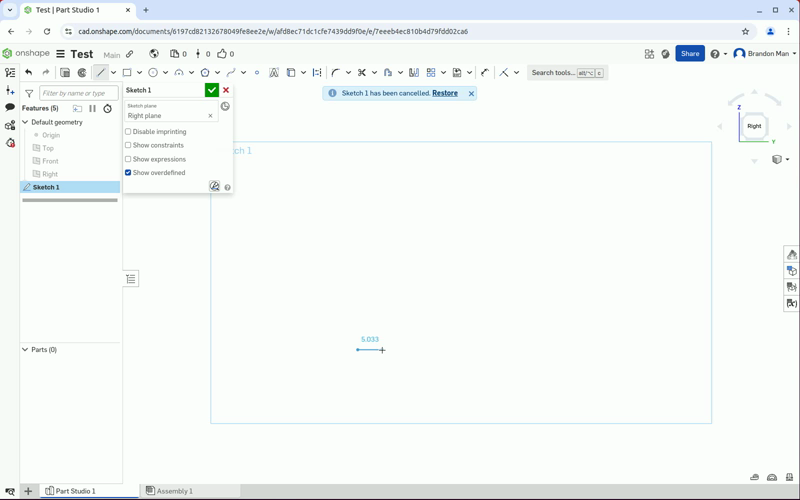
key_down(shift)
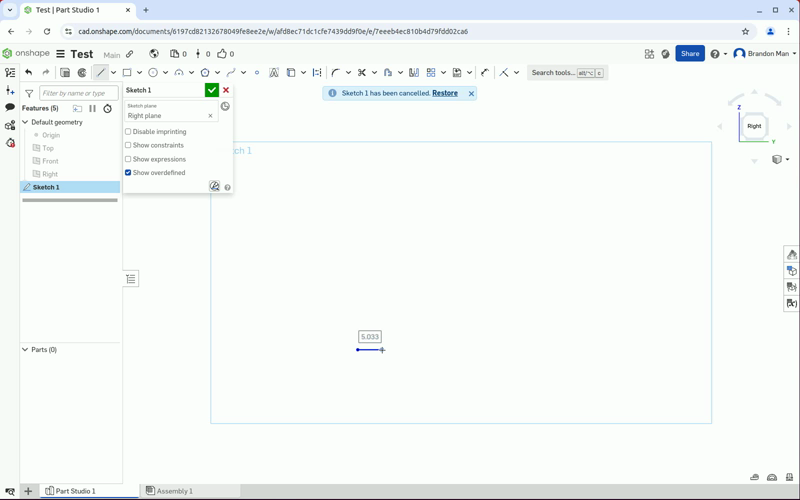
mouse_move(382, 266)
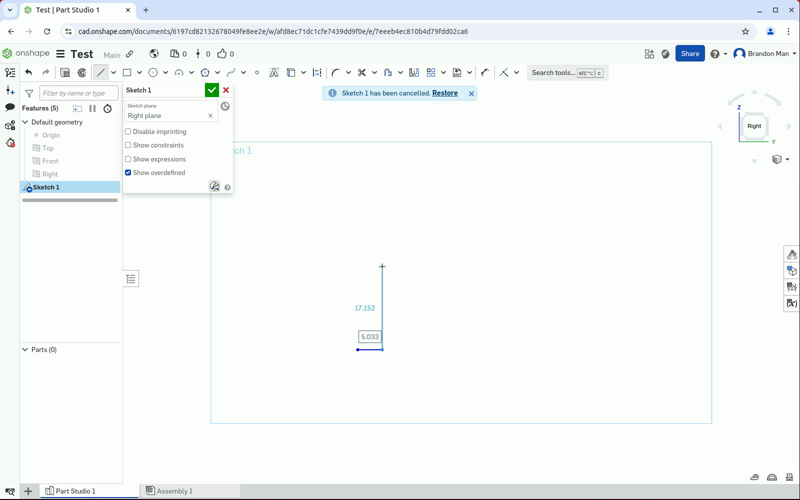
click(382, 266)
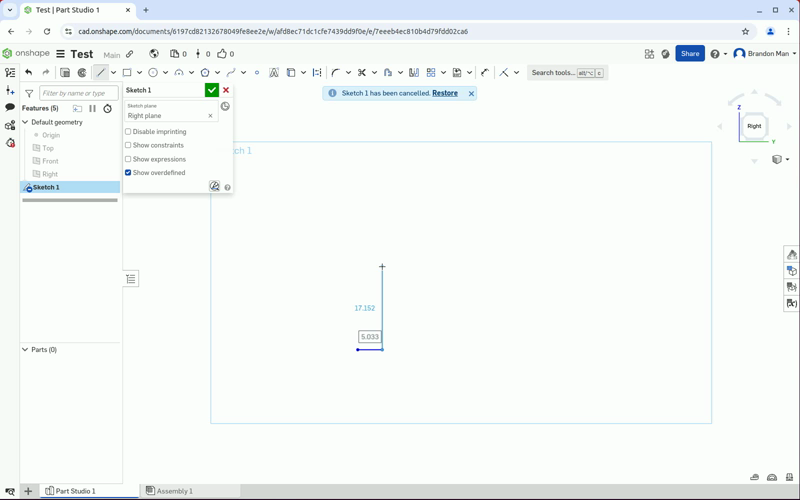
key_up(shift)
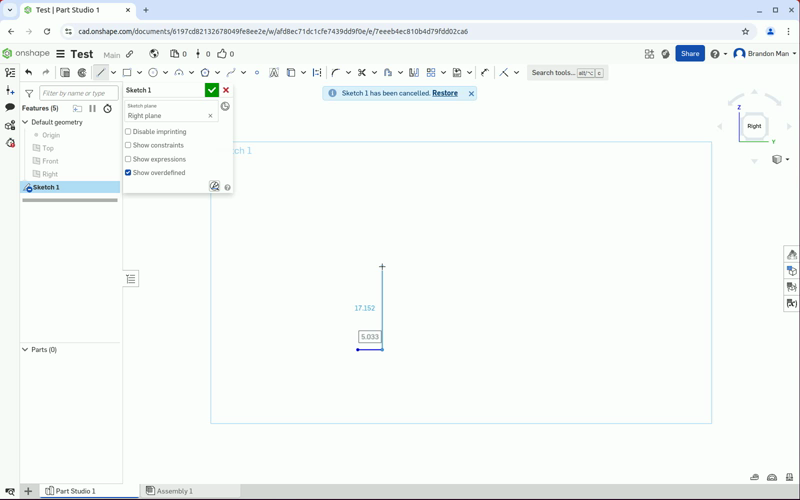
key_down(shift)
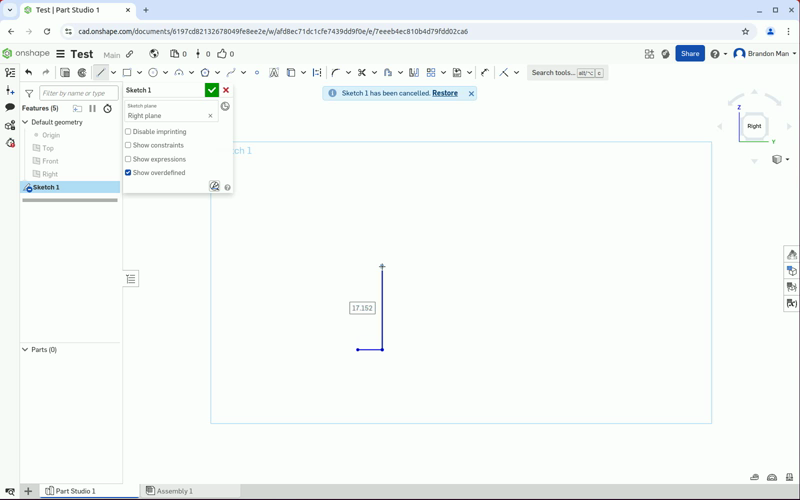
mouse_move(547, 266)
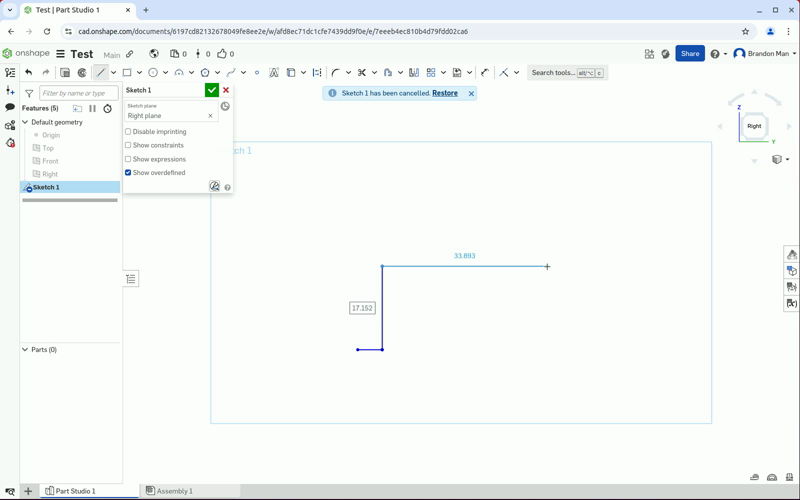
click(547, 266)
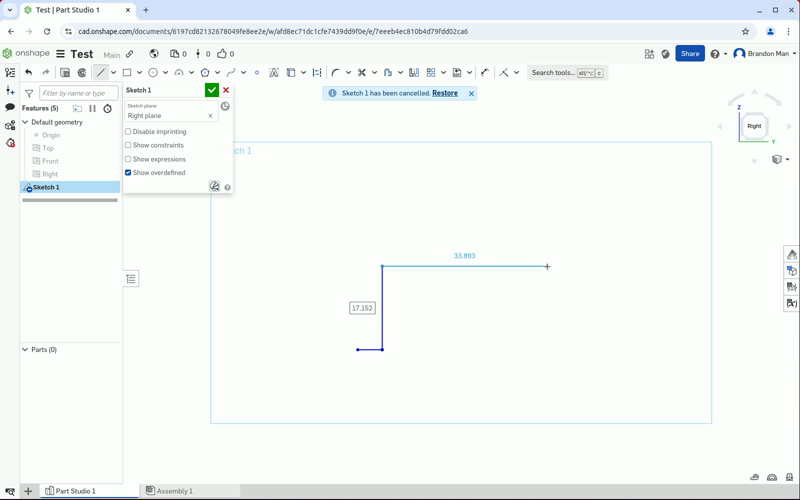
key_up(shift)
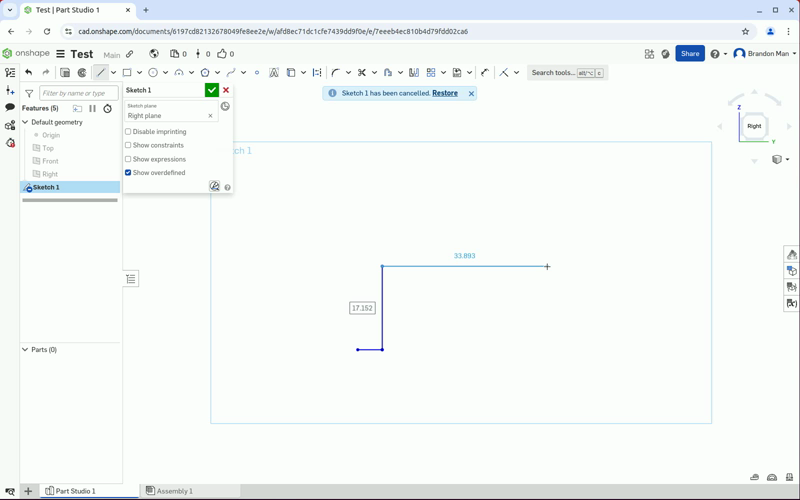
key_down(shift)
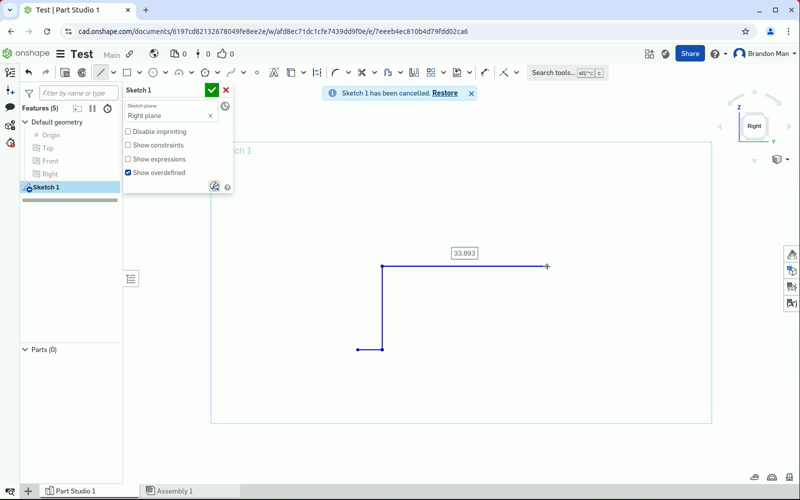
mouse_move(547, 349)
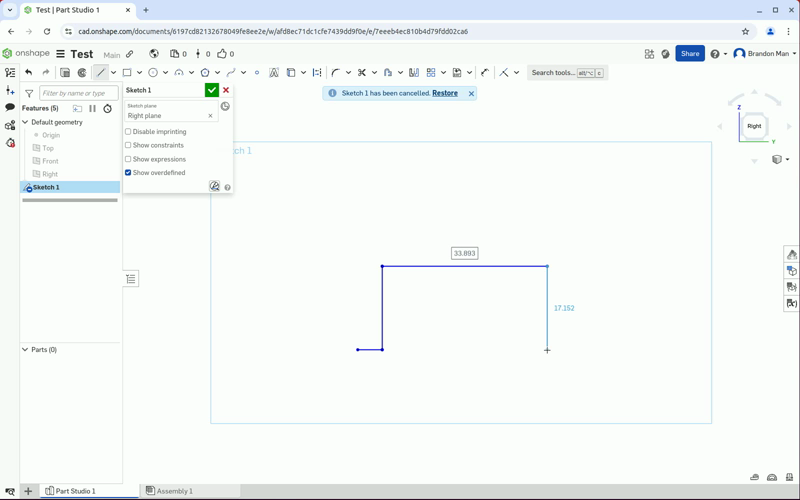
click(547, 349)
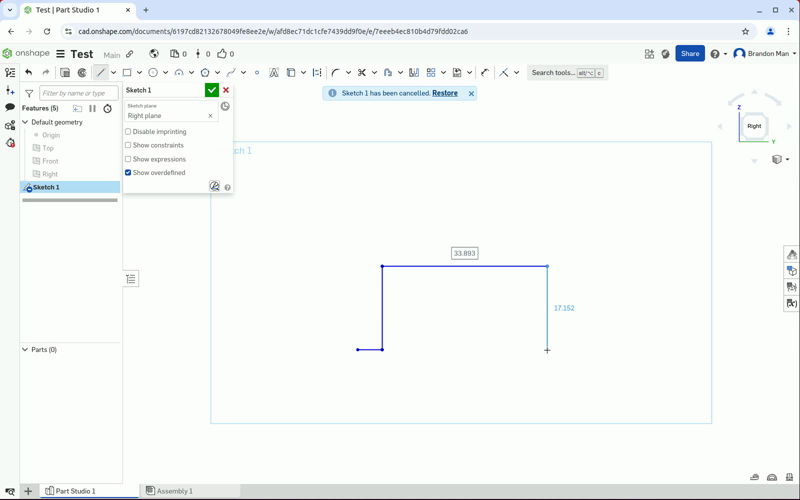
key_up(shift)
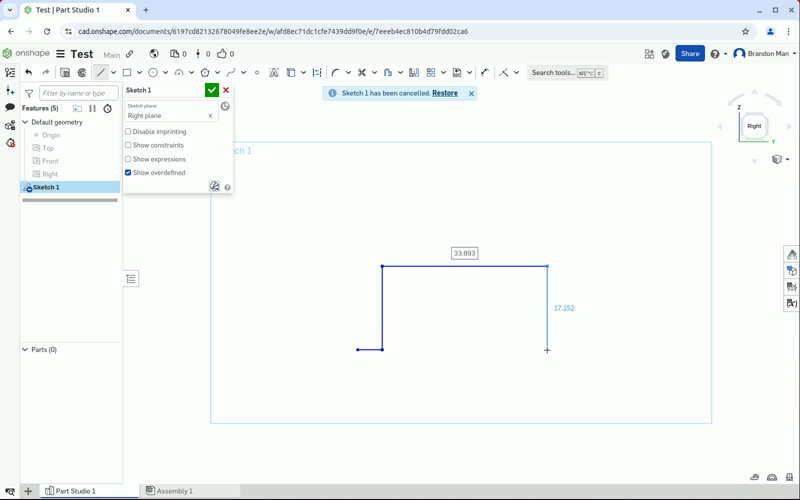
key_down(shift)
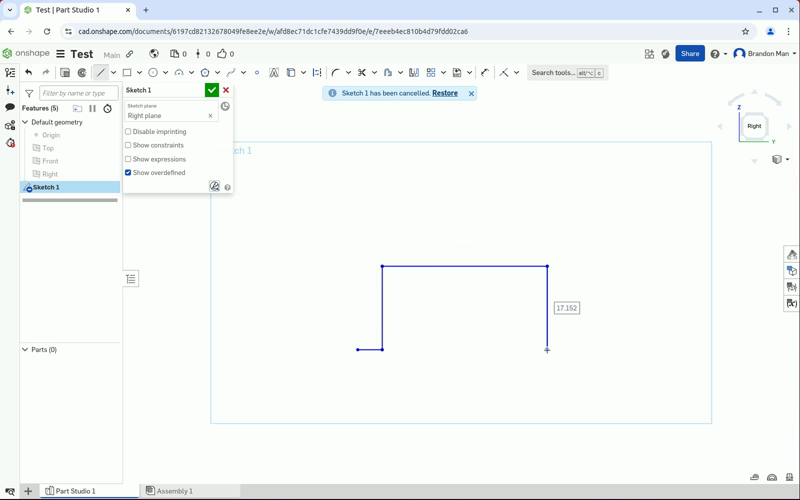
mouse_move(577, 349)
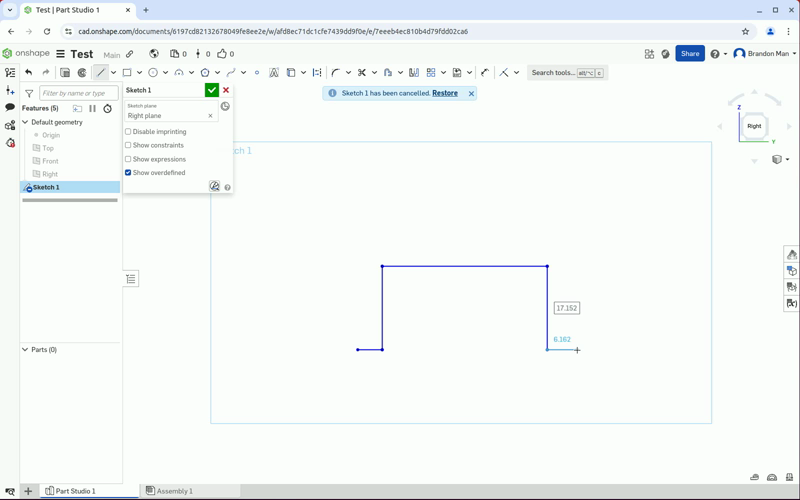
mouse_move(572, 349)
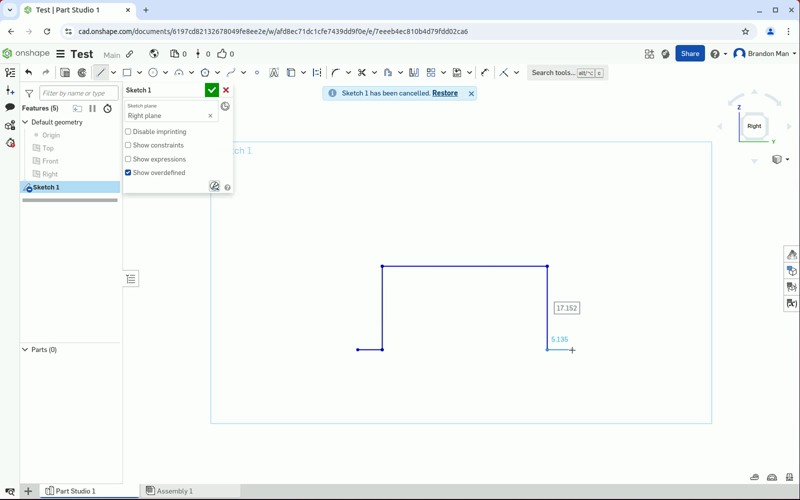
click(572, 349)
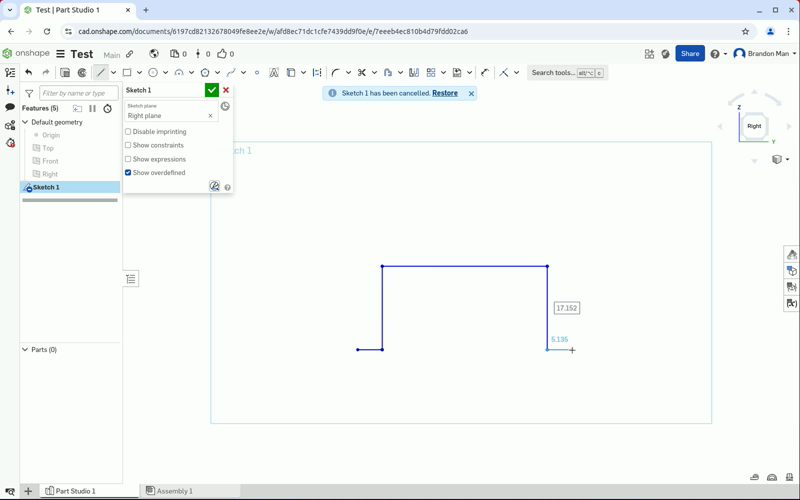
key_up(shift)
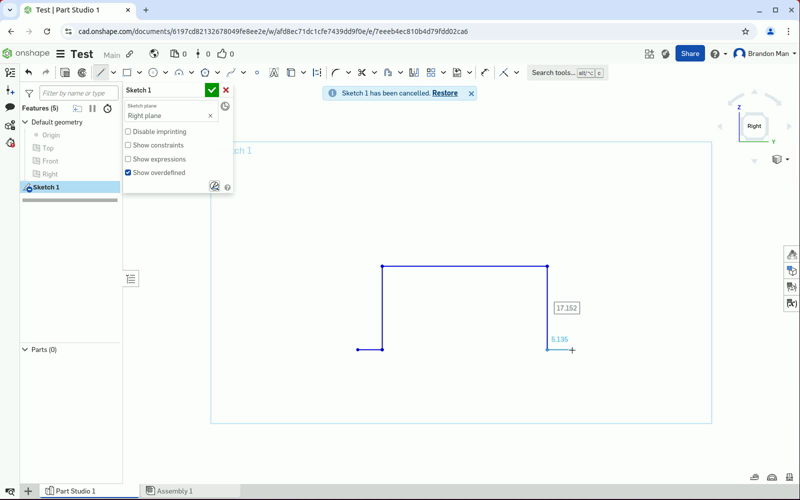
key_down(shift)
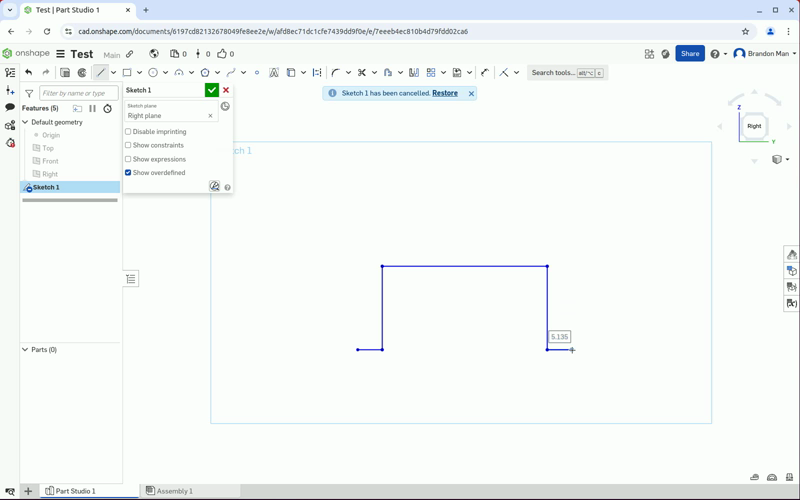
mouse_move(589, 349)
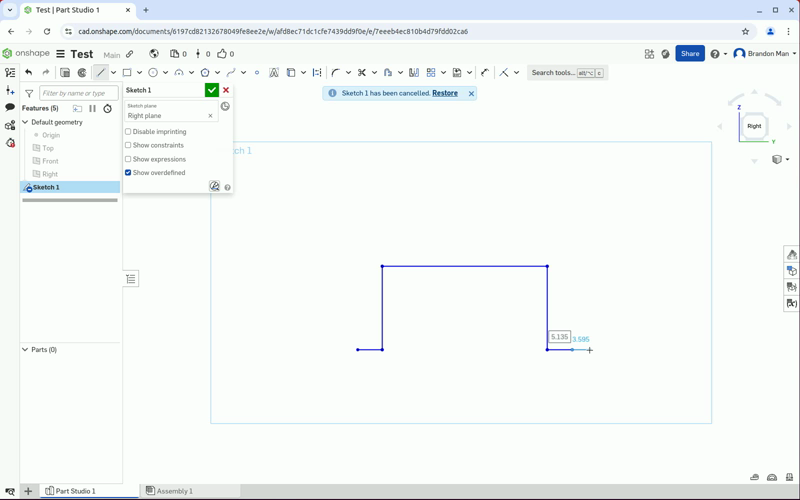
mouse_move(572, 340)
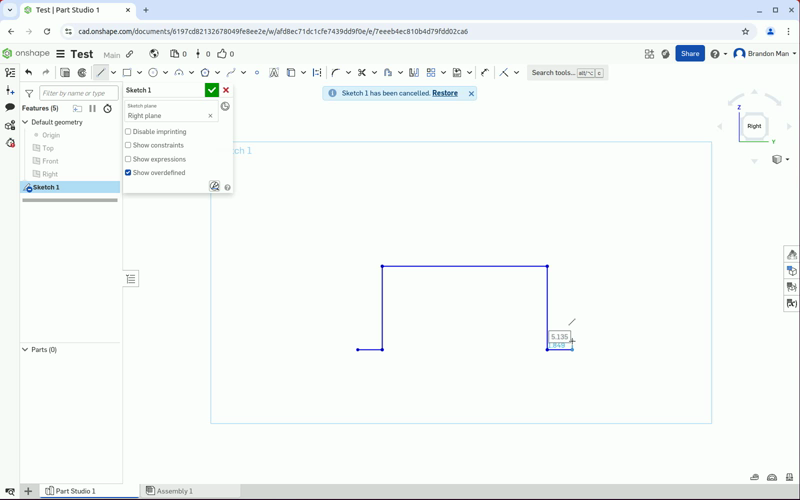
click(572, 340)
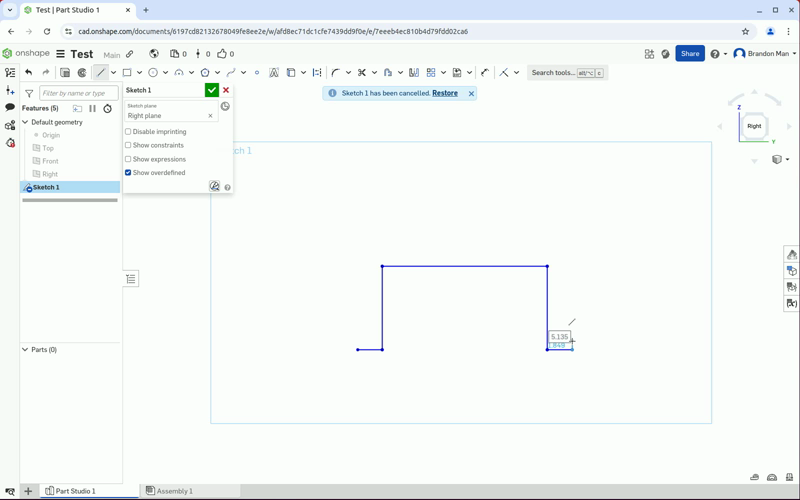
key_up(shift)
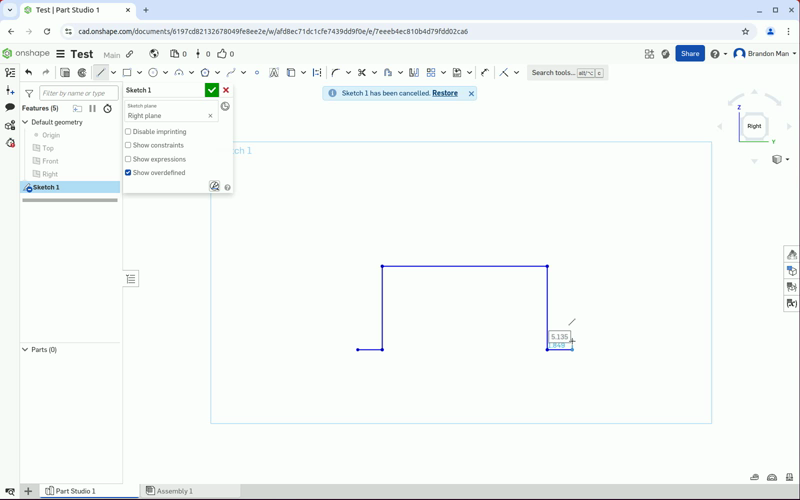
key_down(shift)
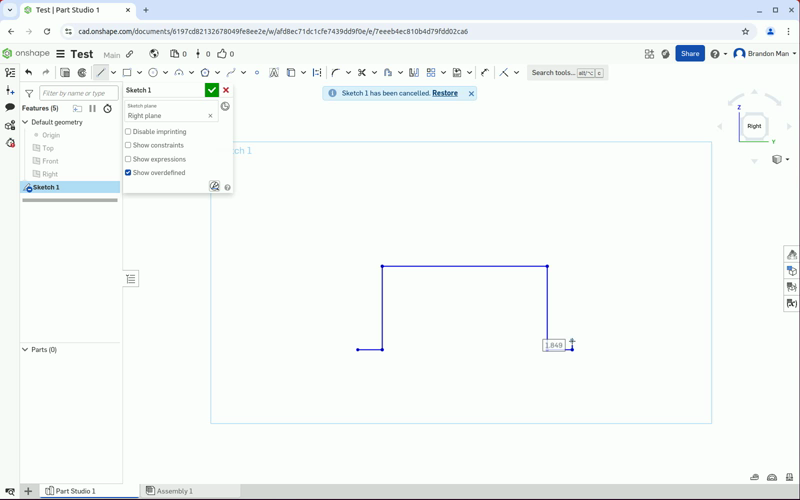
mouse_move(589, 340)
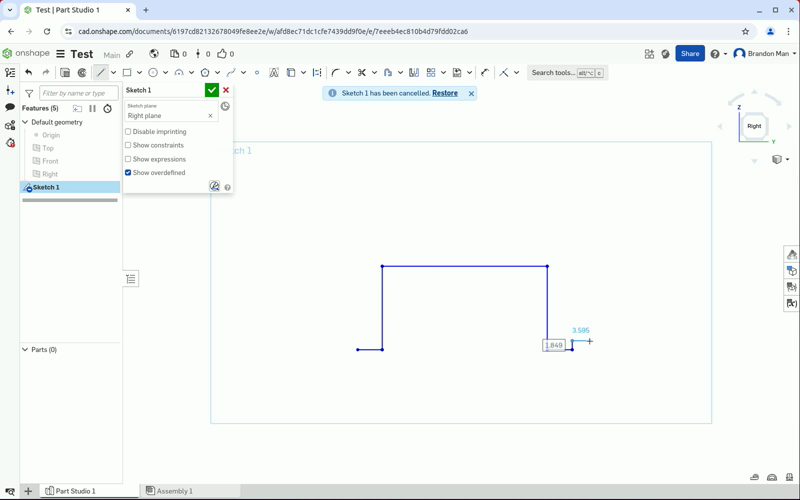
mouse_move(556, 340)
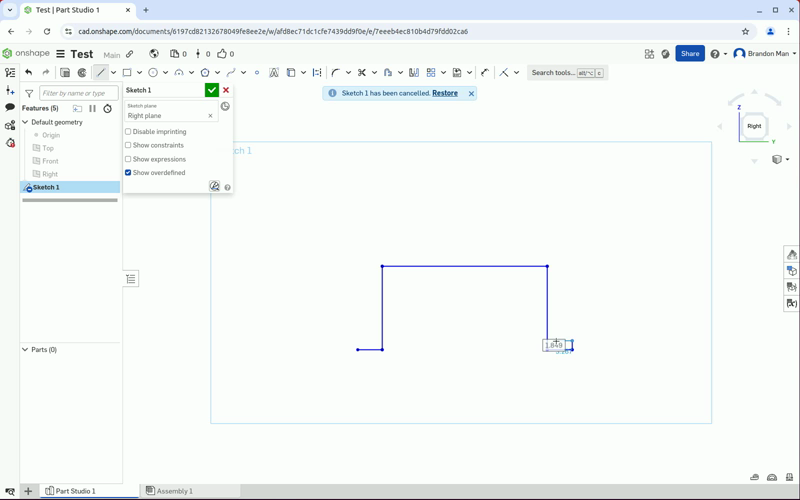
click(556, 340)
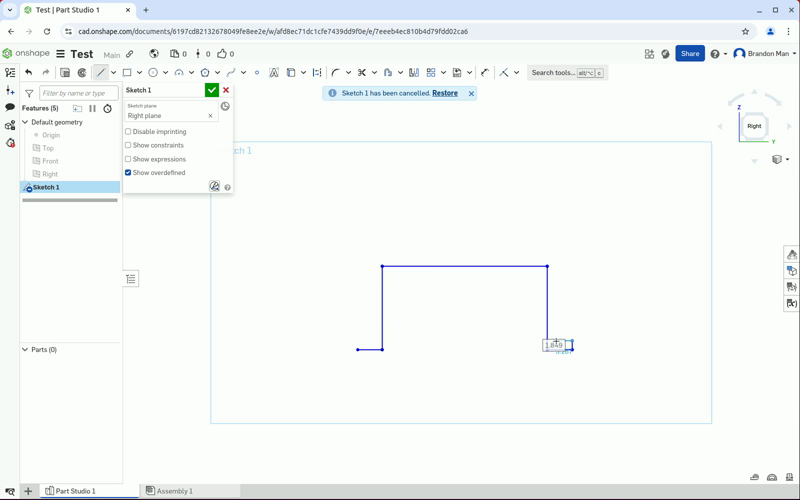
key_up(shift)
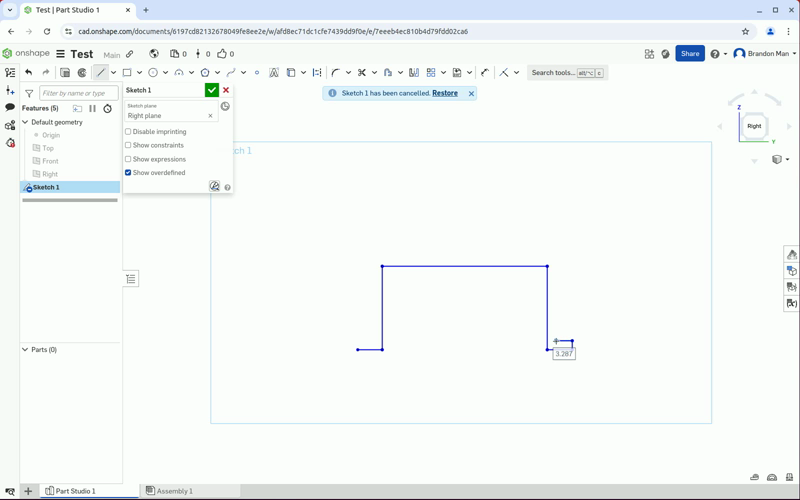
key_down(shift)
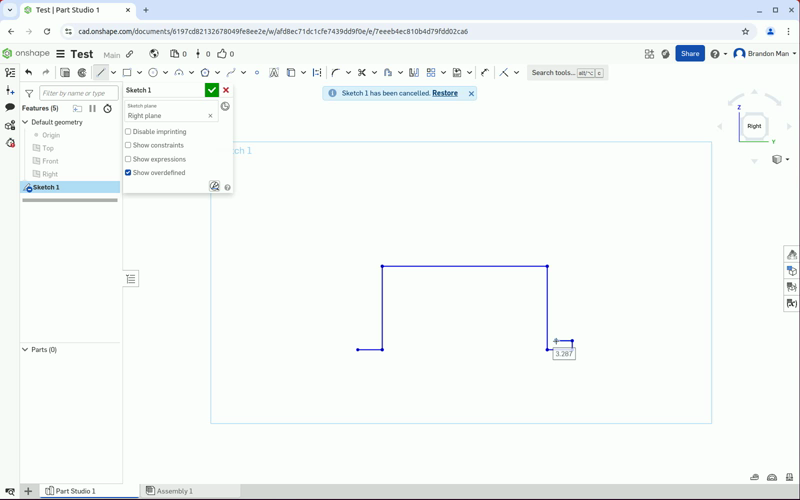
mouse_move(556, 259)
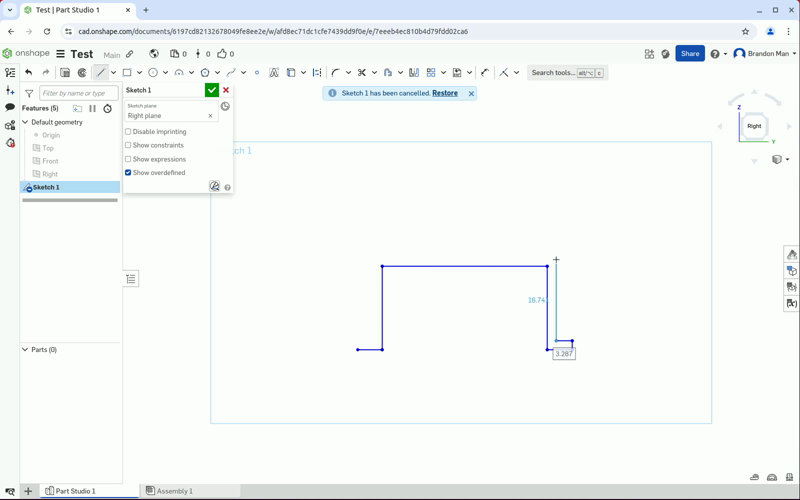
click(556, 259)
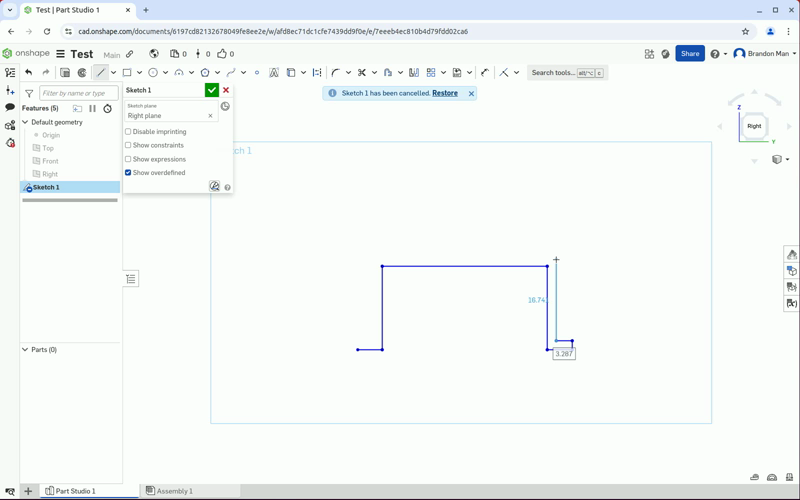
key_up(shift)
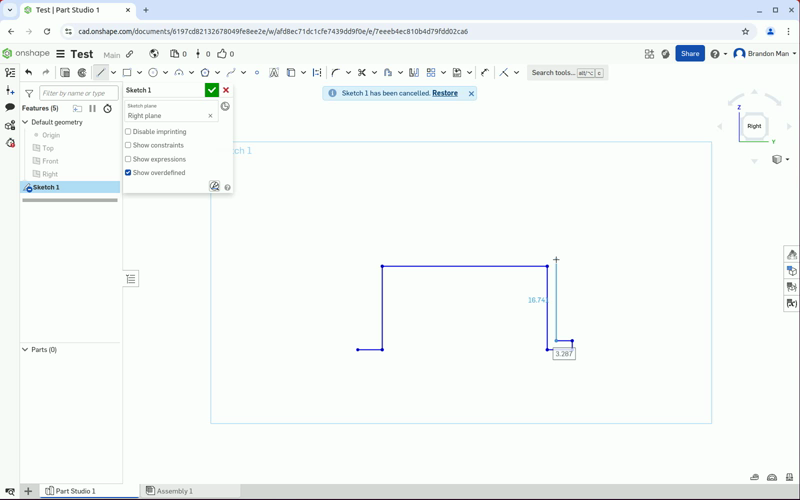
key_down(shift)
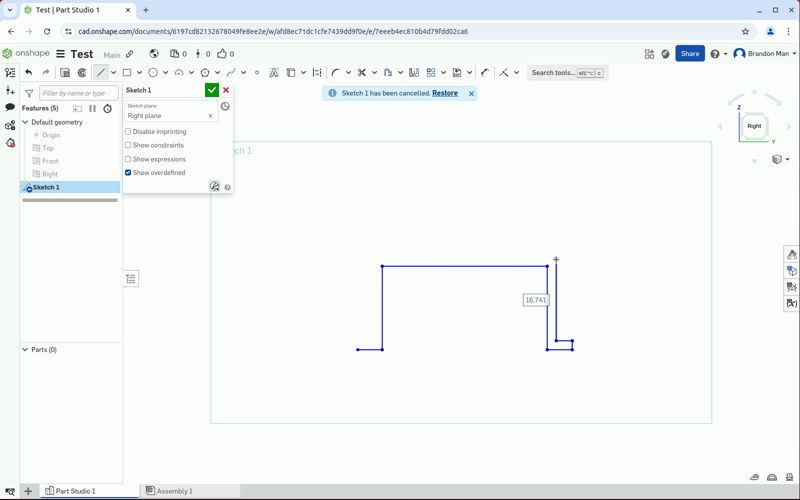
mouse_move(373, 259)
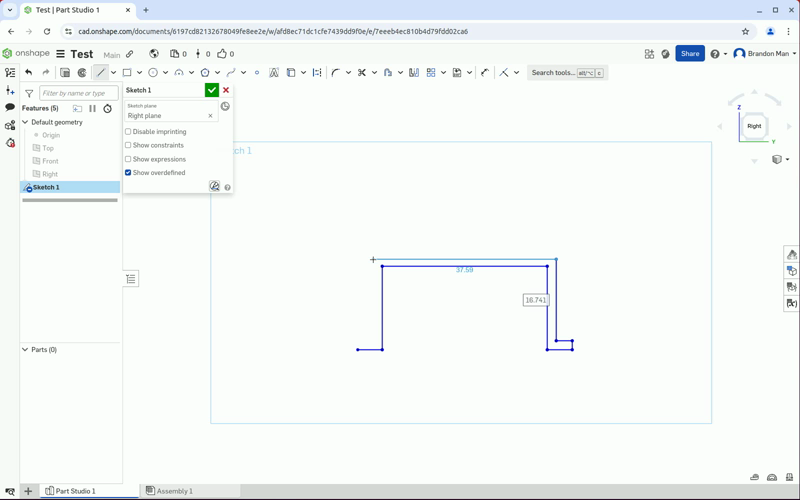
click(373, 259)
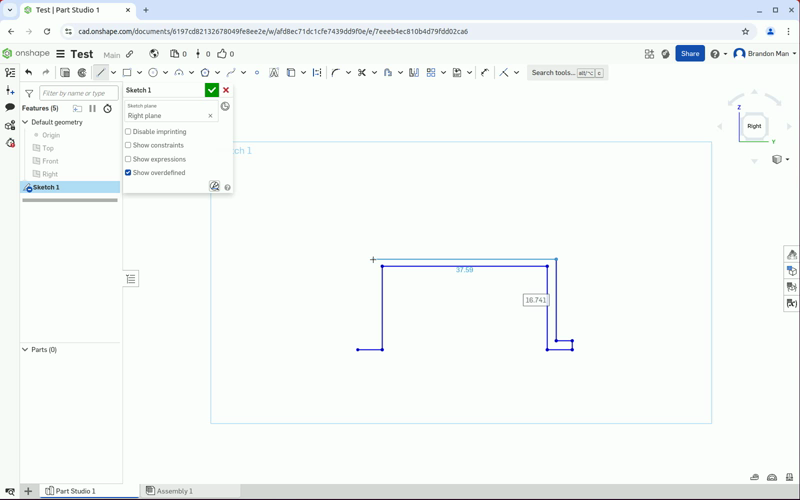
key_up(shift)
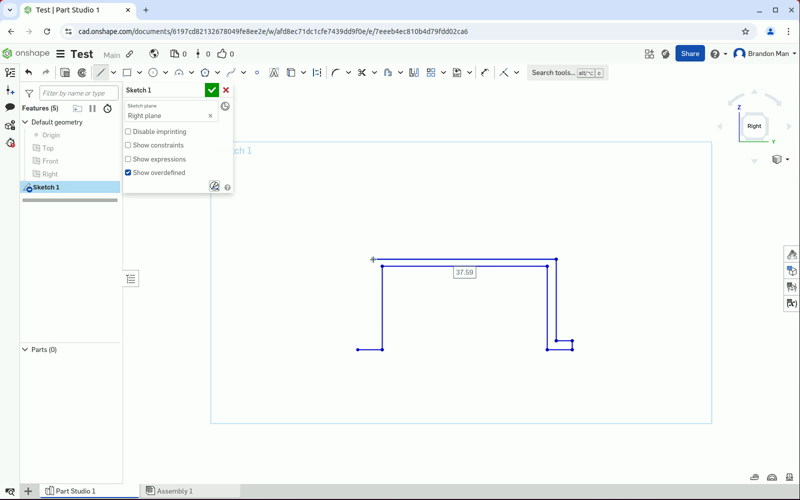
key_down(shift)
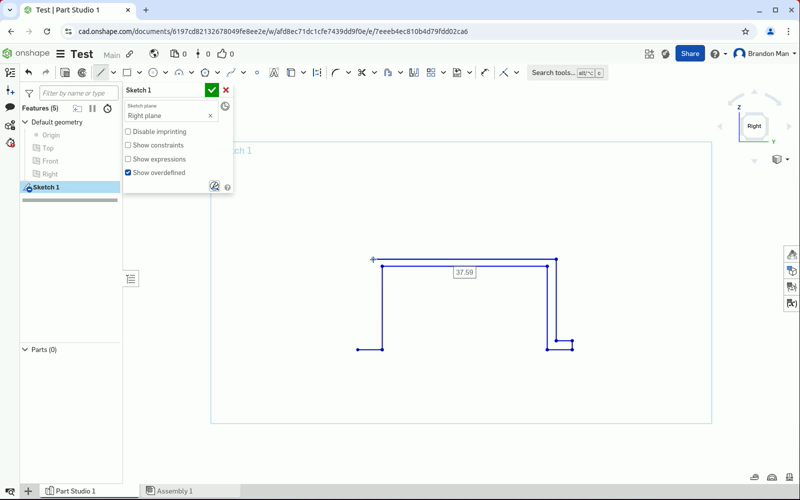
mouse_move(373, 340)
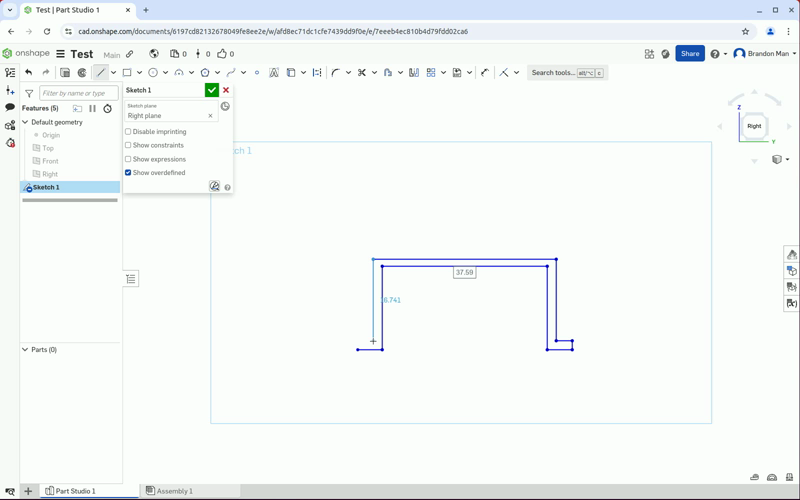
click(373, 340)
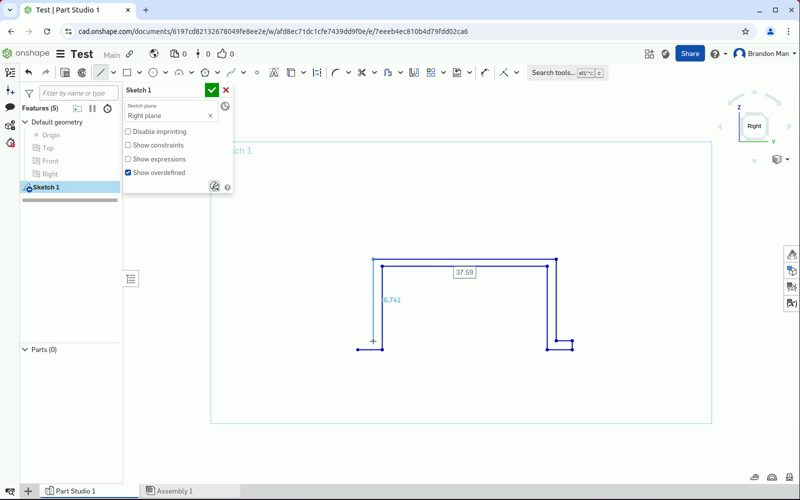
key_up(shift)
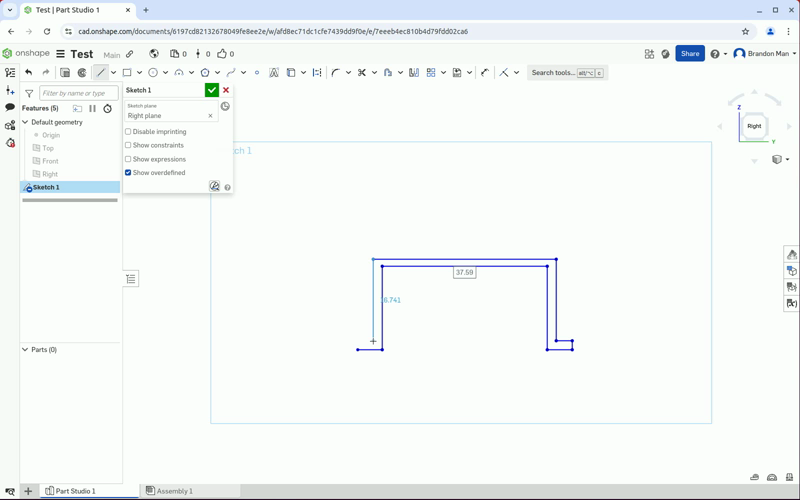
key_down(shift)
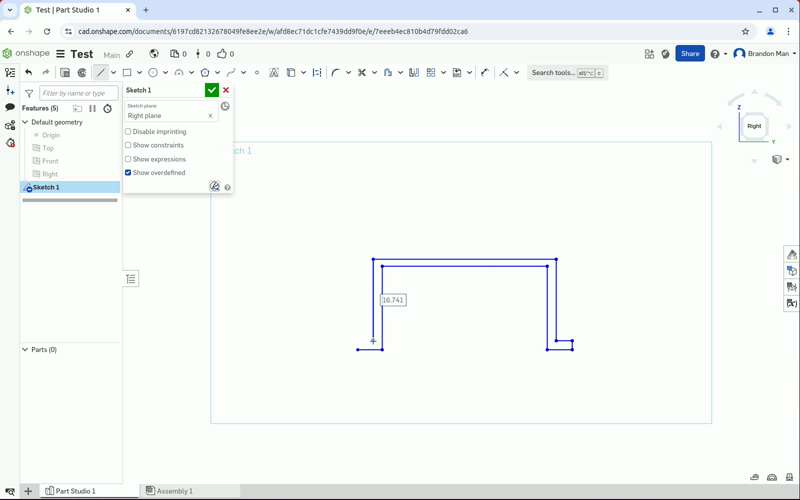
mouse_move(403, 340)
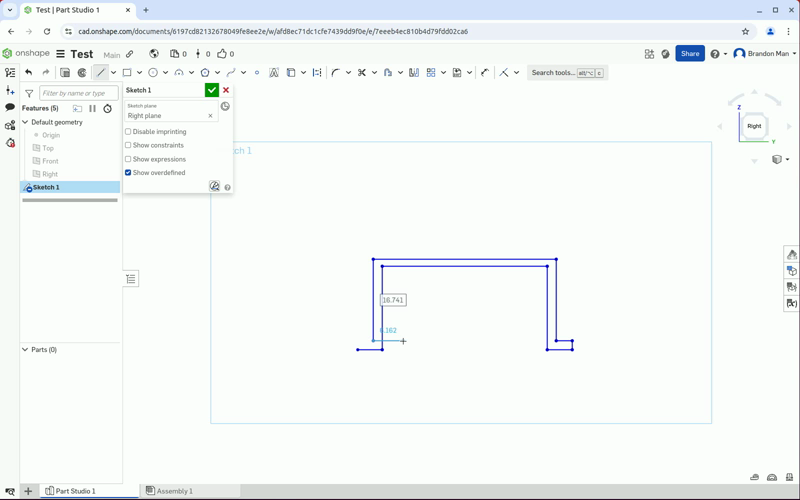
mouse_move(357, 340)
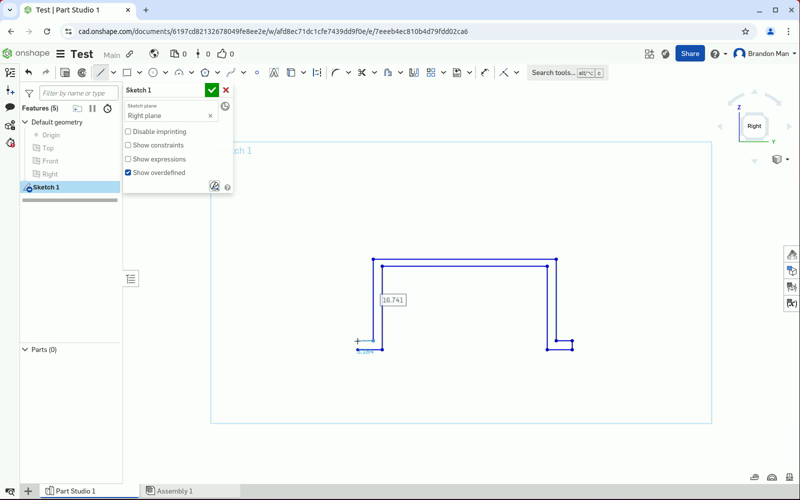
click(357, 340)
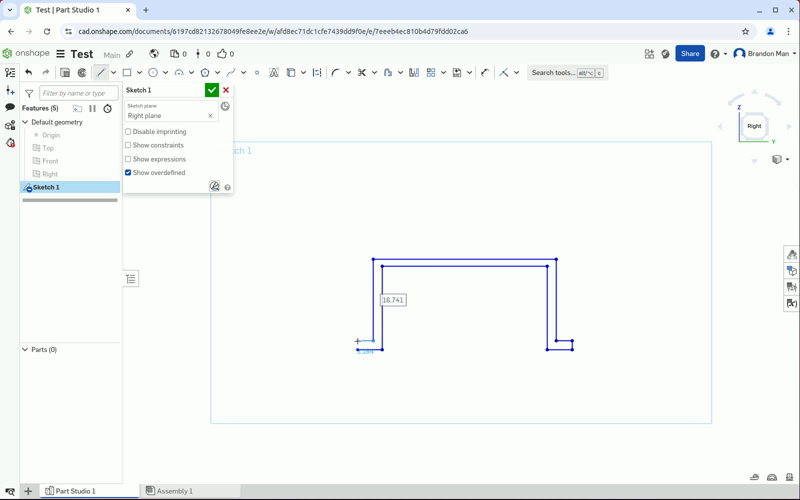
key_up(shift)
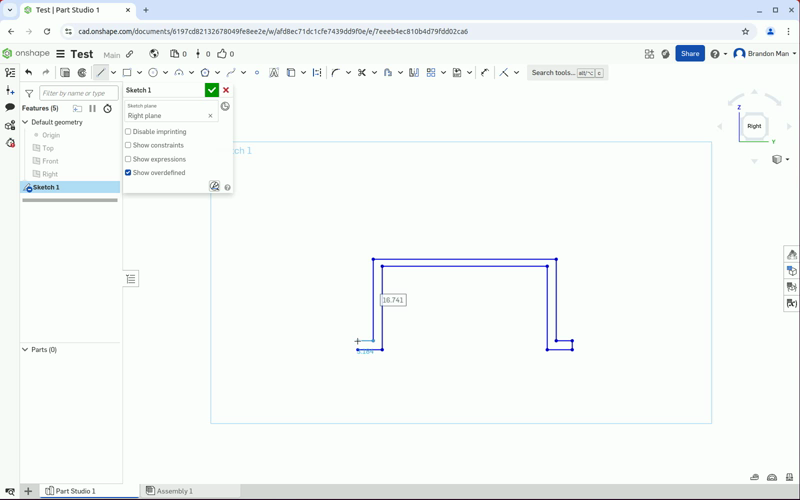
mouse_move(387, 340)
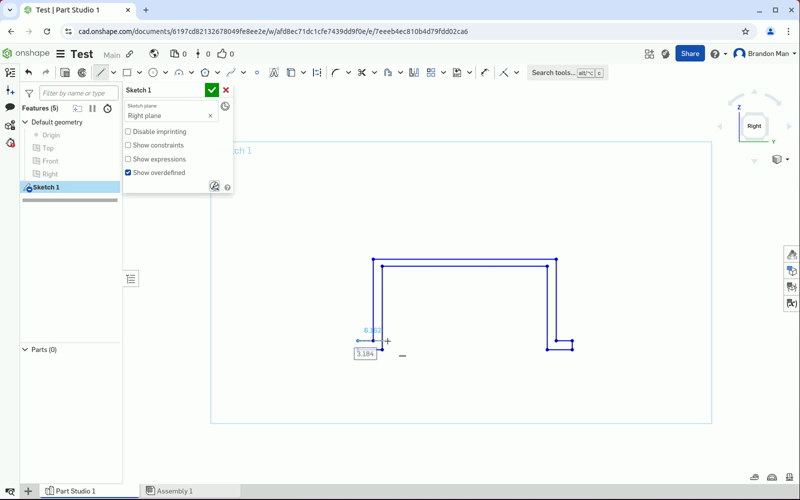
key_down(shift)
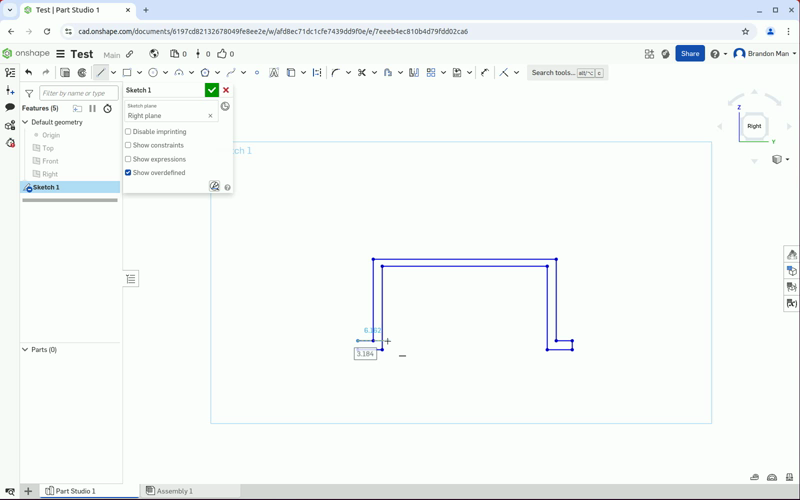
mouse_move(357, 349)
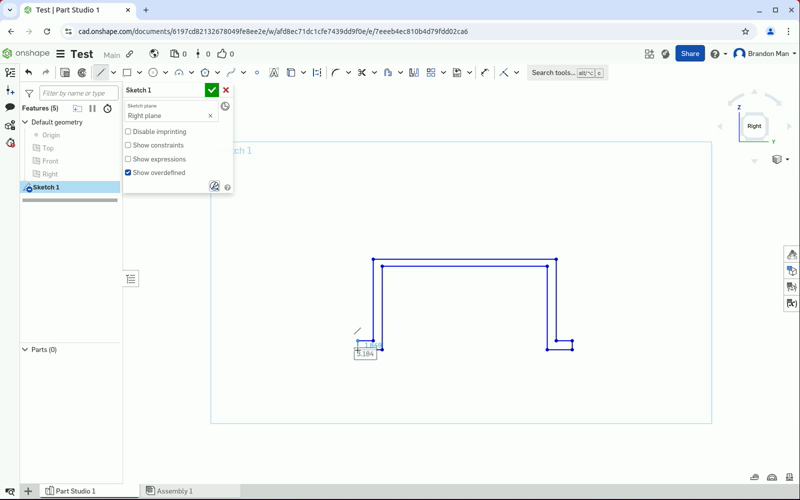
key_up(shift)
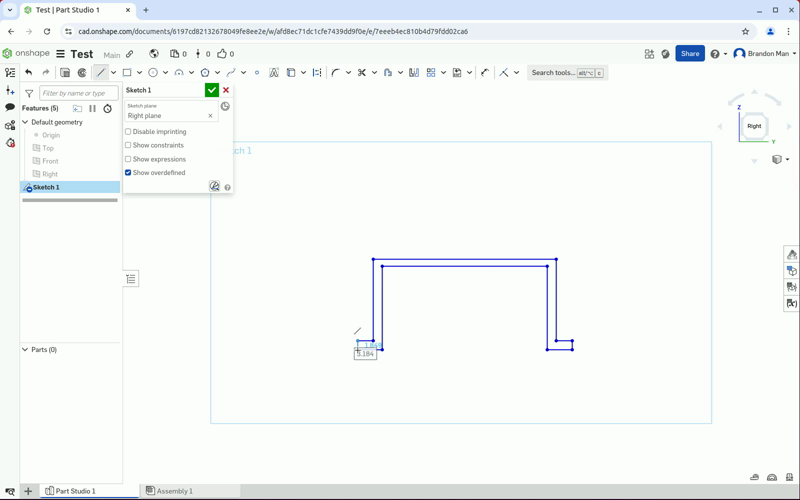
click(357, 349)
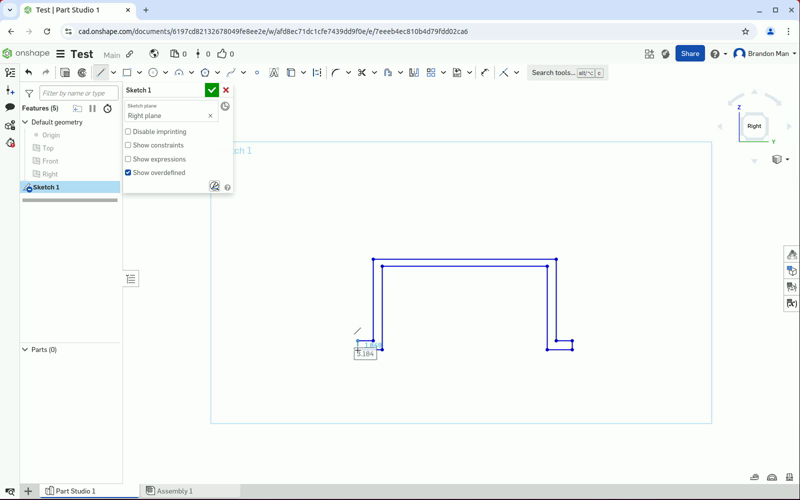
key(esc)
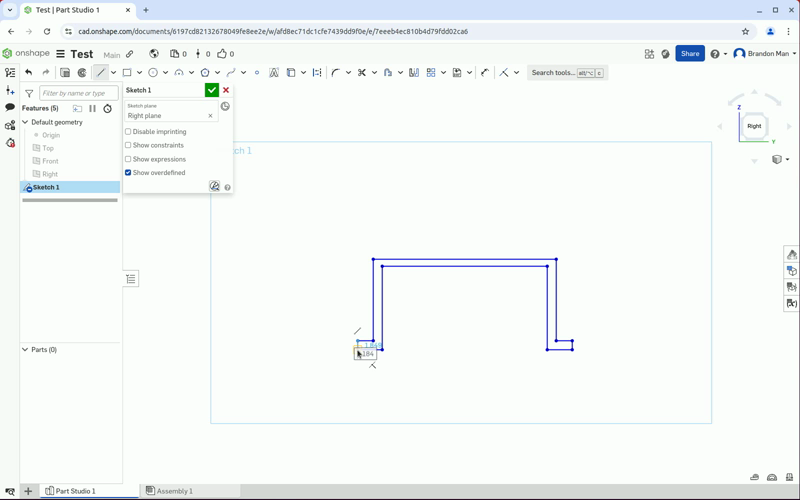
mouse_move(501, 263)
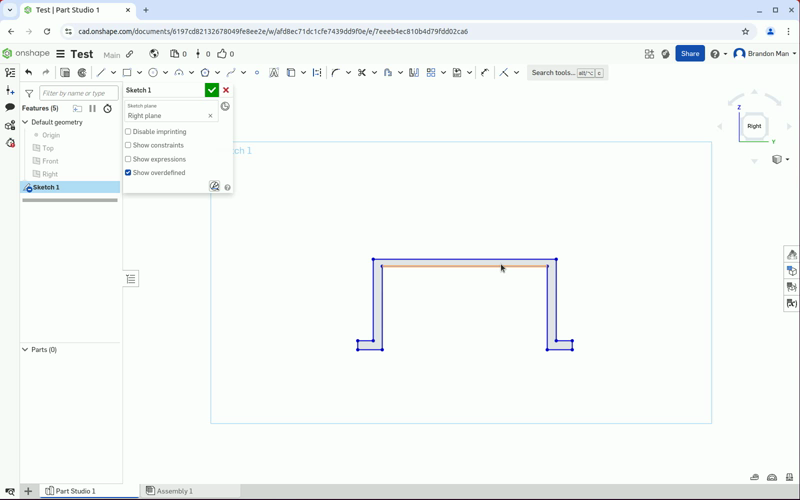
click(501, 263)
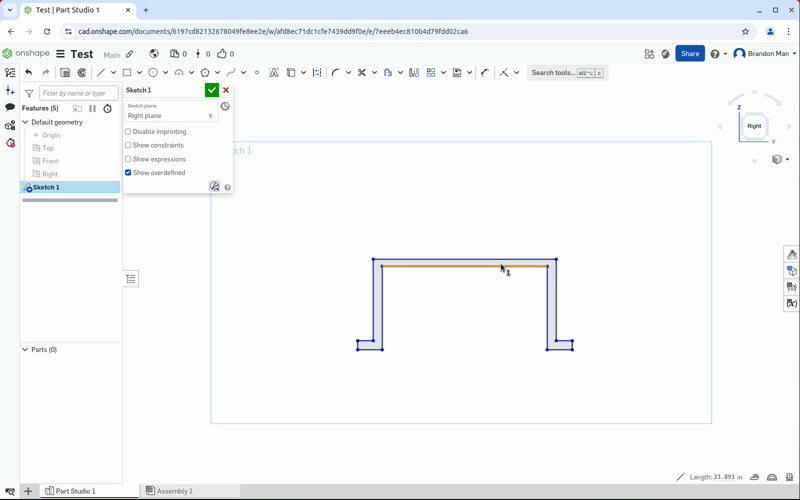
mouse_move(73, 352)
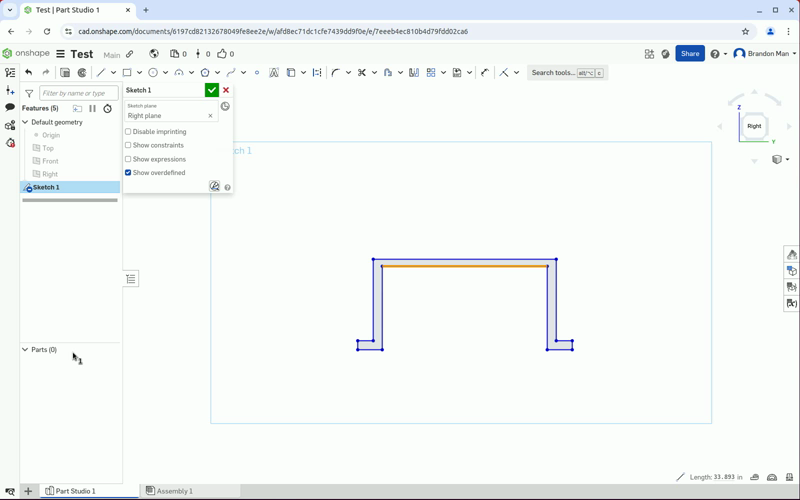
key(shift+y)
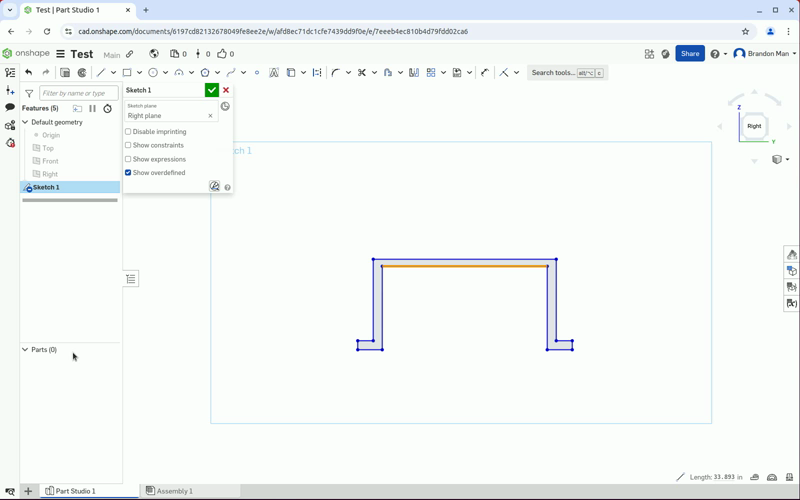
key(shift+e)
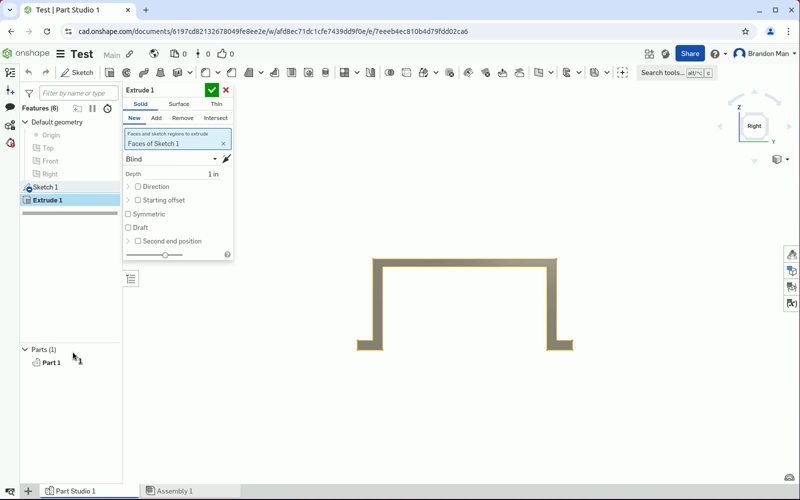
mouse_move(143, 106)
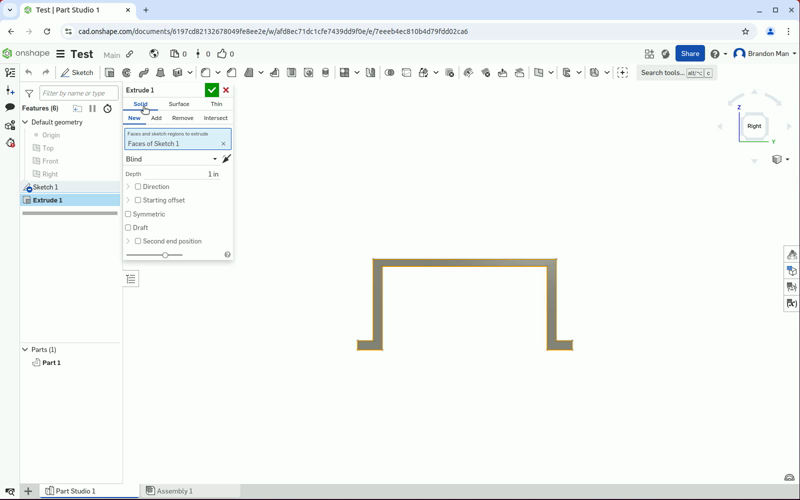
click(143, 106)
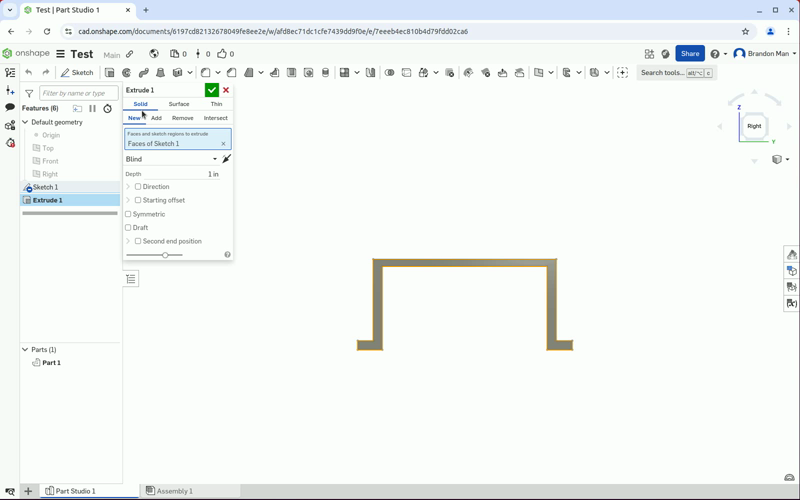
mouse_move(137, 120)
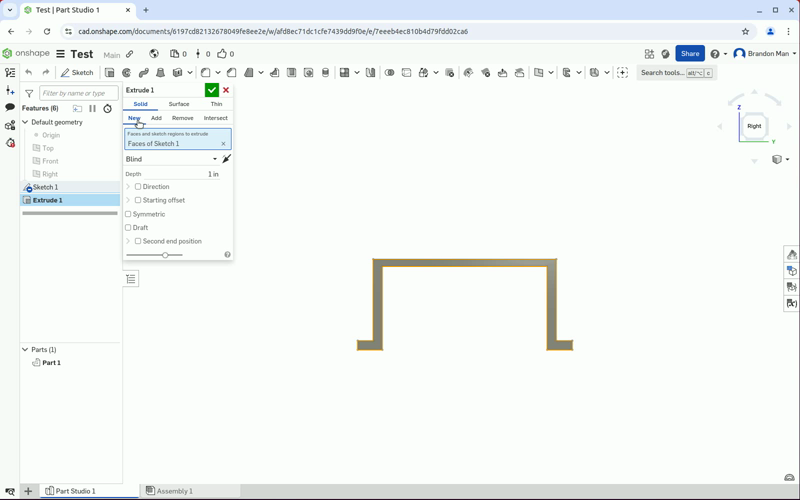
click(137, 120)
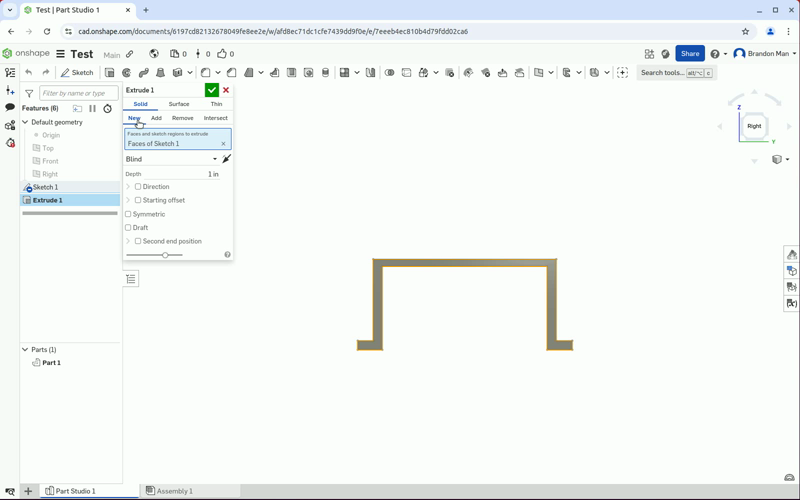
key(tab, 4)
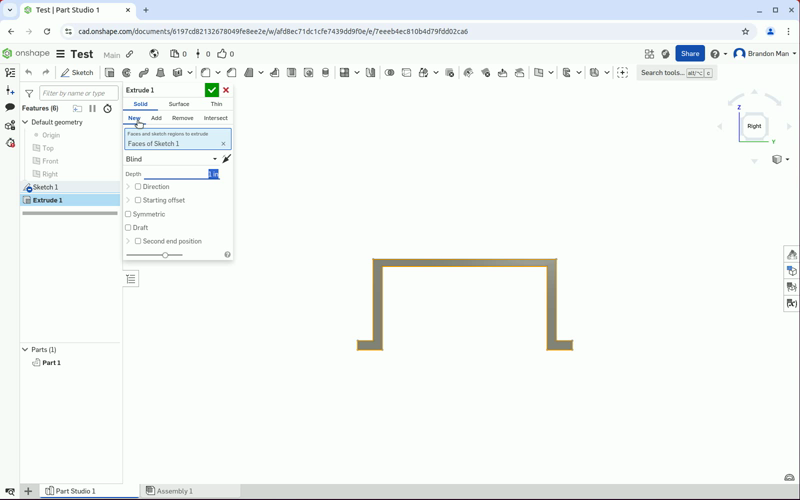
text(4.333)
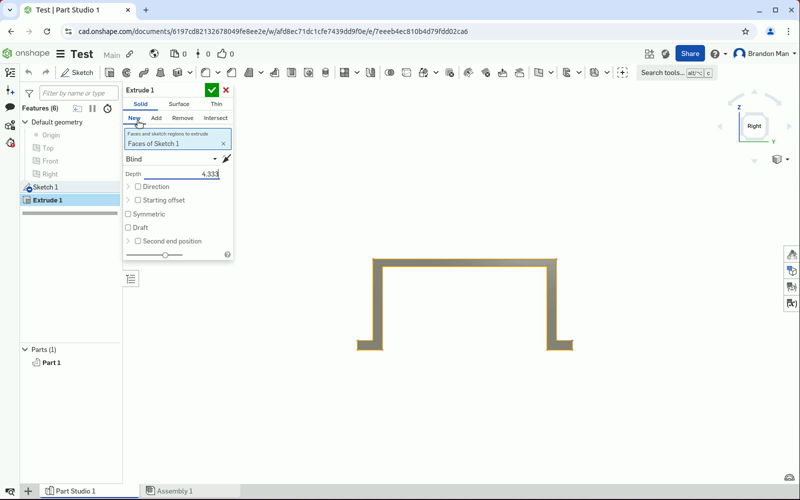
key(enter)
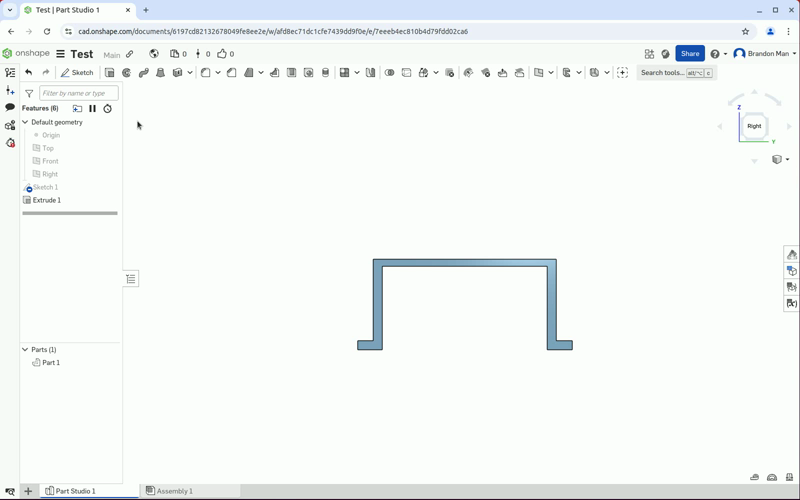
key(shift+h)
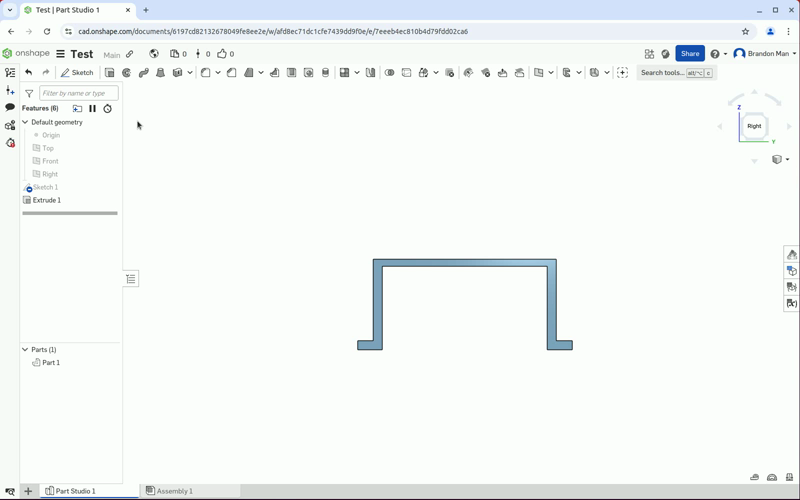
key(shift+h)
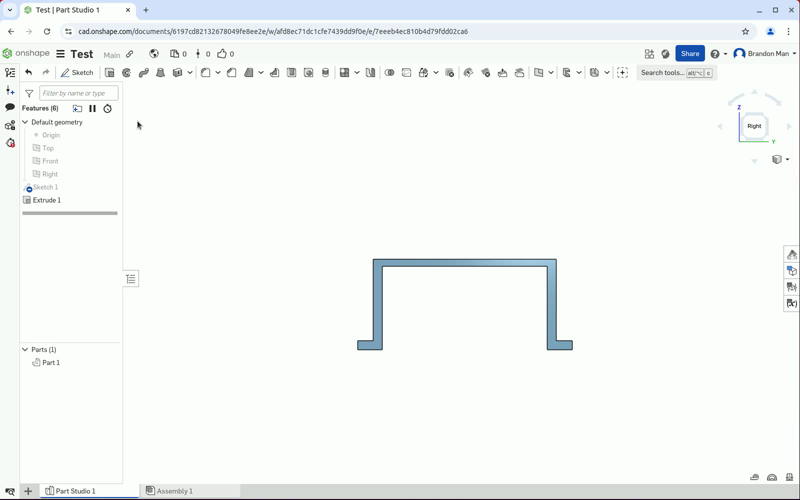
mouse_move(73, 189)
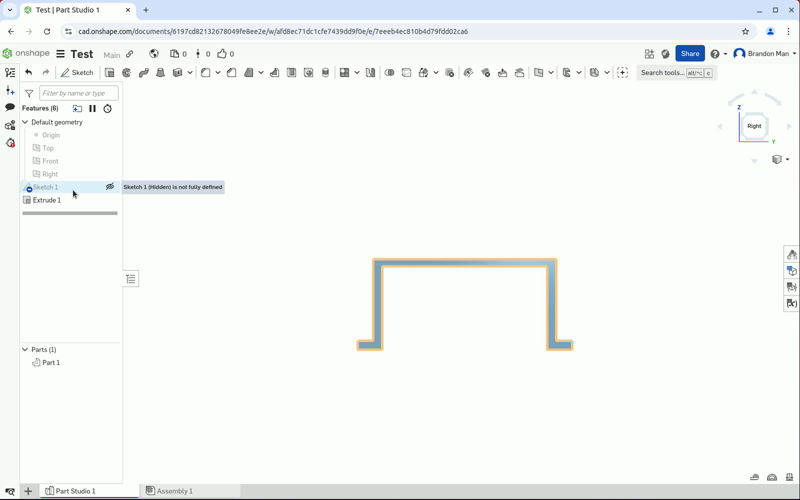
click(73, 189)
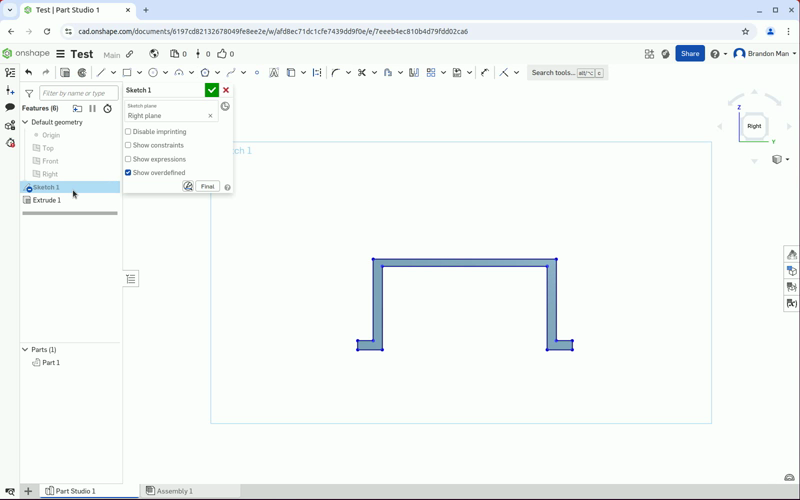
mouse_move(229, 92)
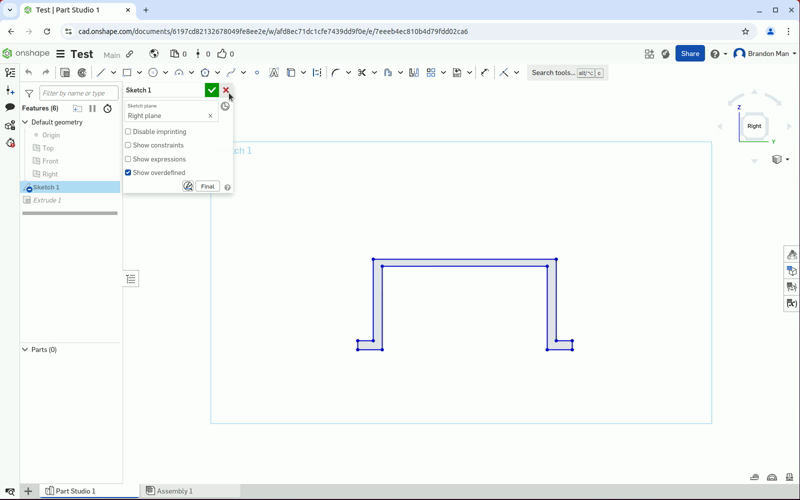
click(229, 92)
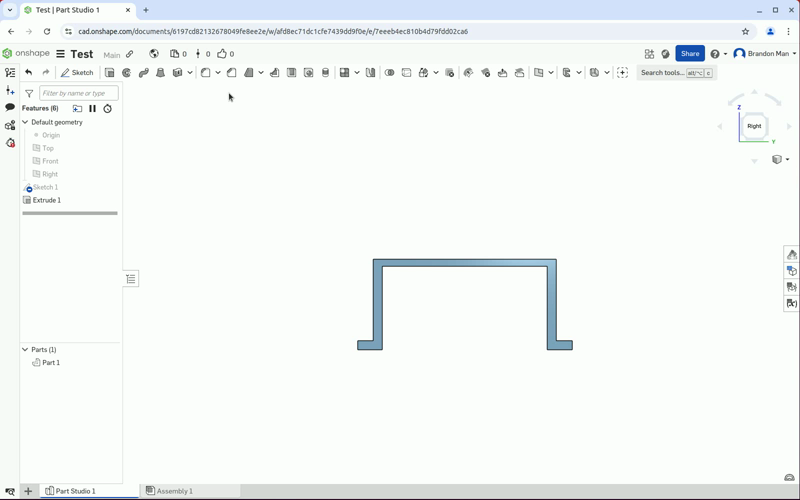
mouse_move(73, 352)
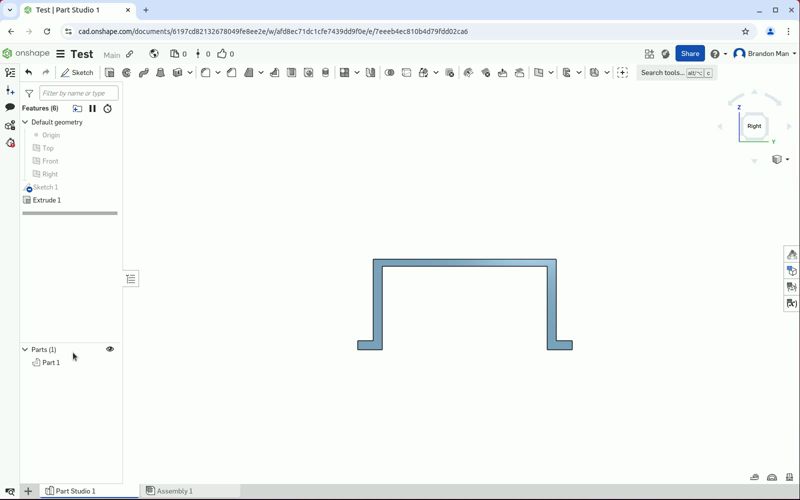
key(y)
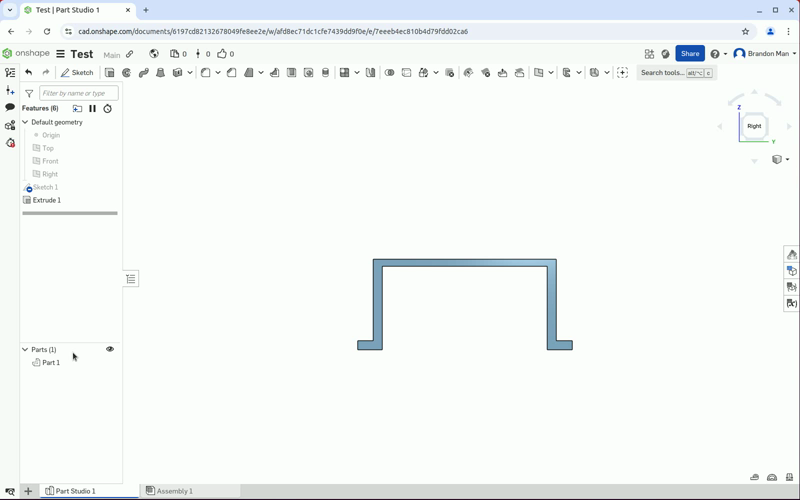
key(shift+p)
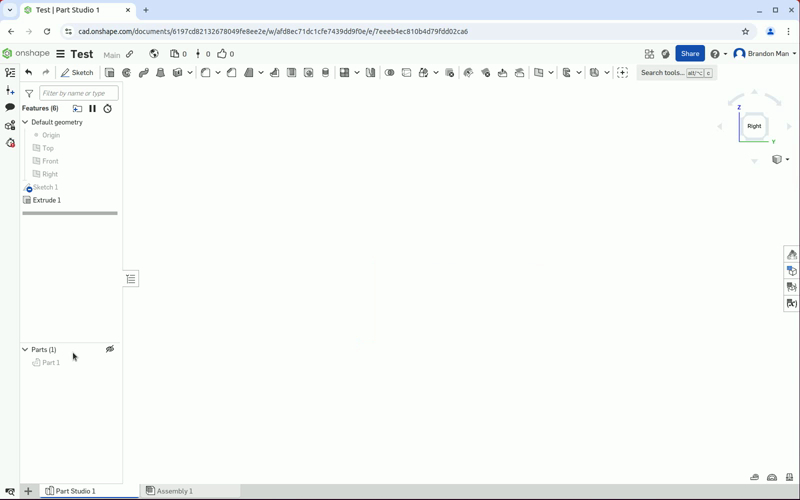
key(space)
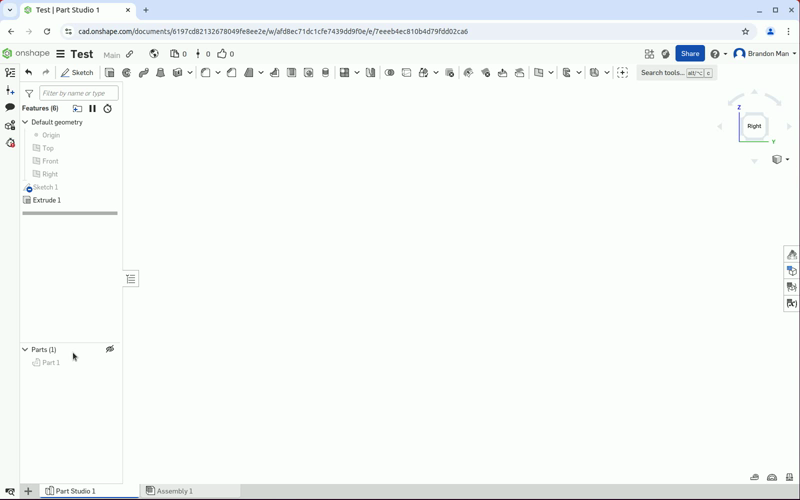
key_down(shift)
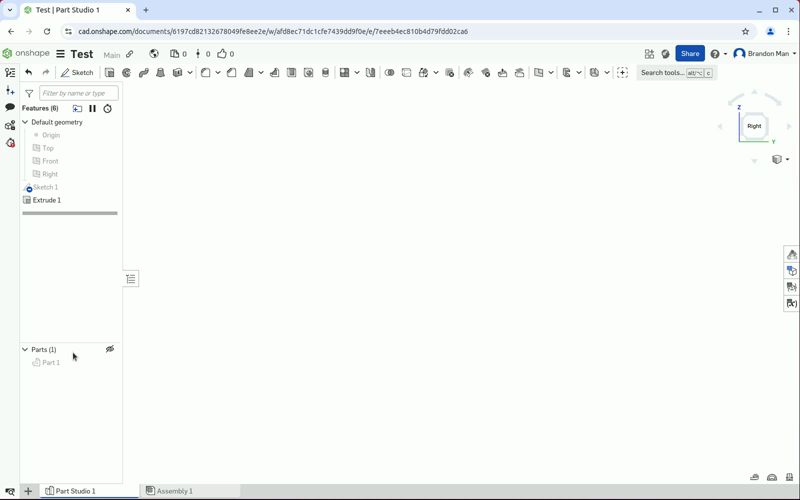
key(right)
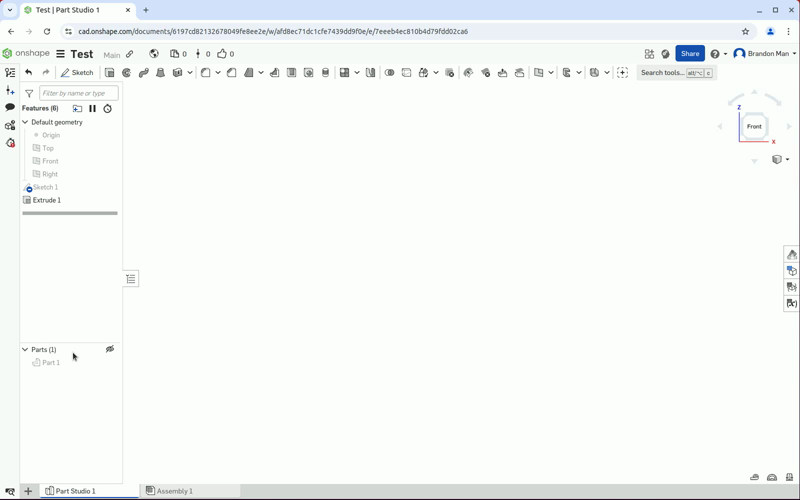
key_up(shift)
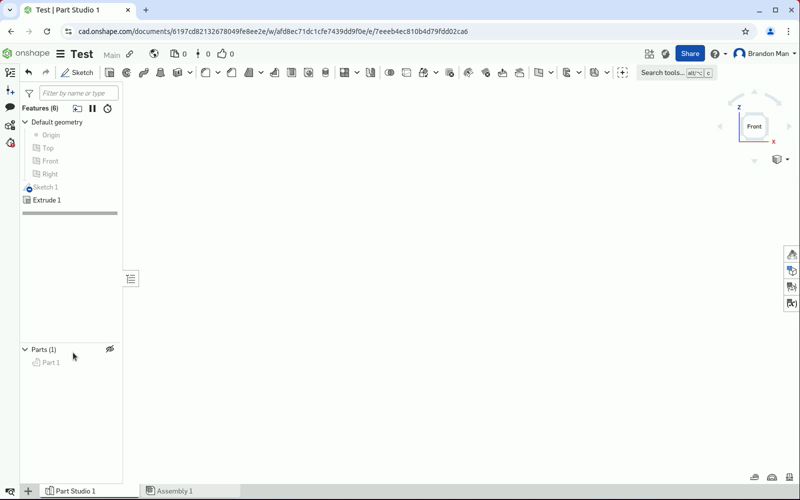
key(space)
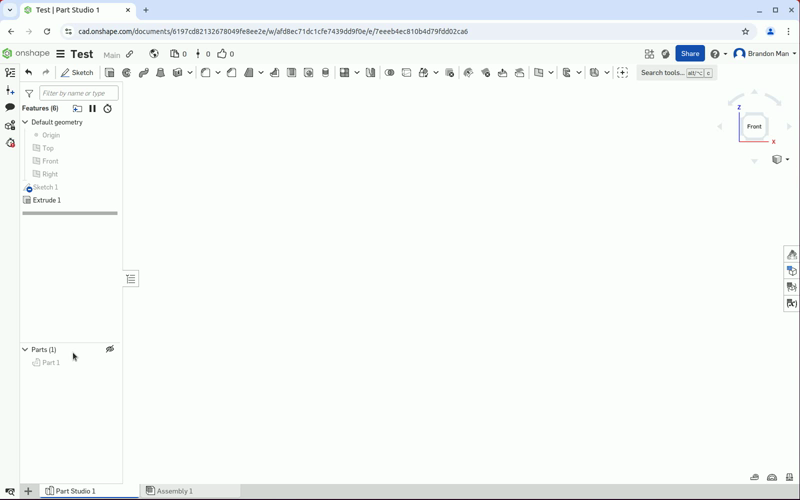
key_down(shift)
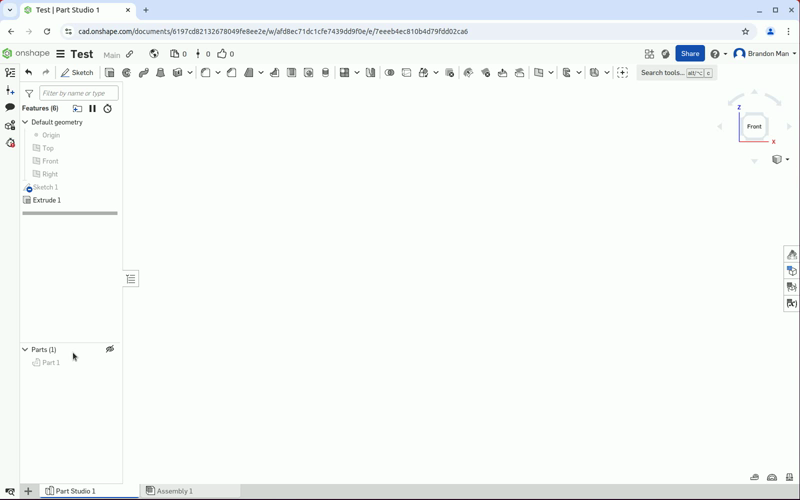
key(down)
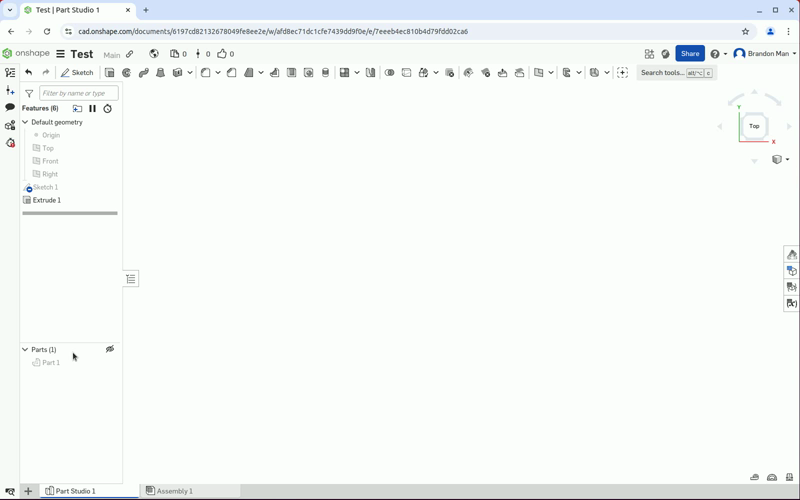
key_up(shift)
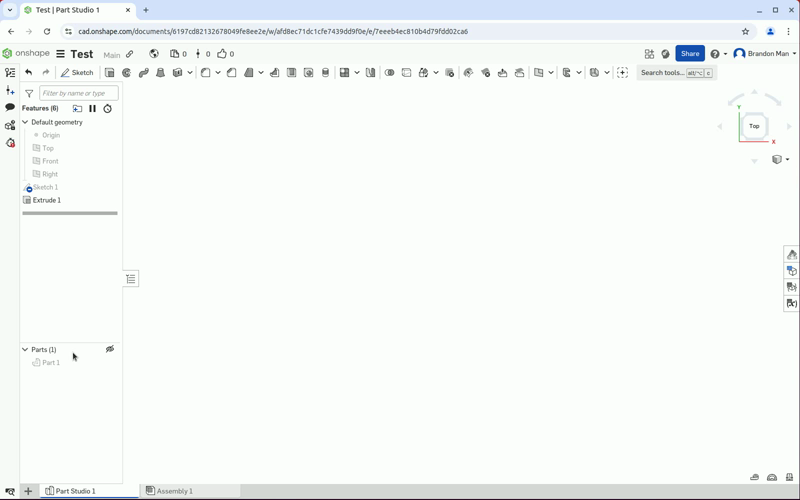
mouse_move(73, 352)
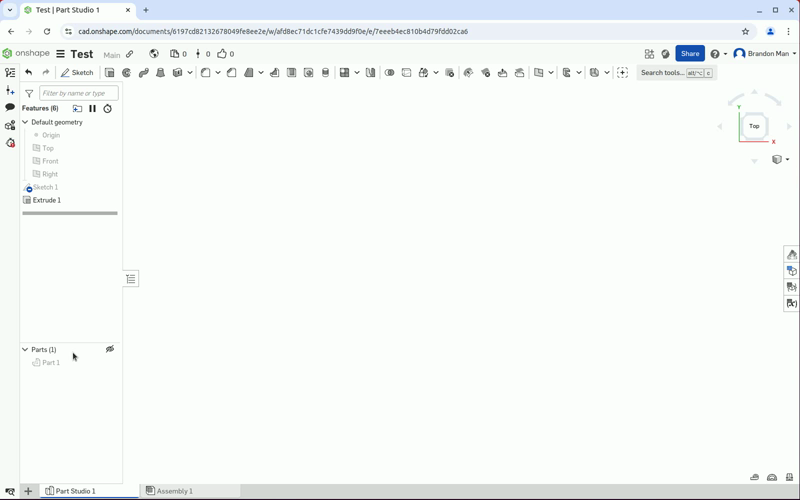
key(shift+y)
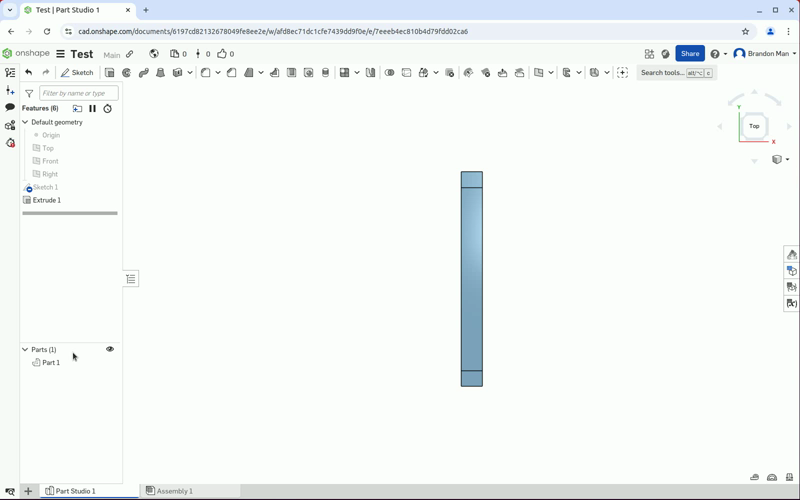
mouse_move(541, 75)
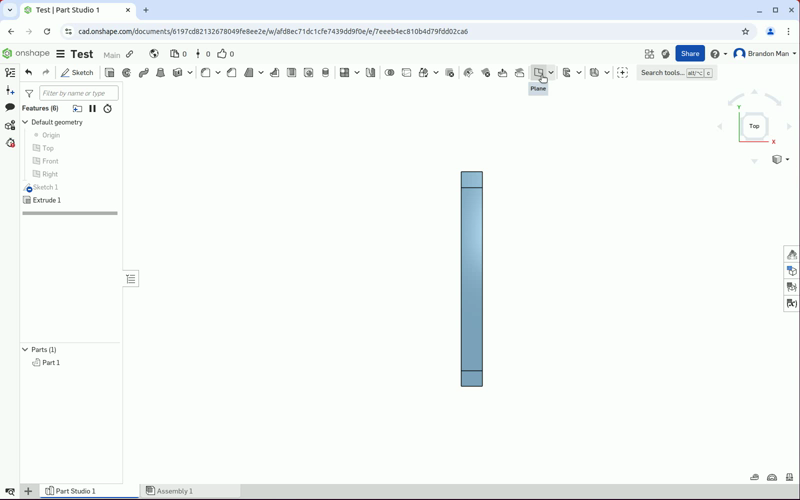
click(541, 75)
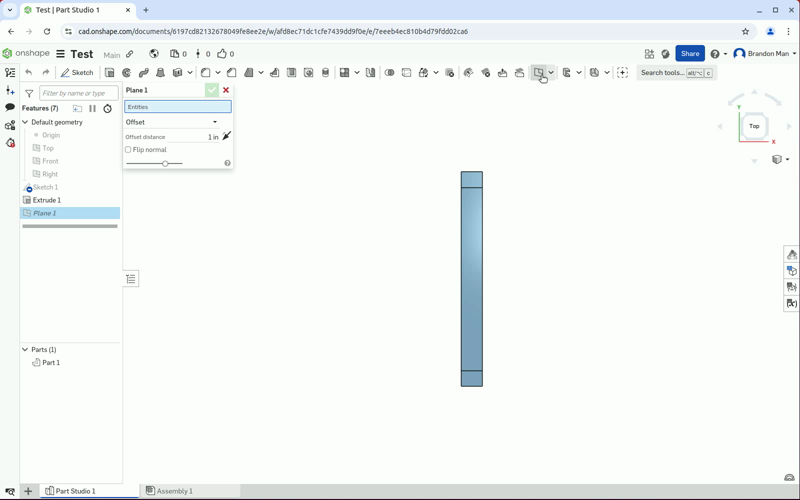
mouse_move(73, 150)
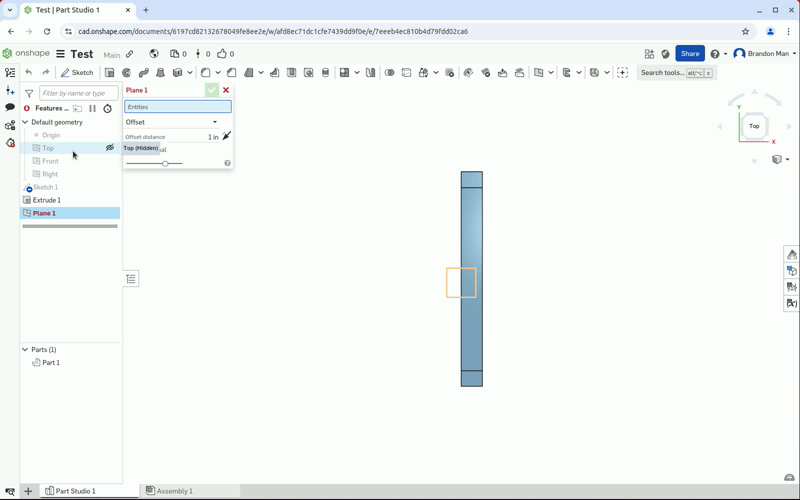
click(73, 150)
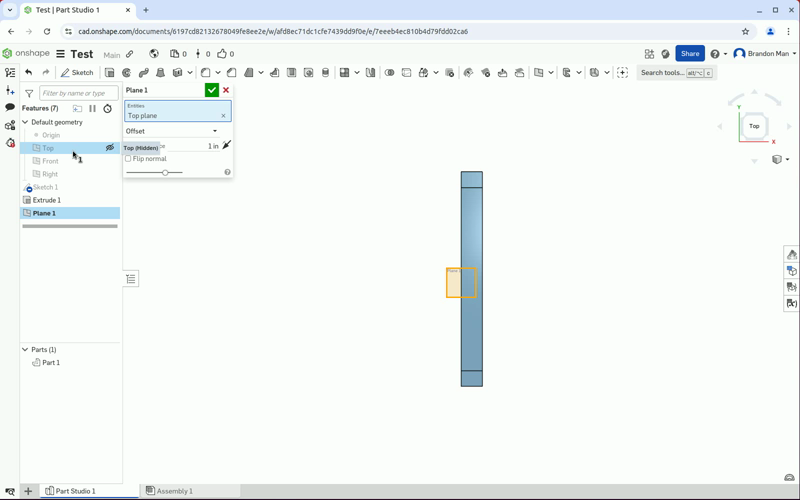
key(tab, 2)
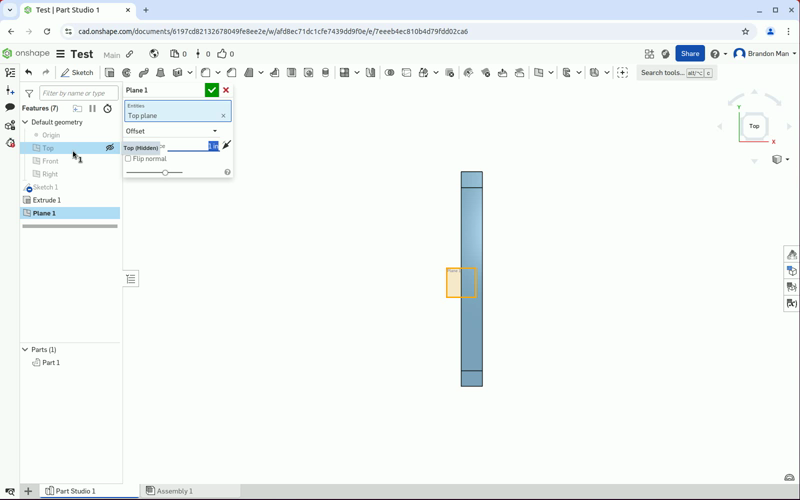
text(11.801)
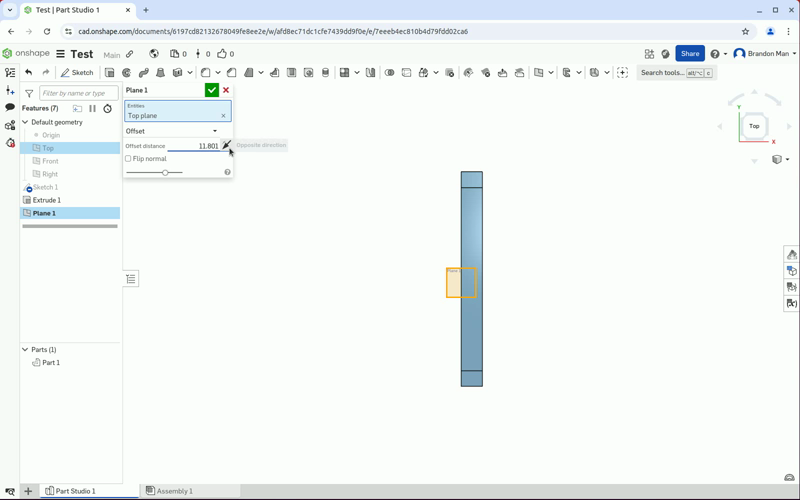
mouse_move(229, 147)
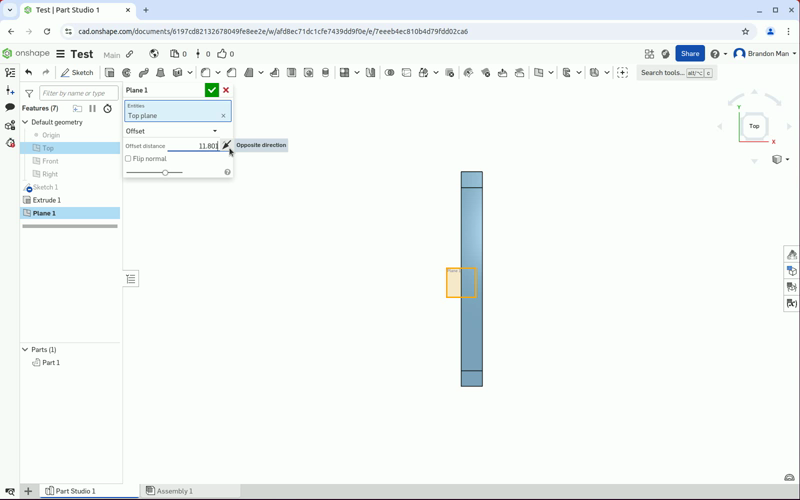
click(229, 147)
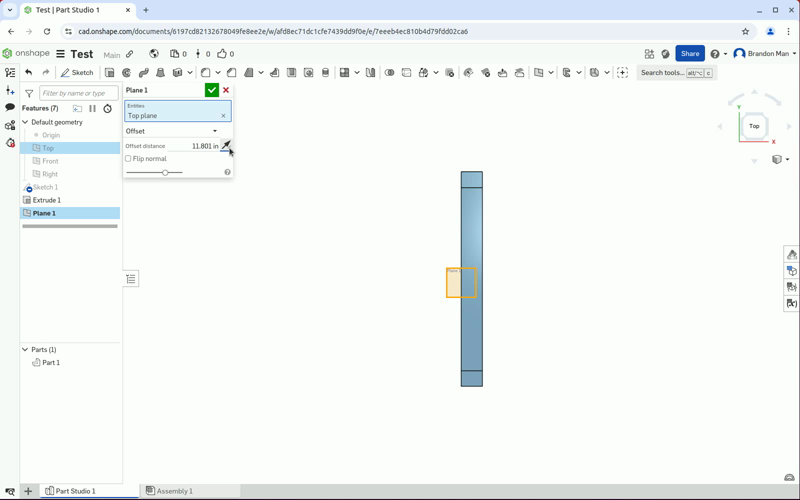
key(enter, 2)
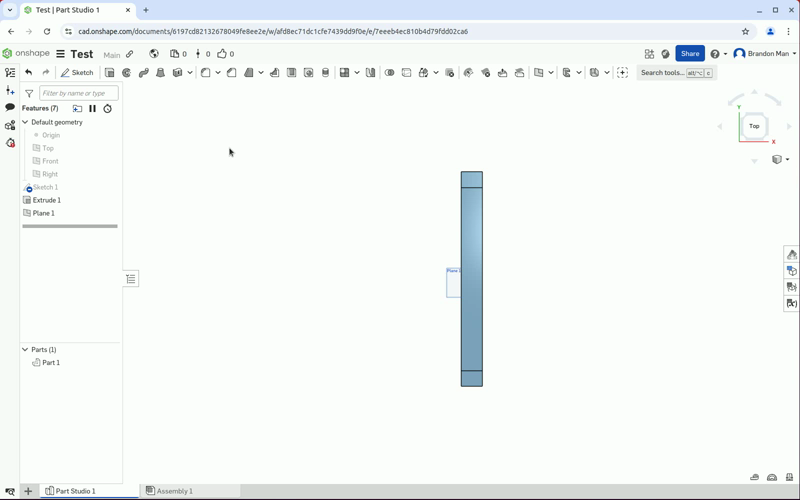
key(shift+s)
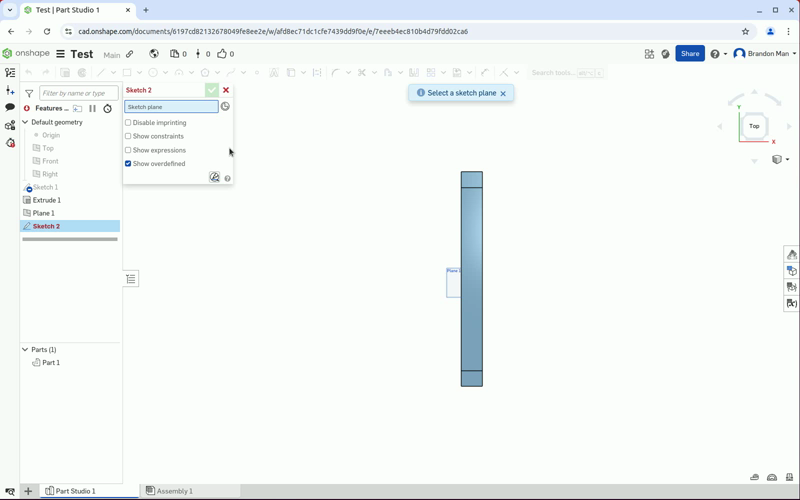
mouse_move(73, 215)
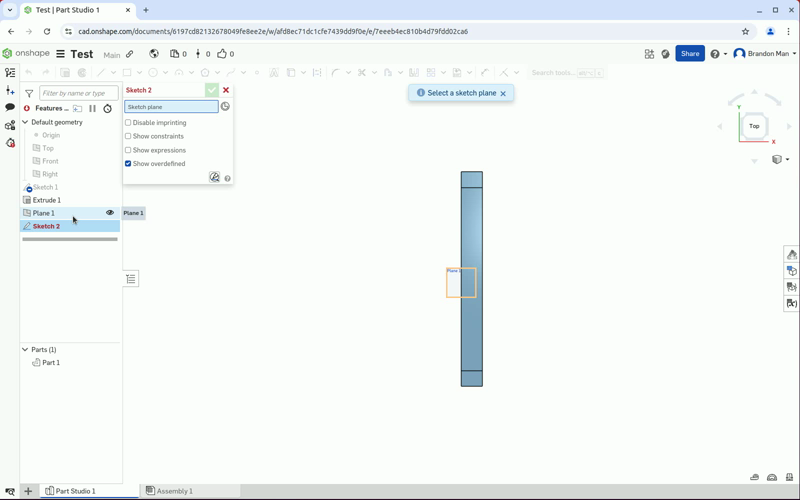
click(73, 215)
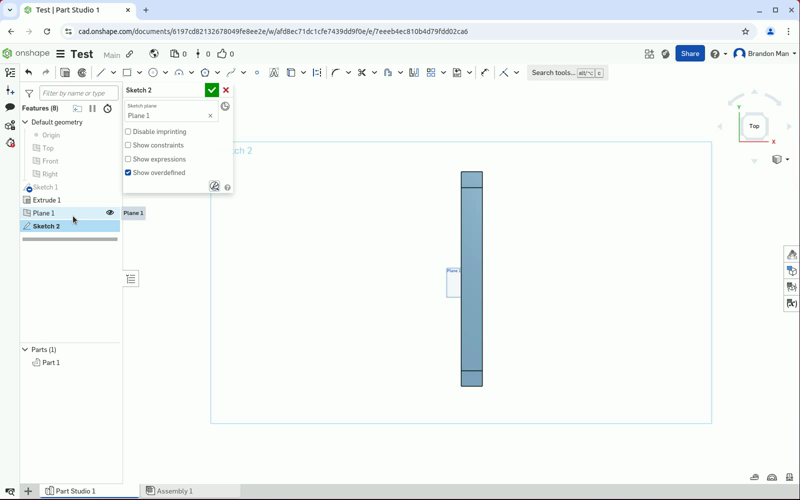
mouse_move(73, 352)
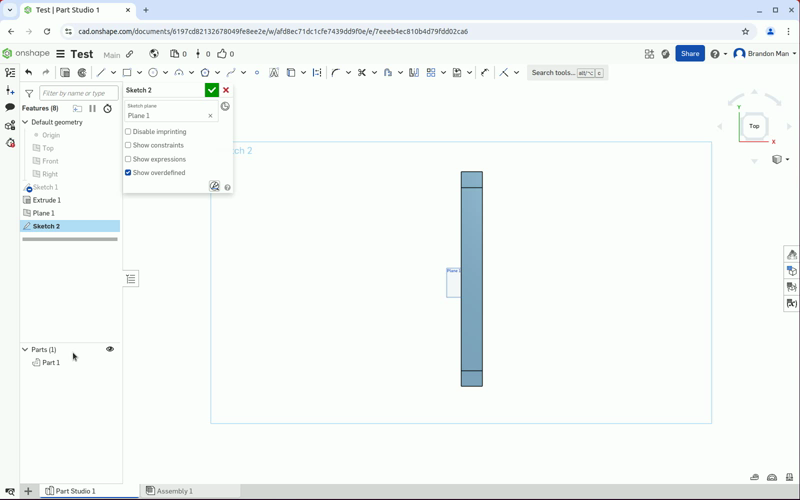
key(y)
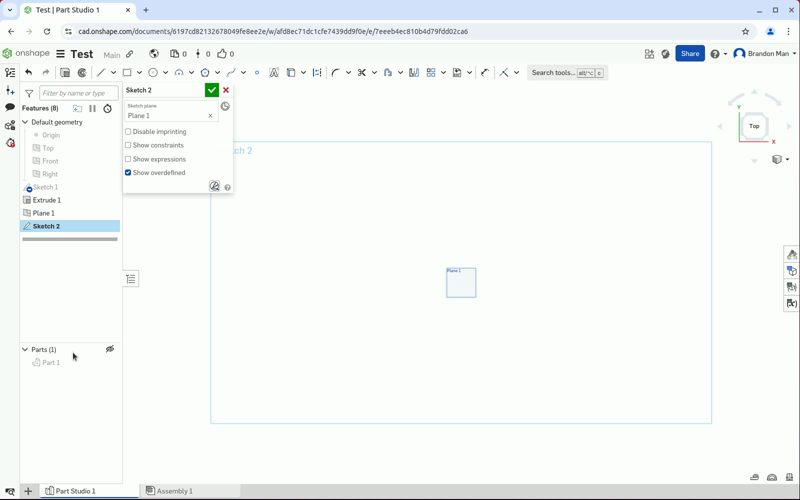
key(c)
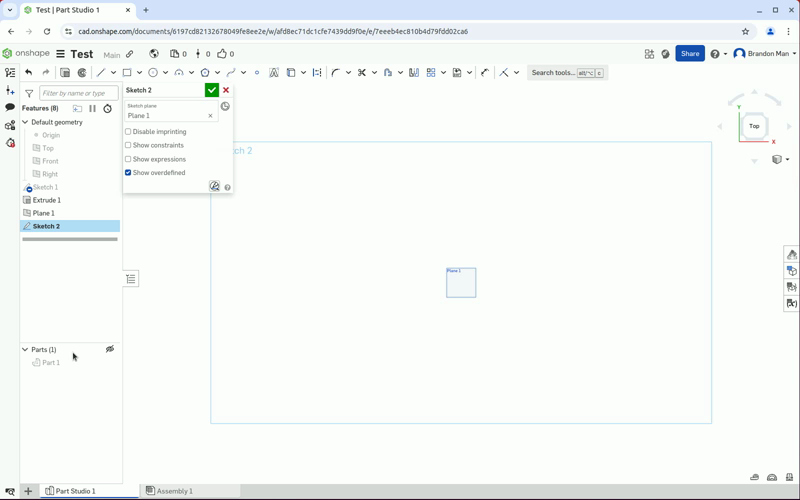
key_down(shift)
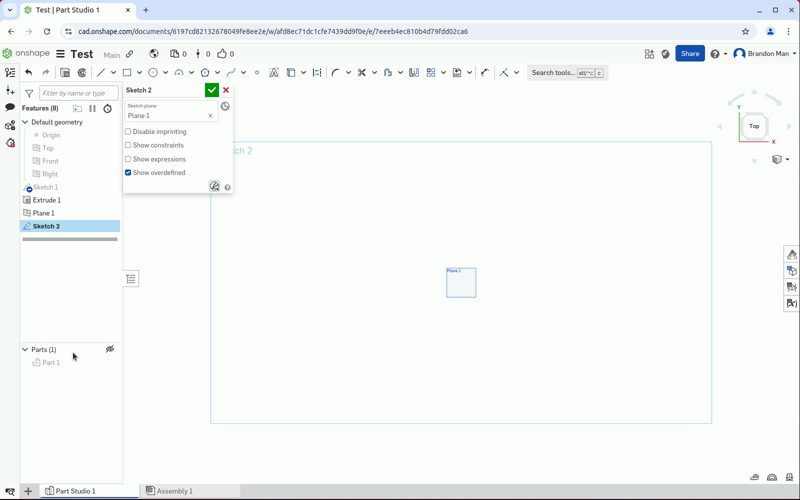
mouse_move(471, 178)
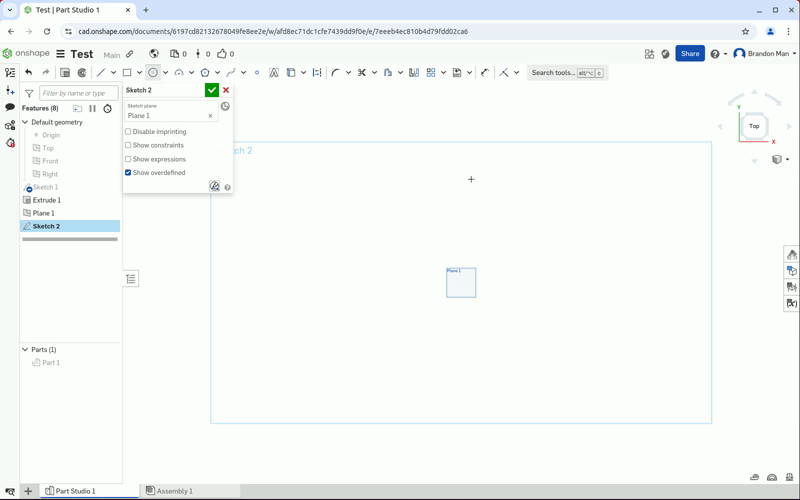
click(471, 178)
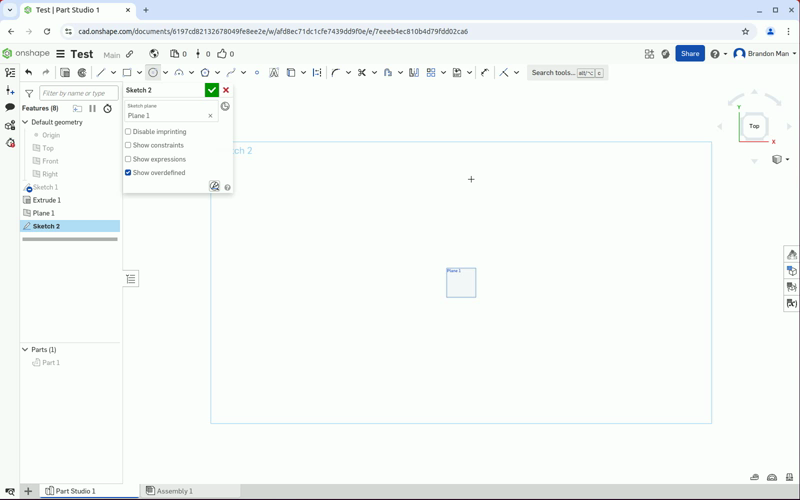
key_up(shift)
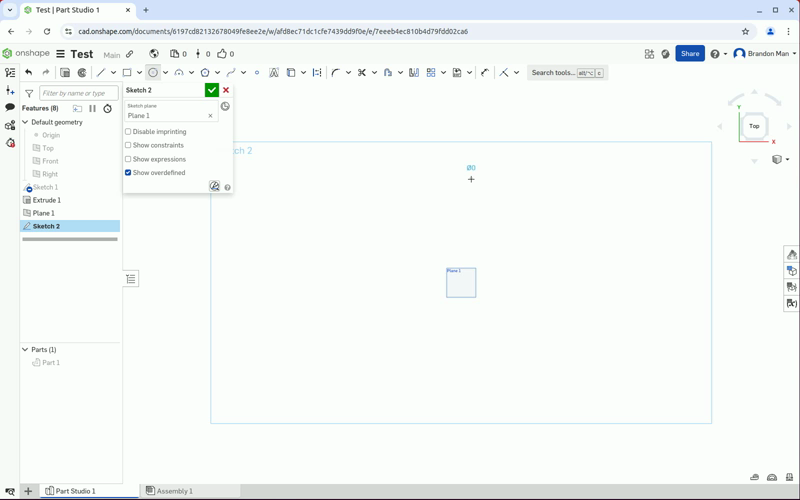
mouse_move(476, 178)
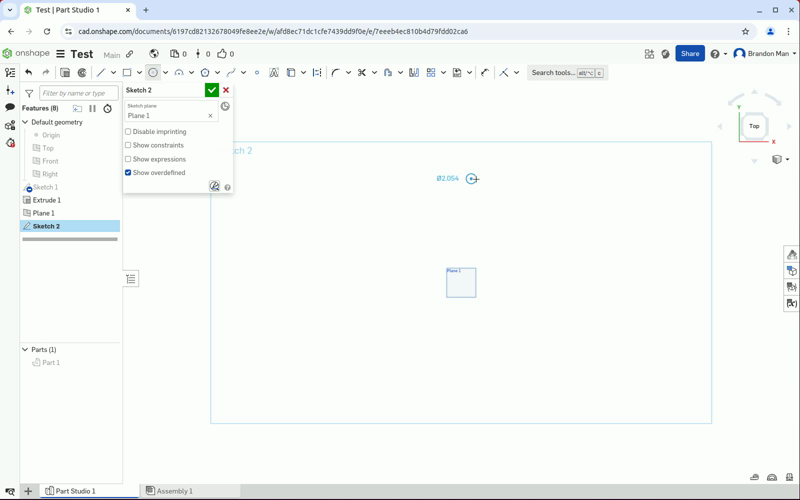
click(476, 178)
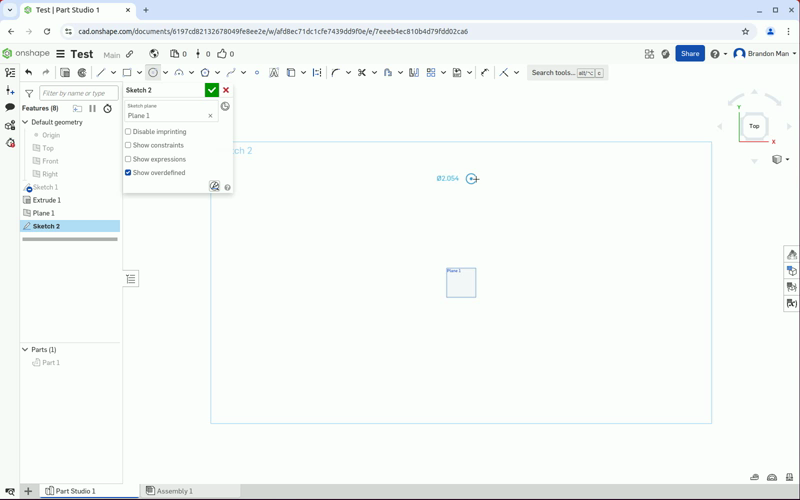
key(esc)
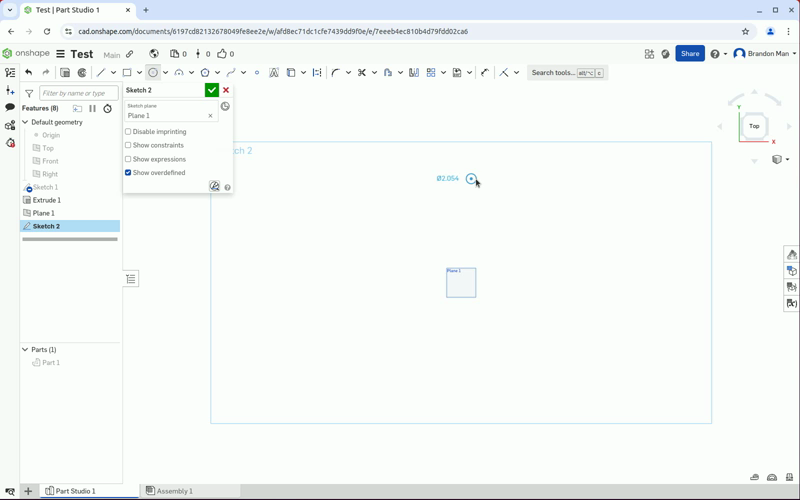
mouse_move(473, 178)
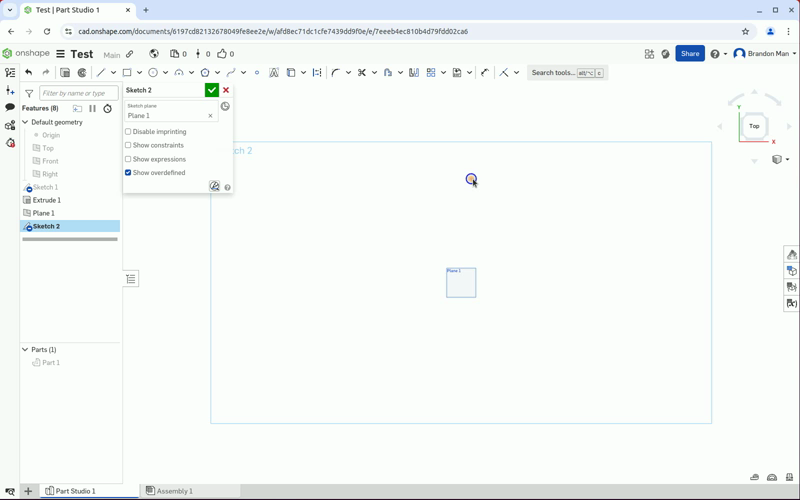
scroll(6)
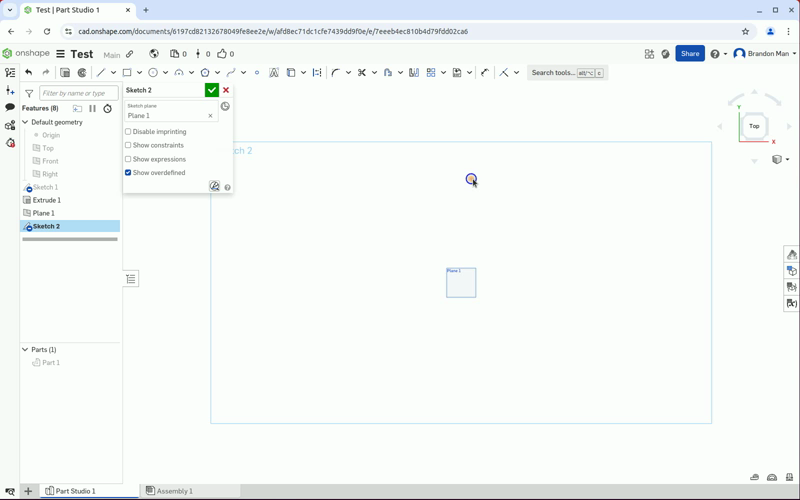
scroll(6)
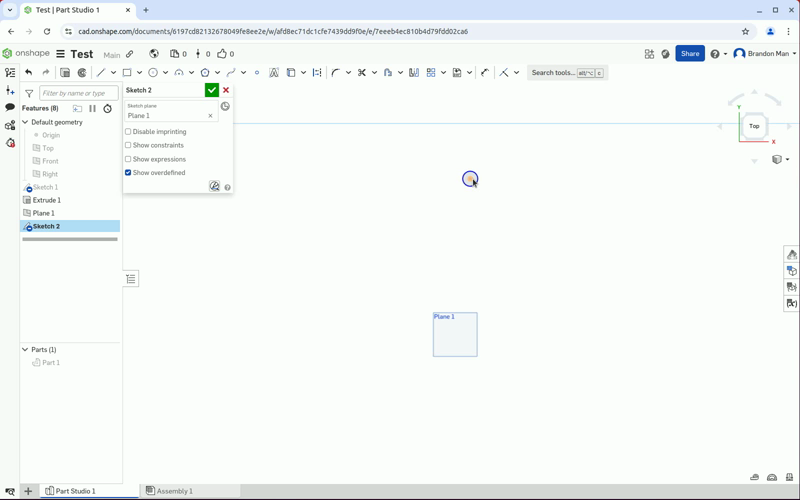
scroll(6)
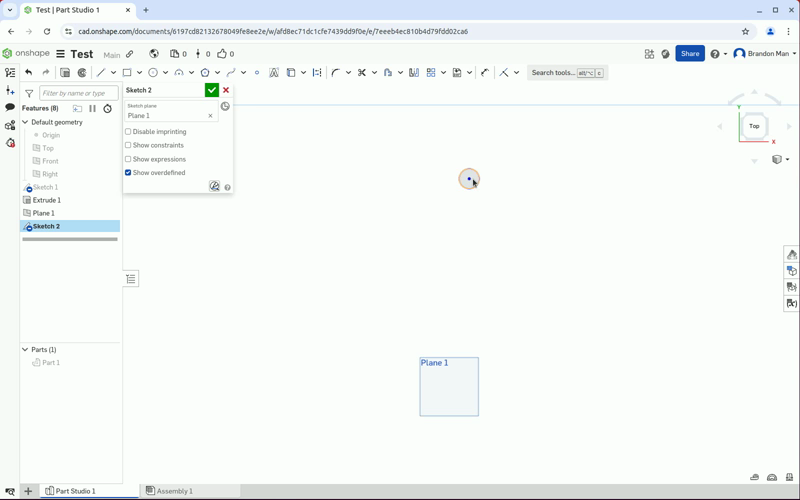
scroll(6)
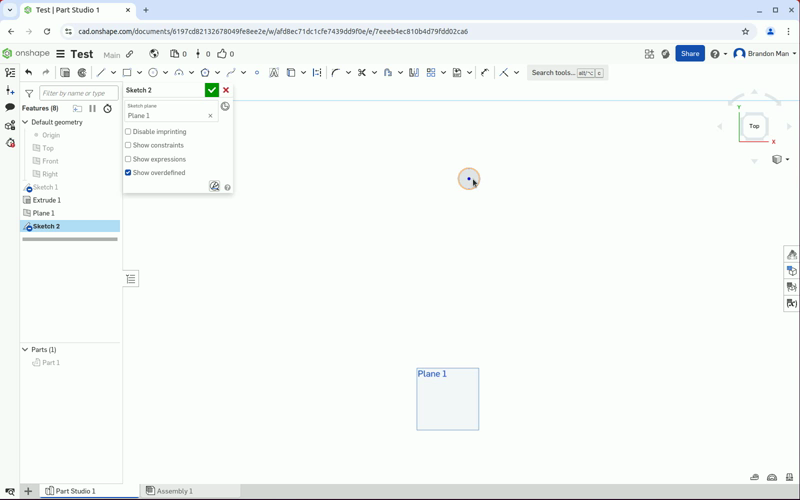
scroll(6)
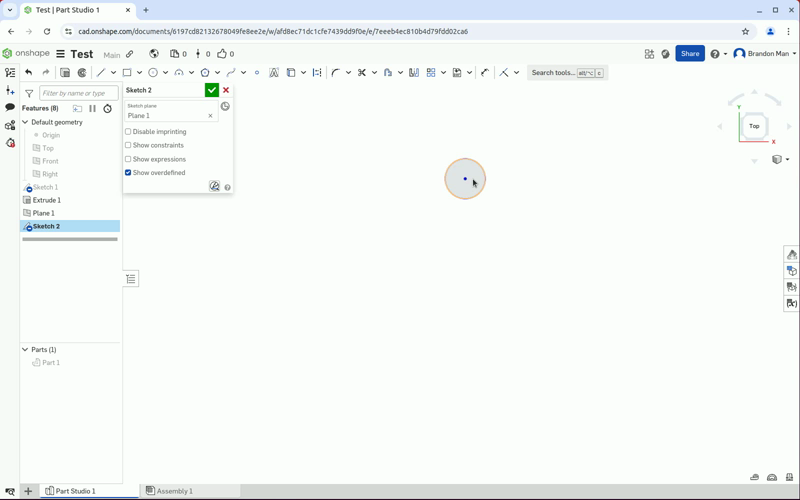
scroll(6)
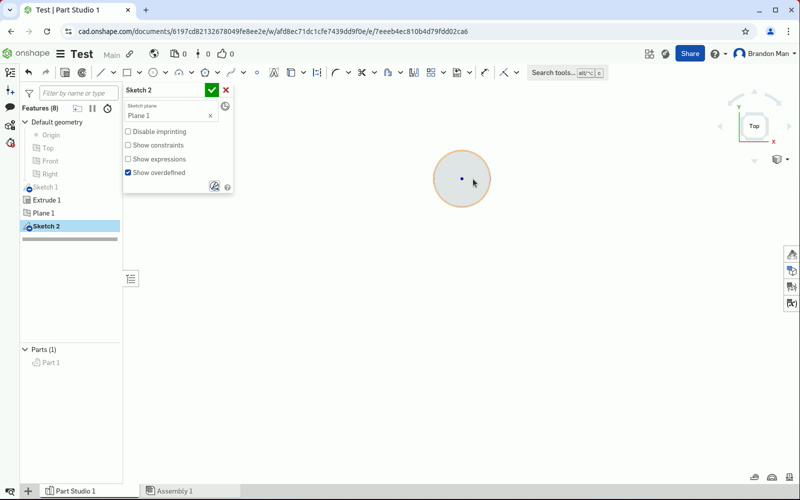
scroll(6)
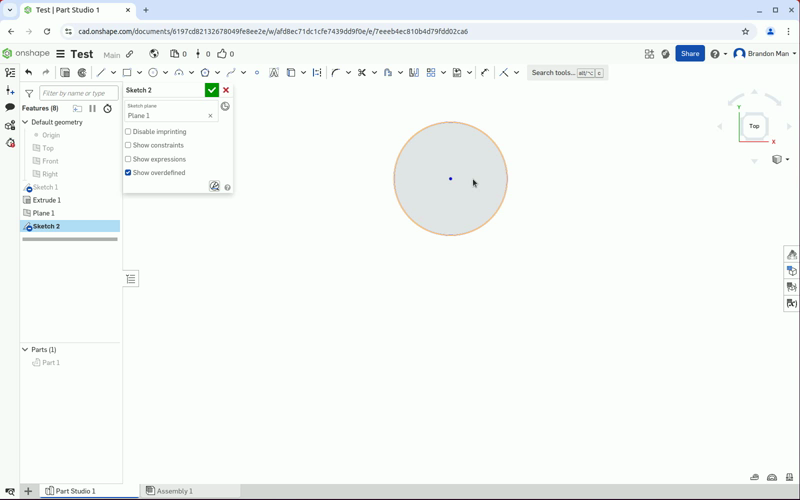
click(473, 178)
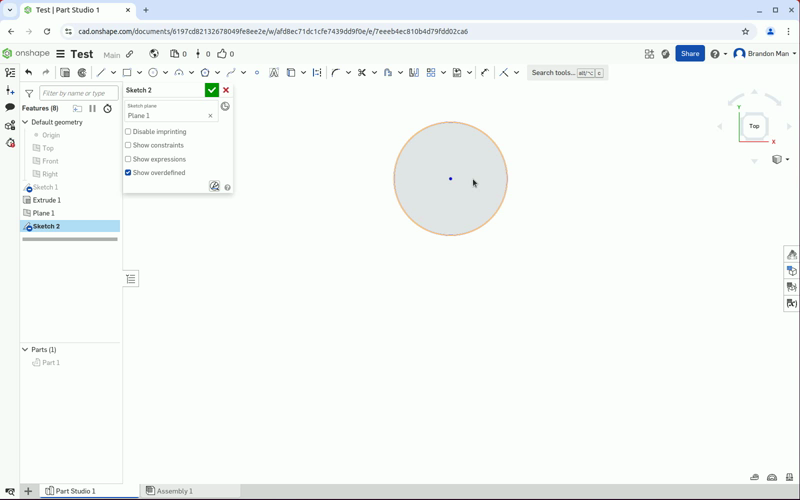
scroll(-6)
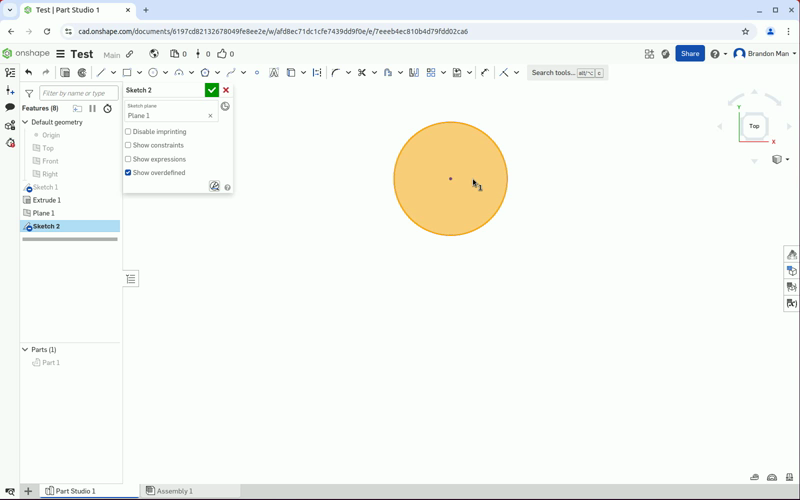
scroll(-6)
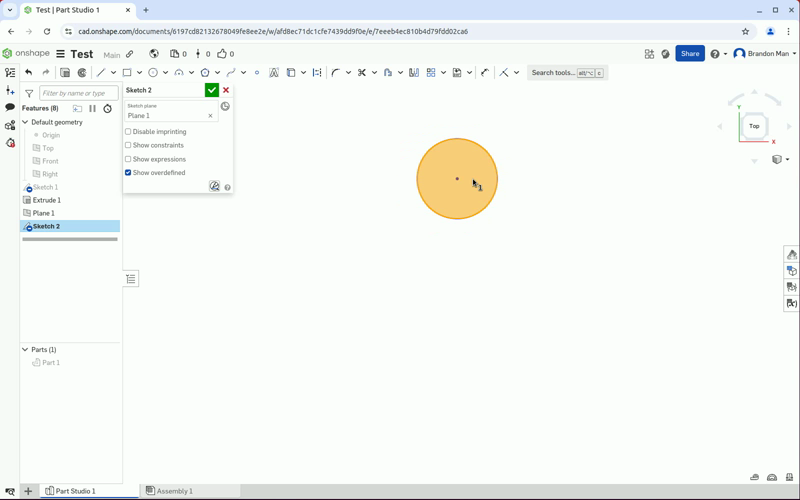
scroll(-6)
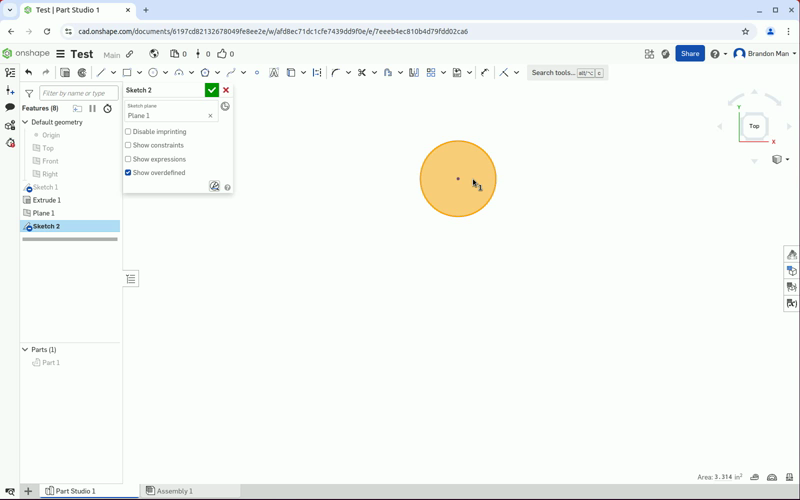
scroll(-6)
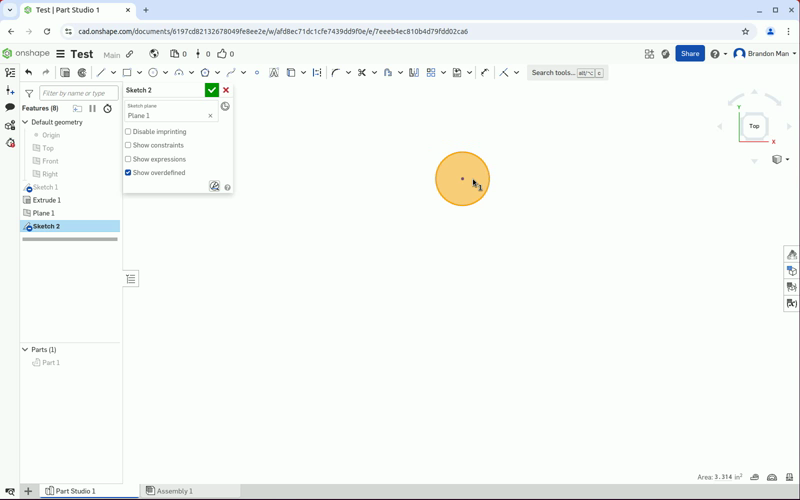
scroll(-6)
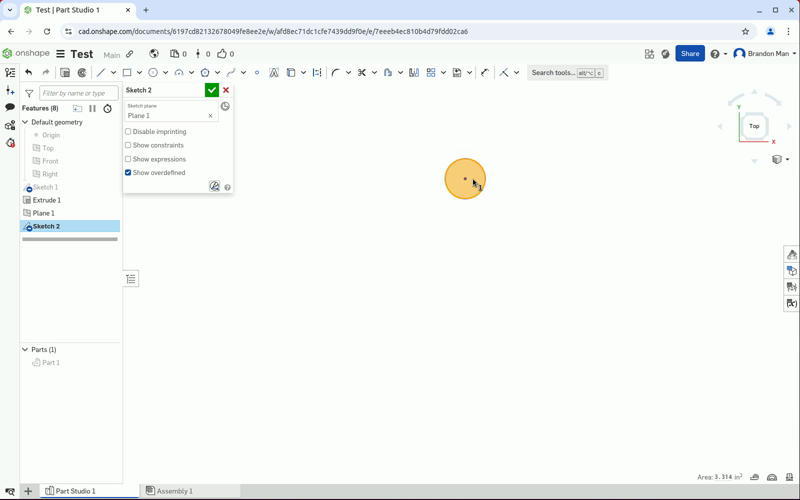
scroll(-6)
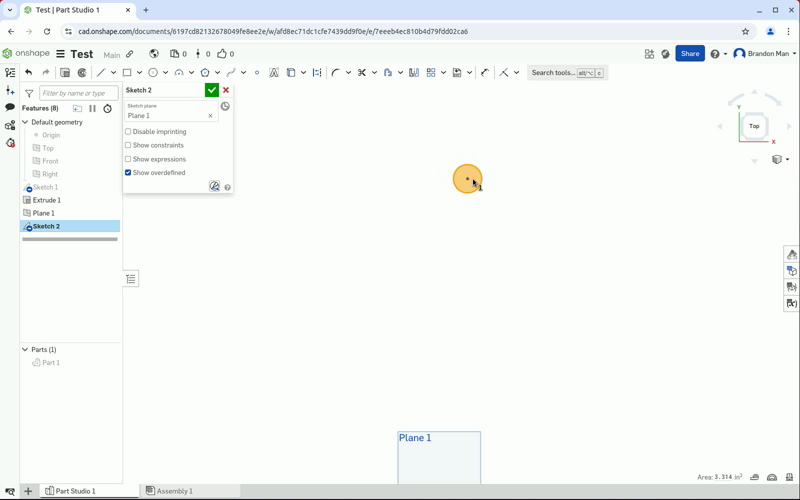
scroll(-6)
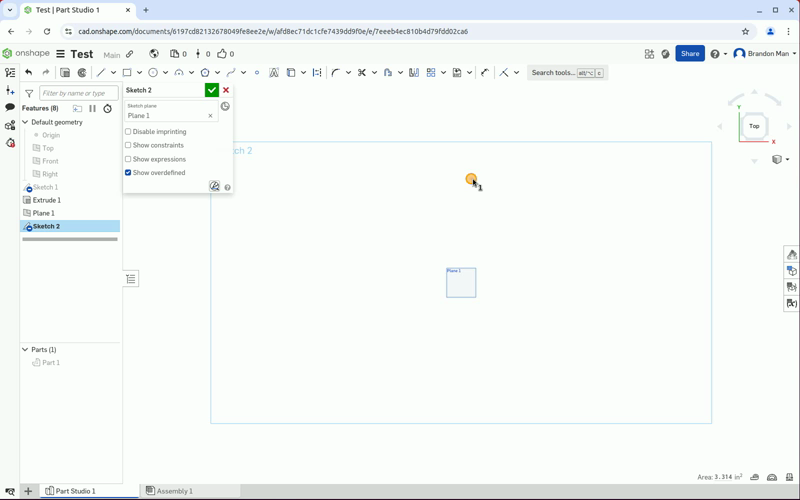
mouse_move(73, 352)
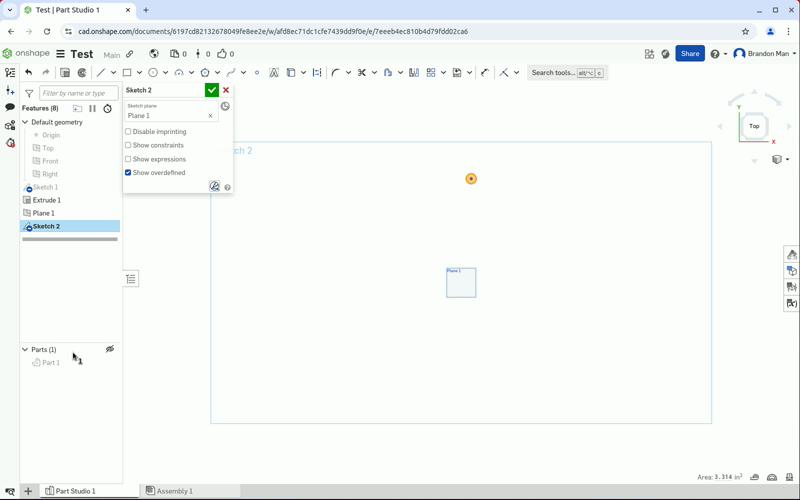
key(shift+y)
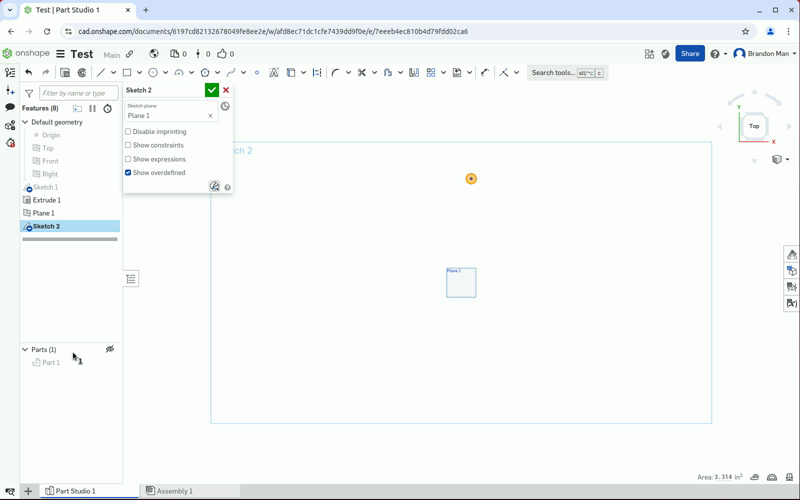
key(shift+e)
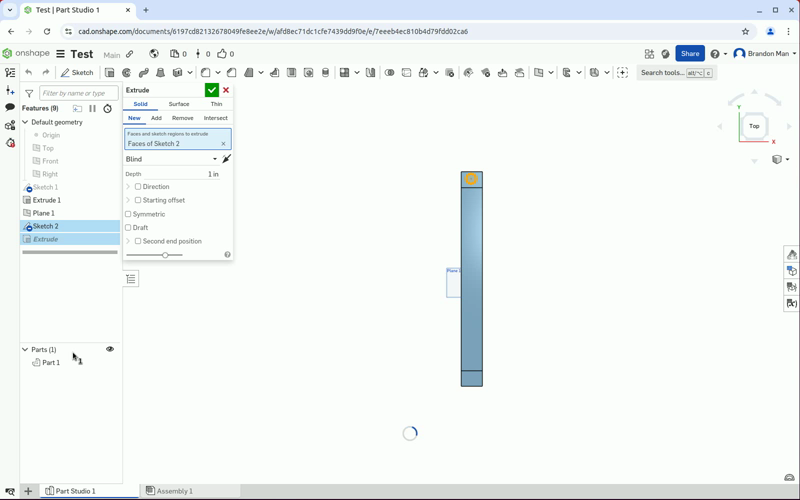
mouse_move(143, 106)
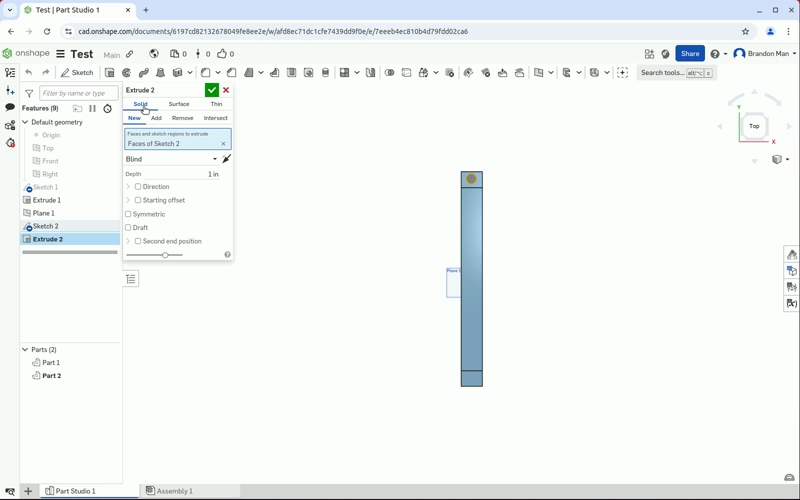
click(143, 106)
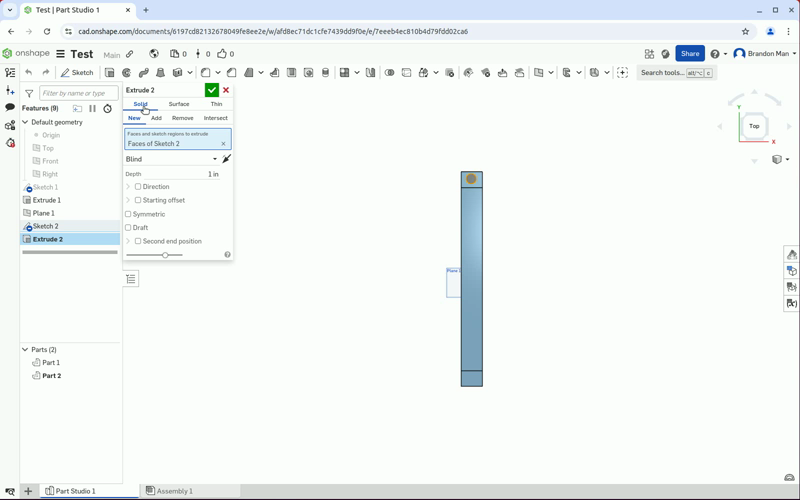
mouse_move(186, 120)
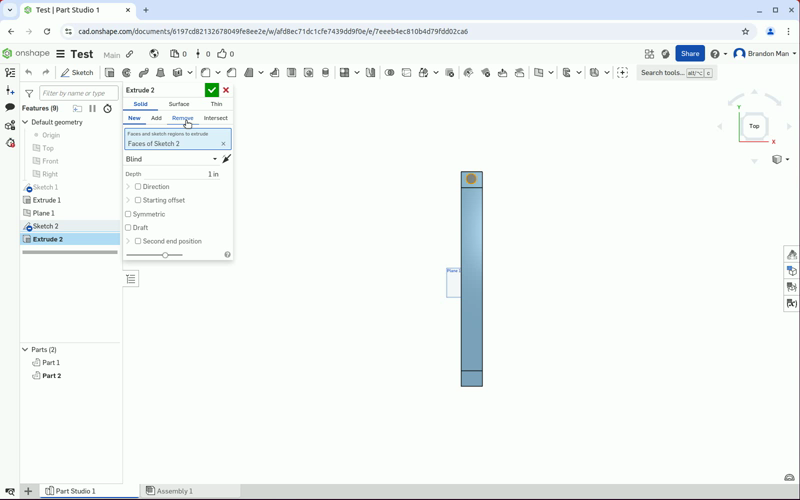
click(186, 120)
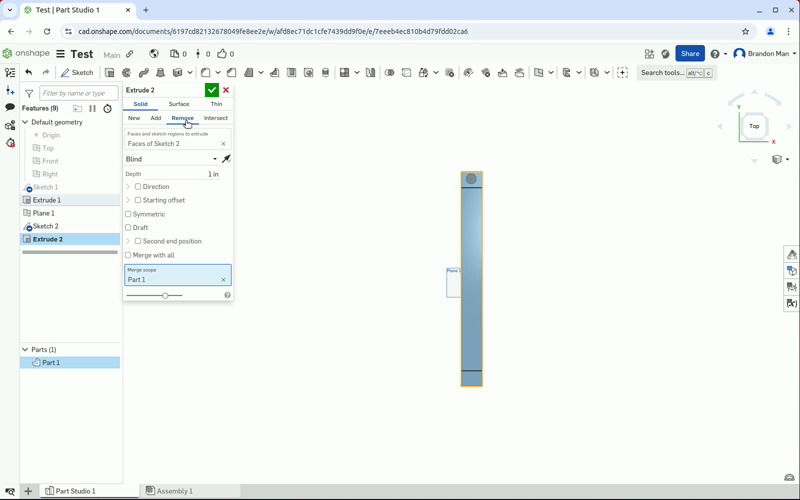
key(tab, 4)
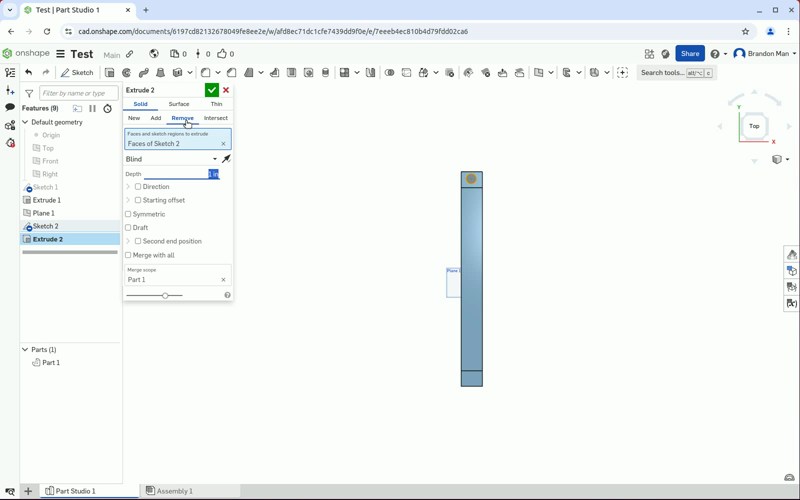
text(10.832)
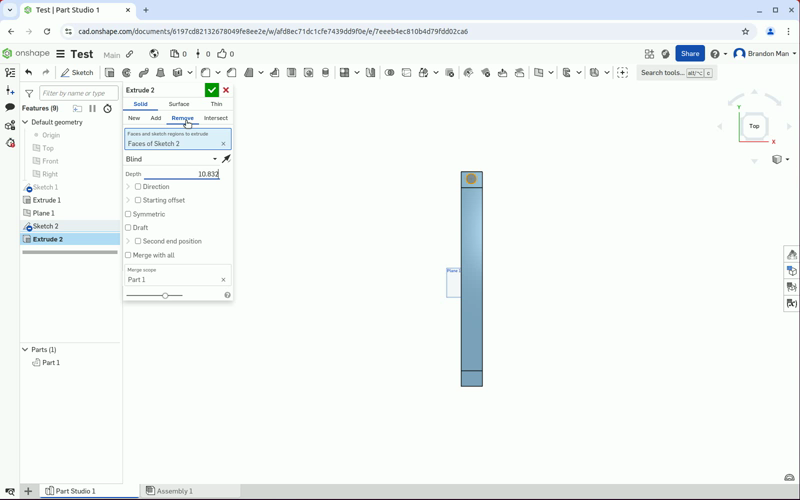
key(tab, 6)
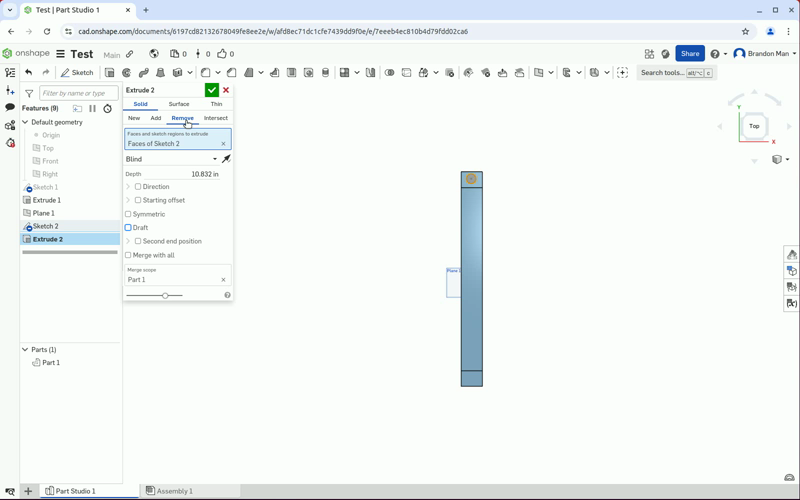
key(space)
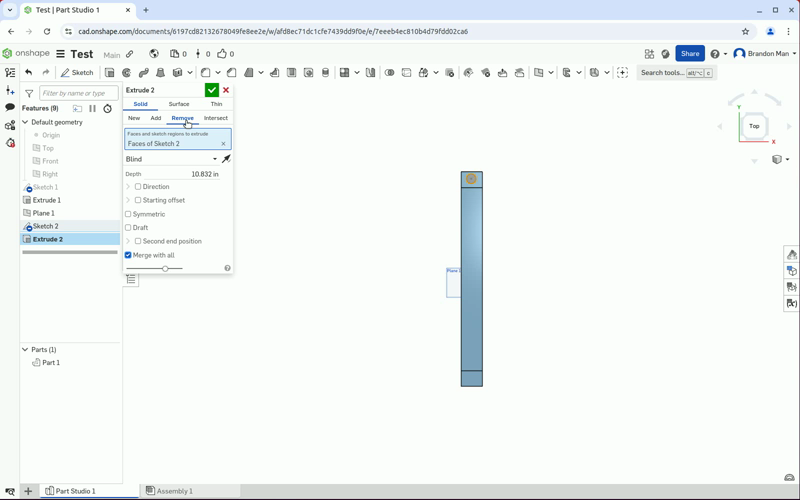
key(enter)
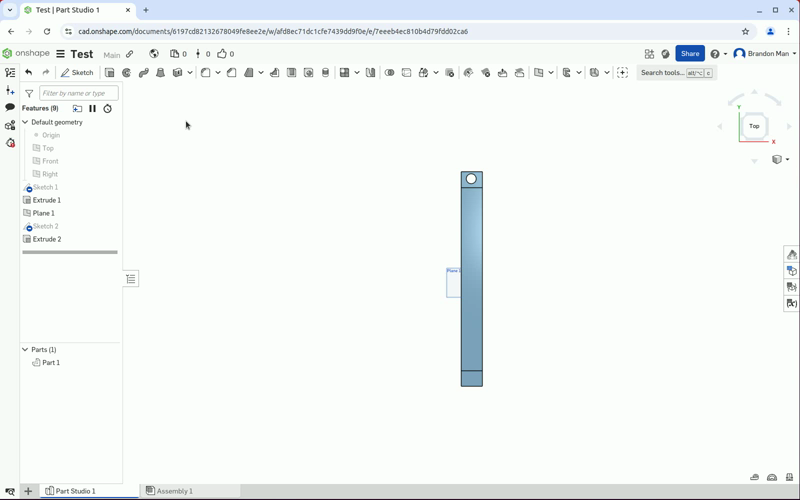
key(shift+h)
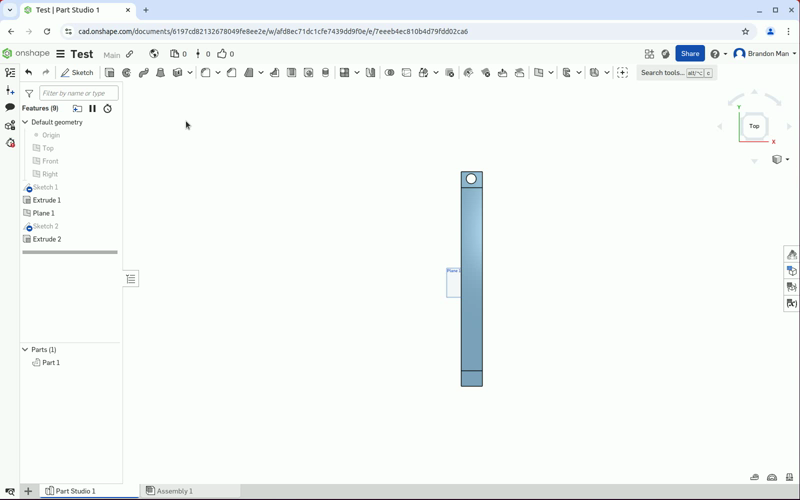
key(shift+h)
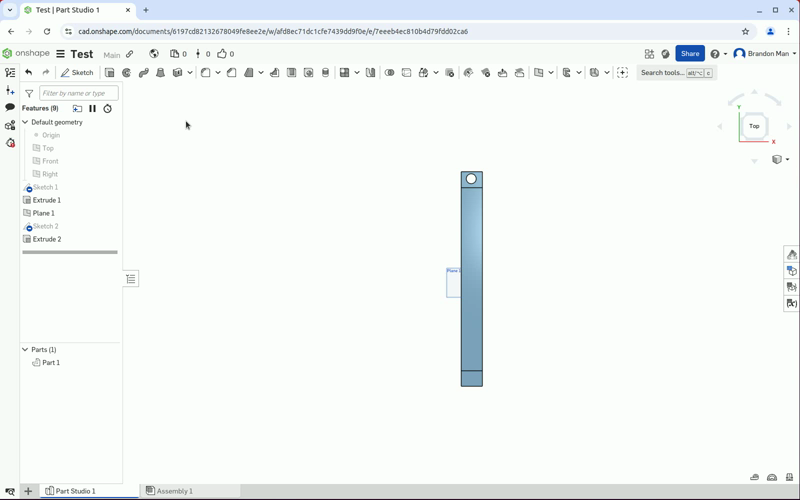
mouse_move(73, 189)
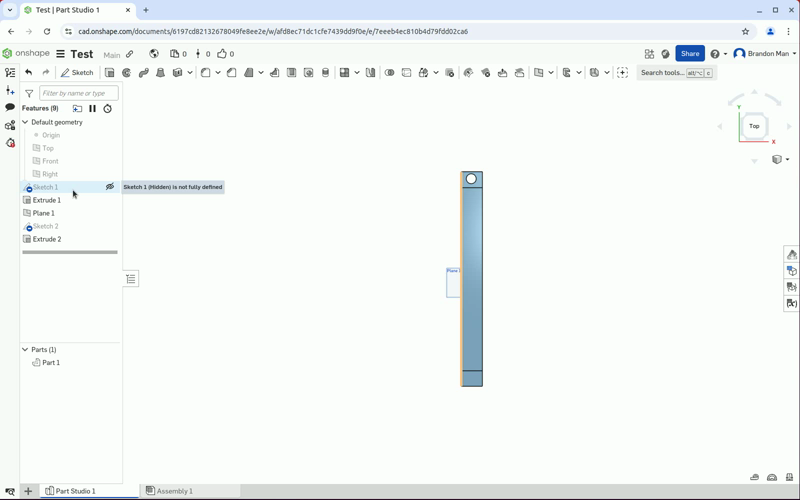
click(73, 189)
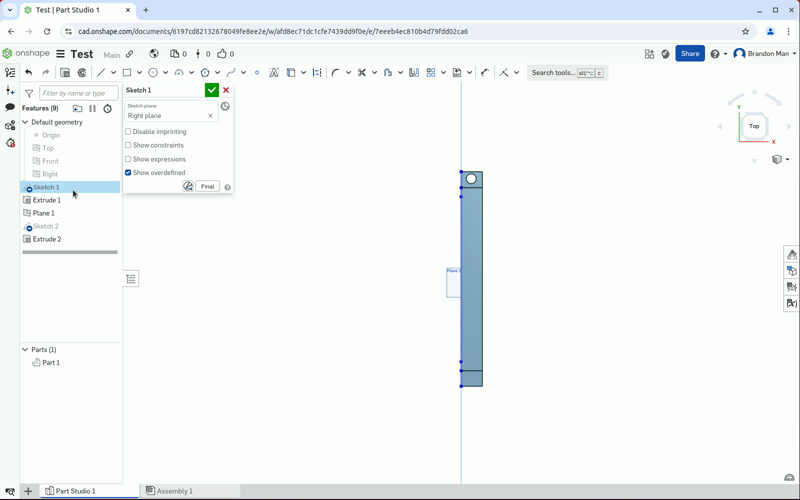
mouse_move(229, 92)
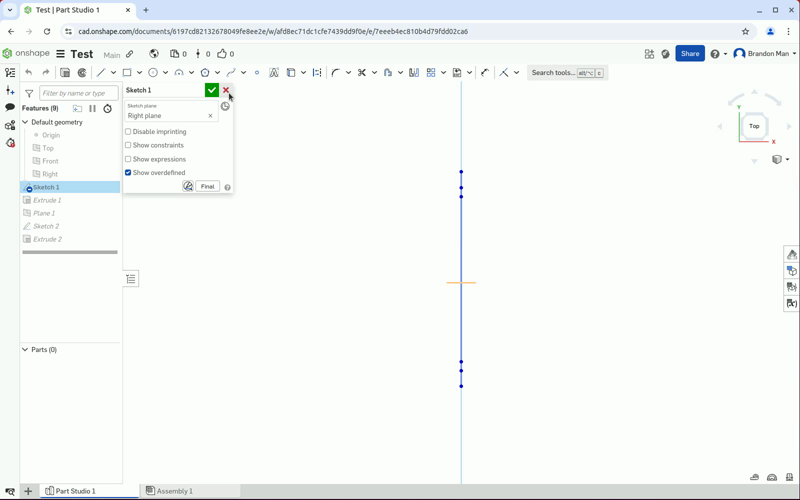
click(229, 92)
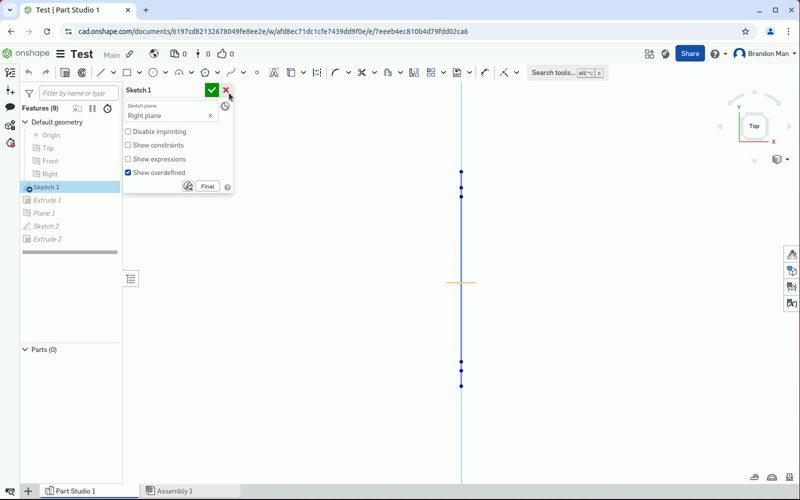
key(shift+s)
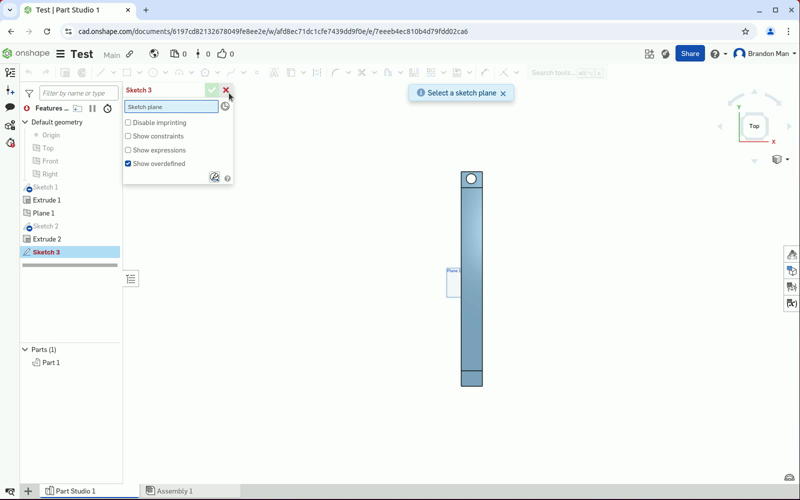
mouse_move(73, 215)
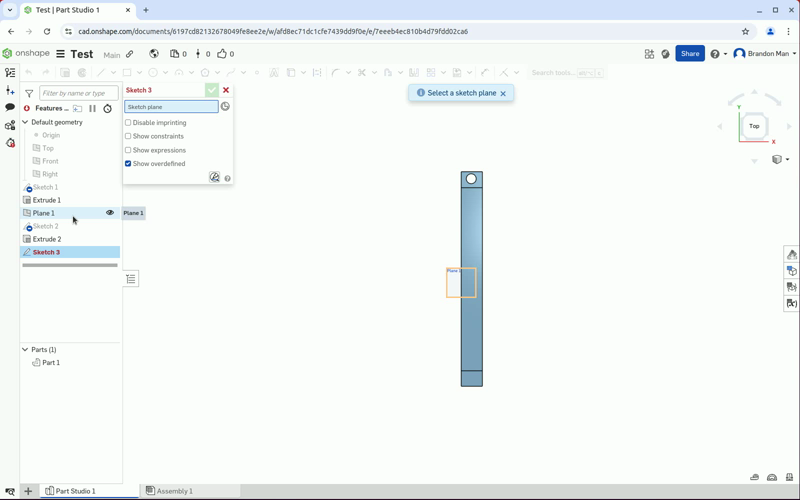
click(73, 215)
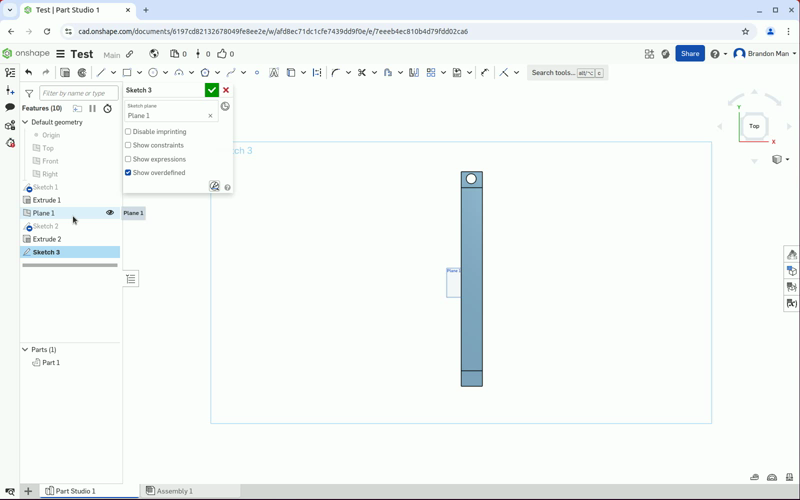
mouse_move(73, 352)
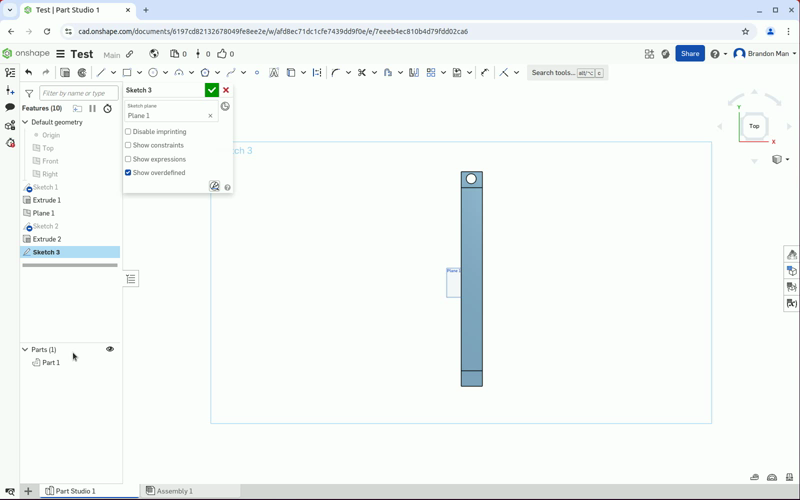
key(y)
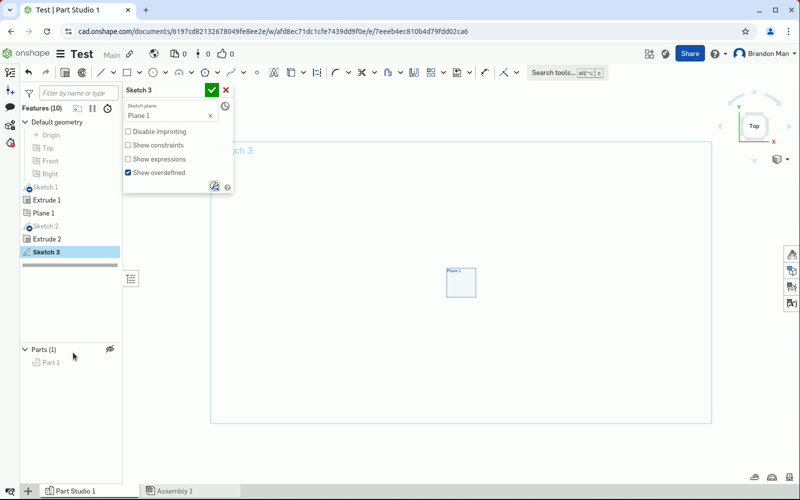
key(c)
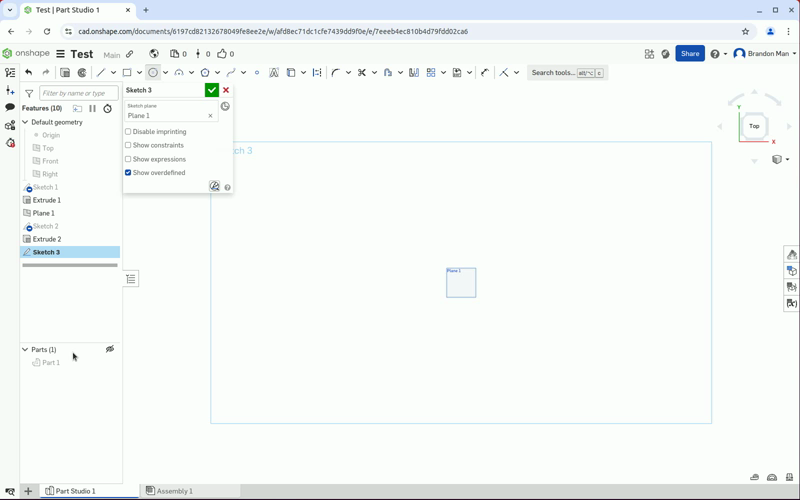
key_down(shift)
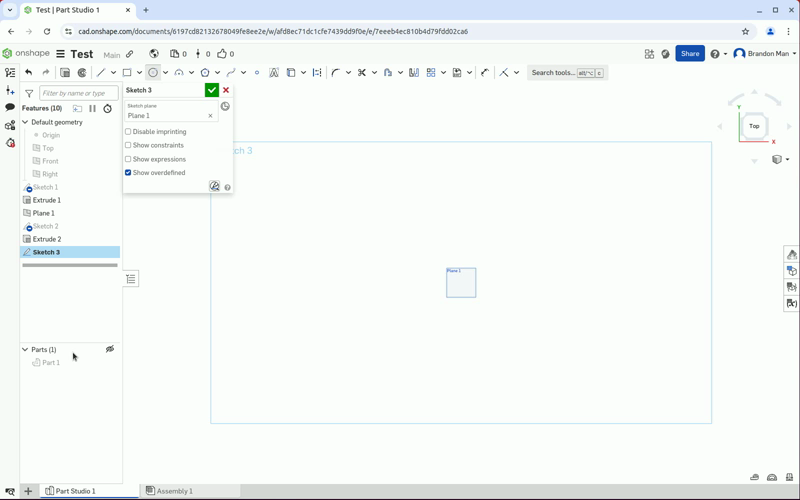
mouse_move(471, 378)
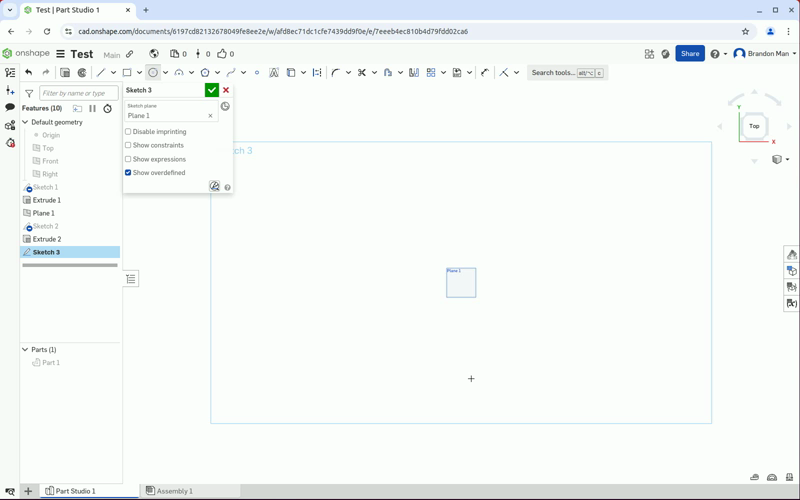
click(471, 378)
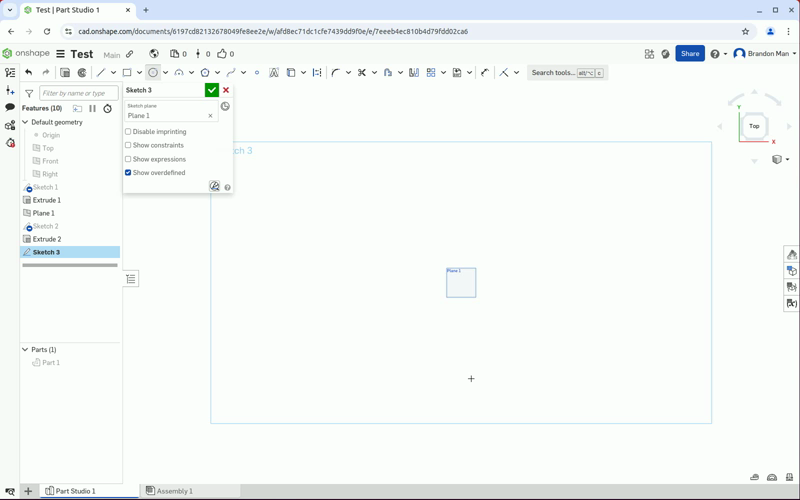
key_up(shift)
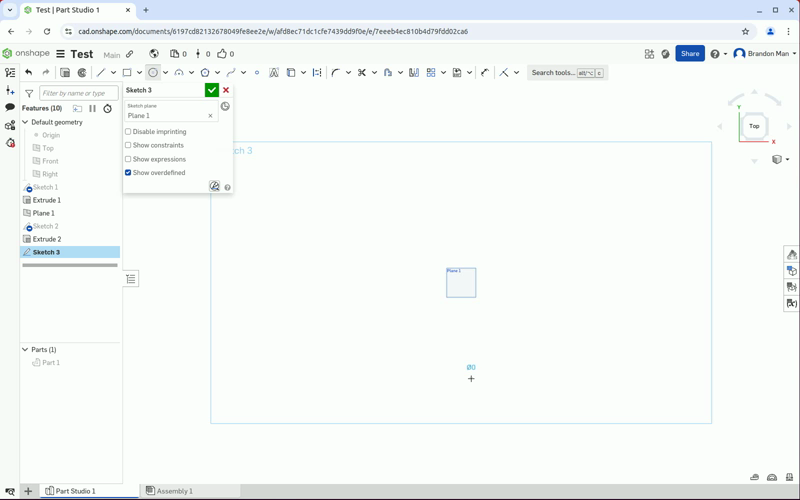
mouse_move(476, 378)
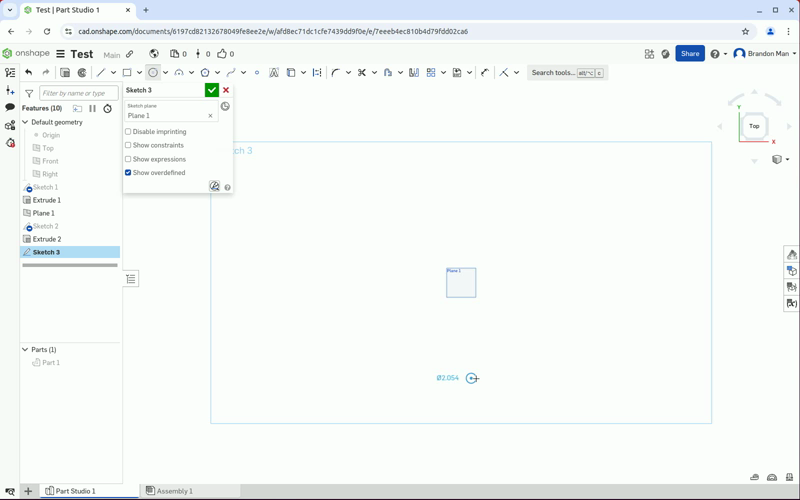
click(476, 378)
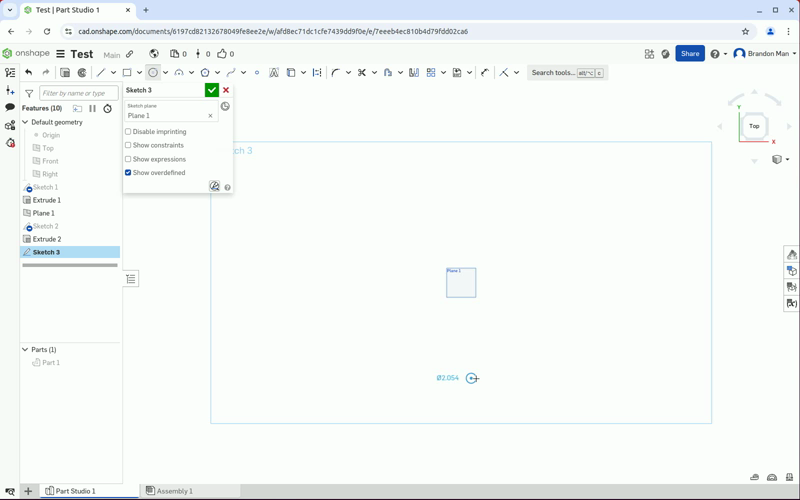
key(esc)
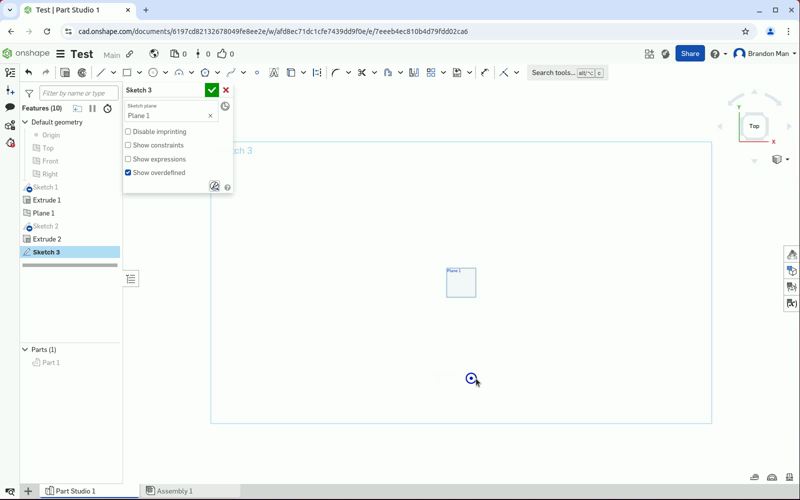
mouse_move(470, 374)
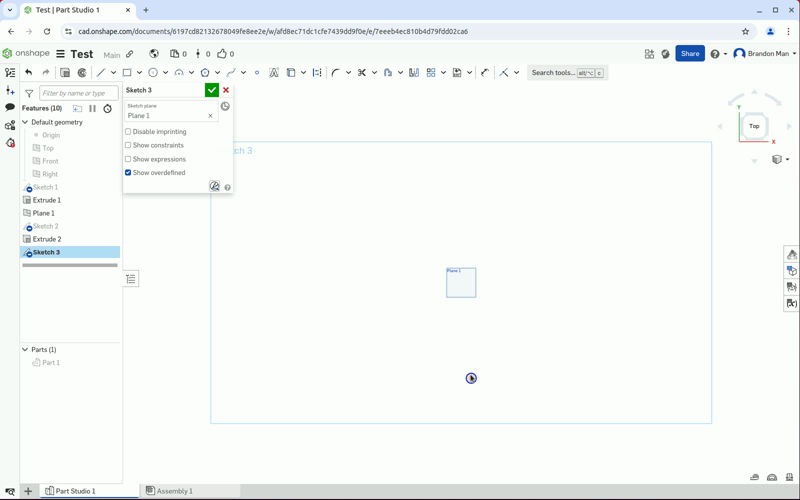
scroll(6)
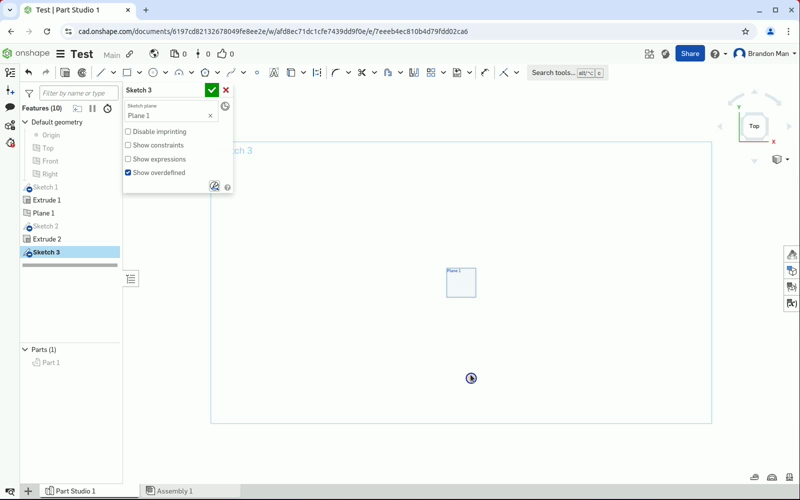
scroll(6)
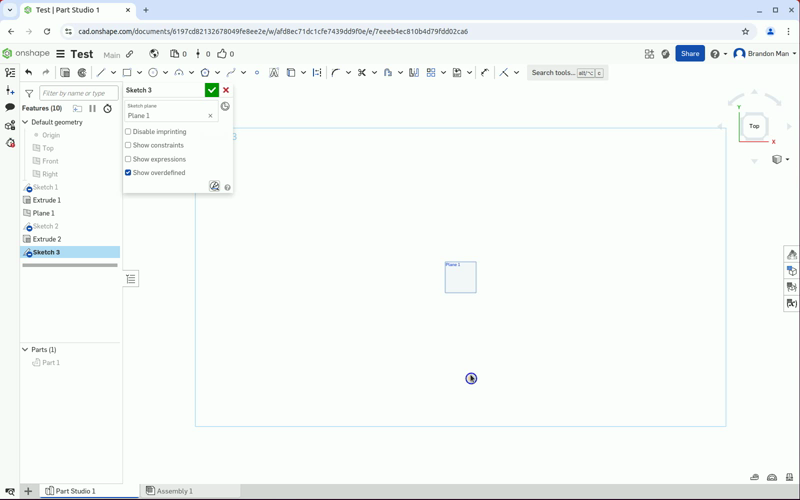
scroll(6)
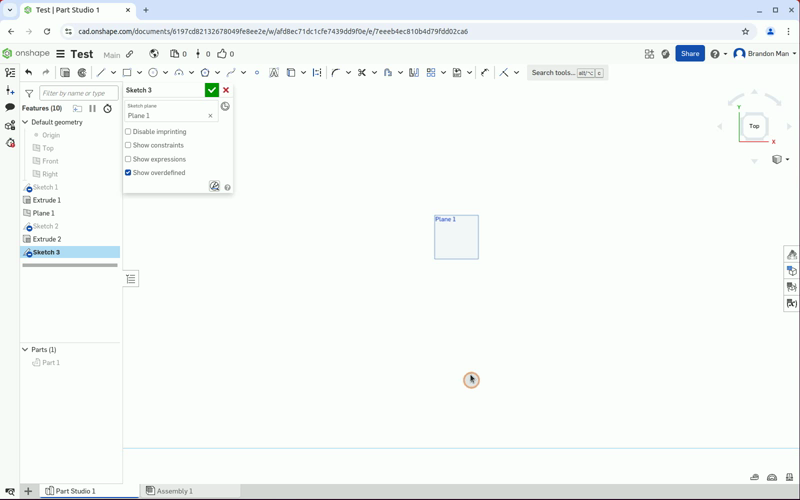
scroll(6)
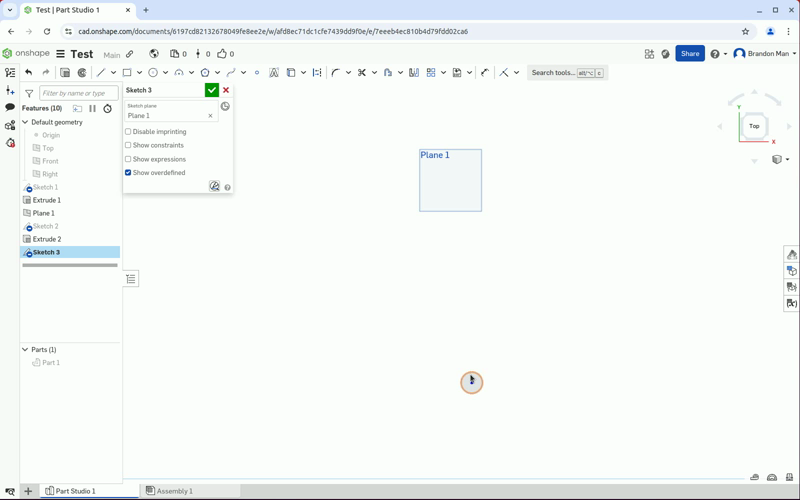
scroll(6)
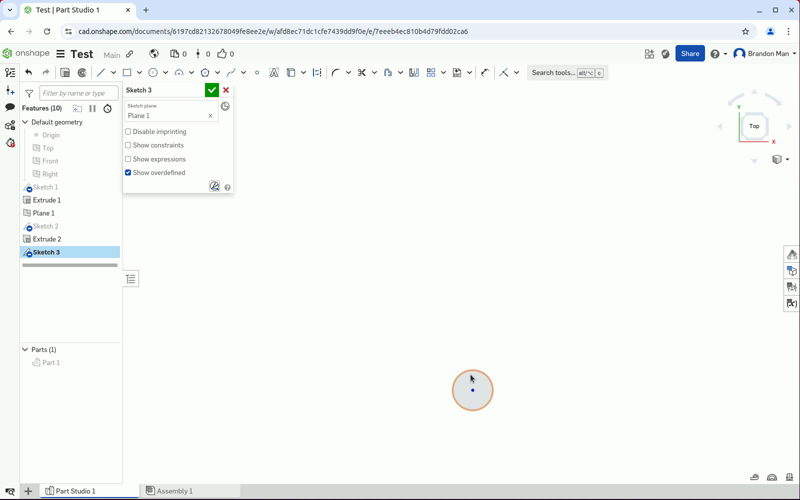
scroll(6)
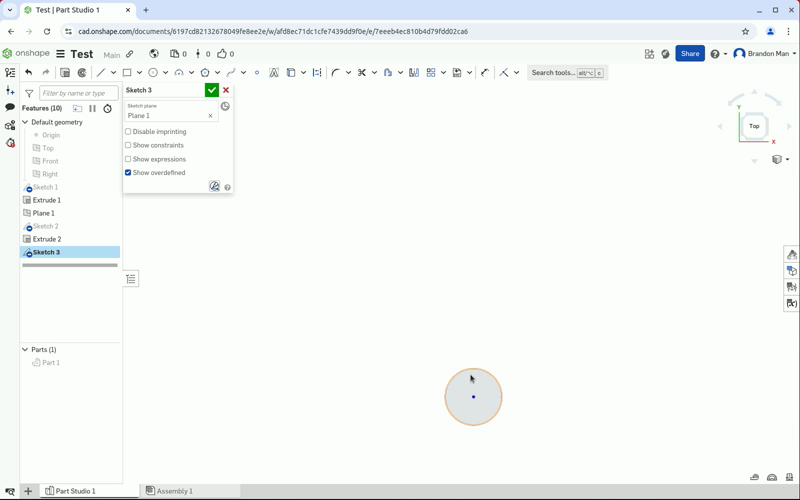
scroll(6)
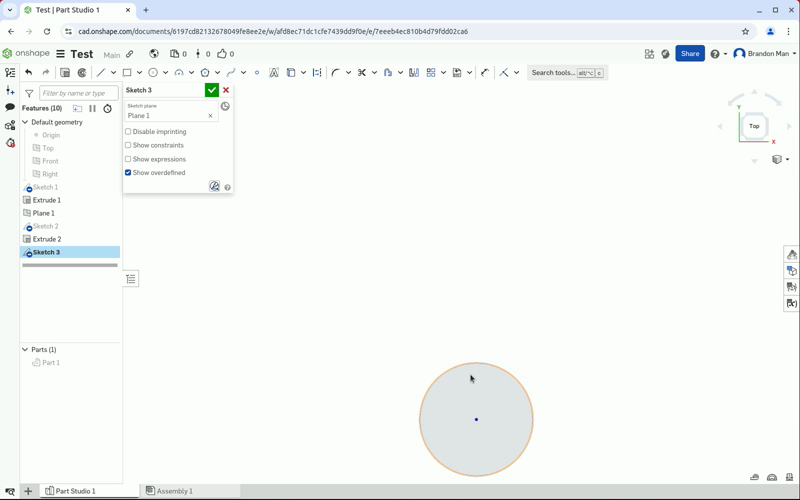
click(470, 374)
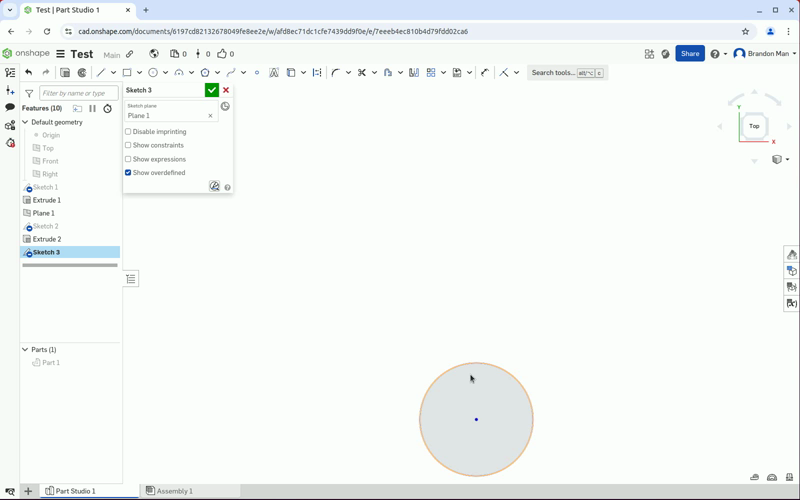
scroll(-6)
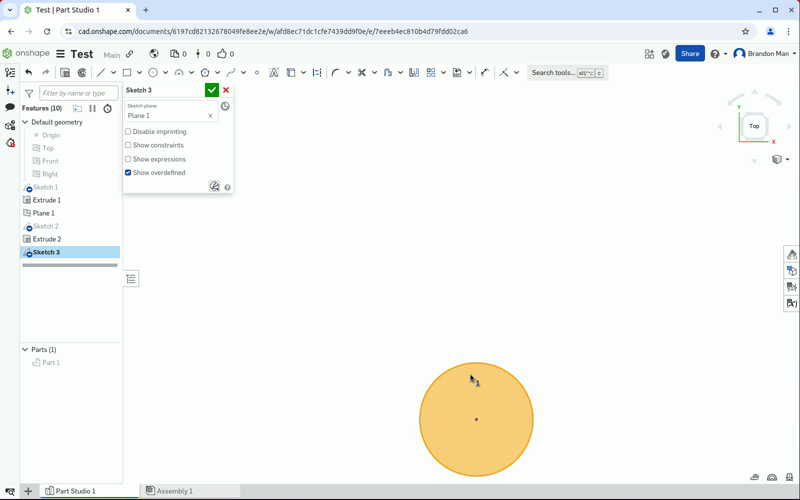
scroll(-6)
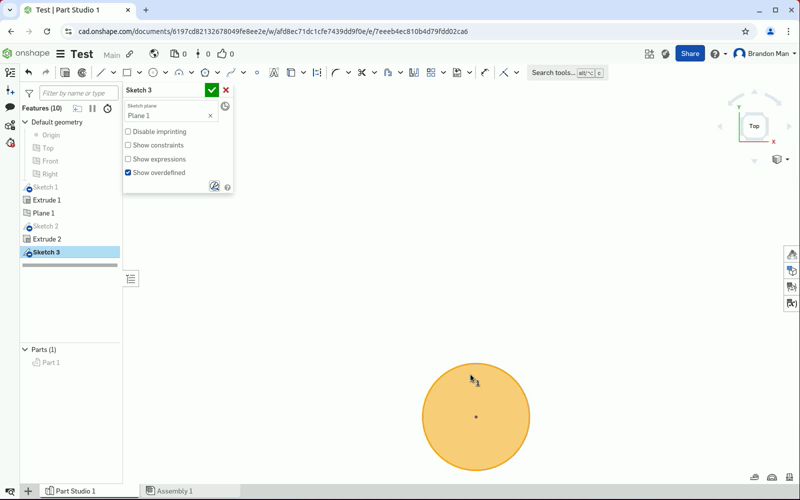
scroll(-6)
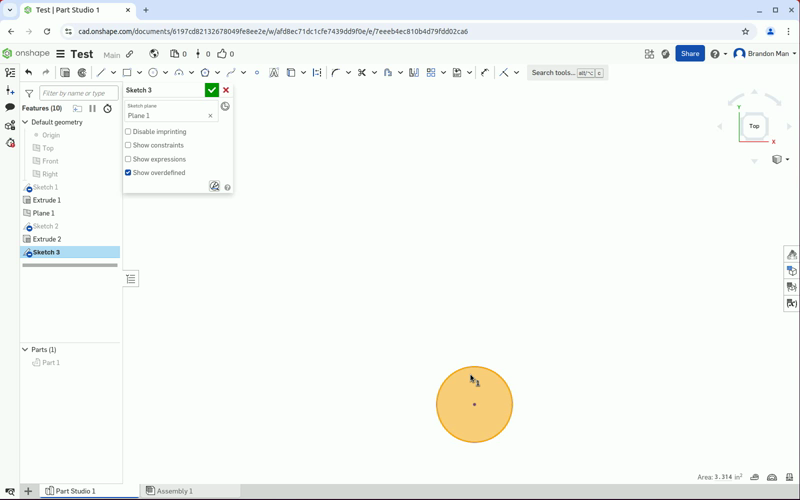
scroll(-6)
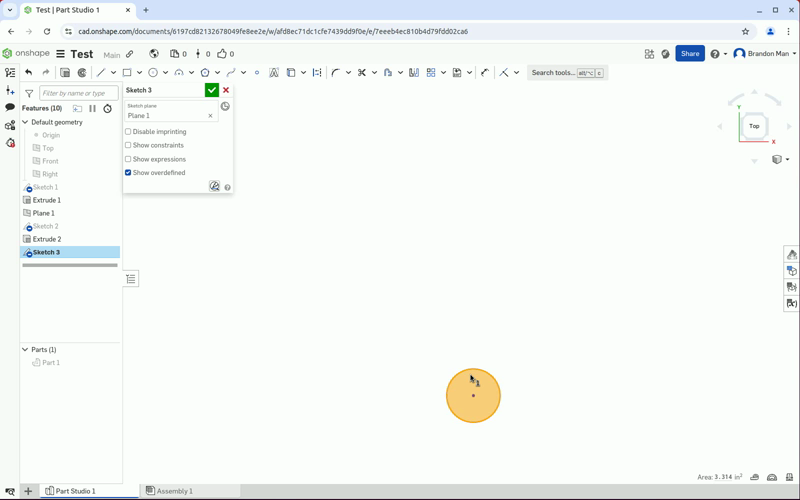
scroll(-6)
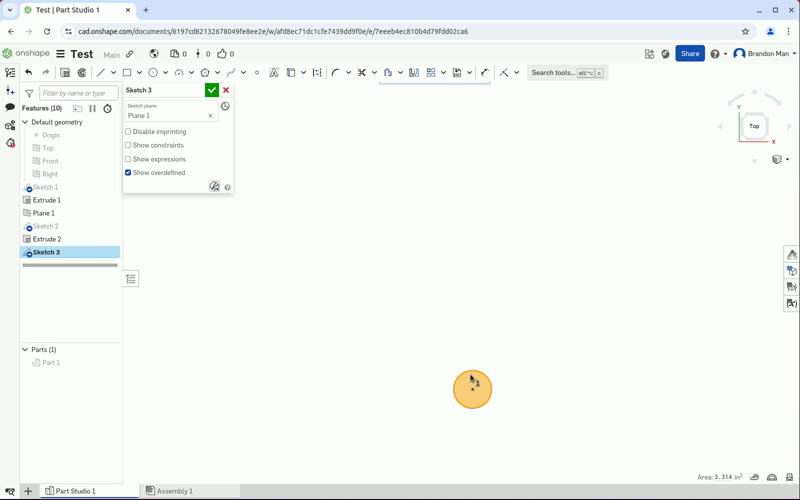
scroll(-6)
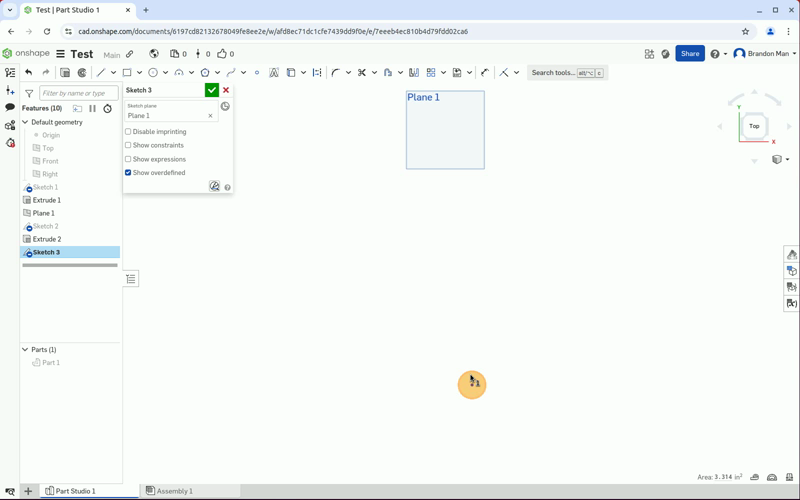
scroll(-6)
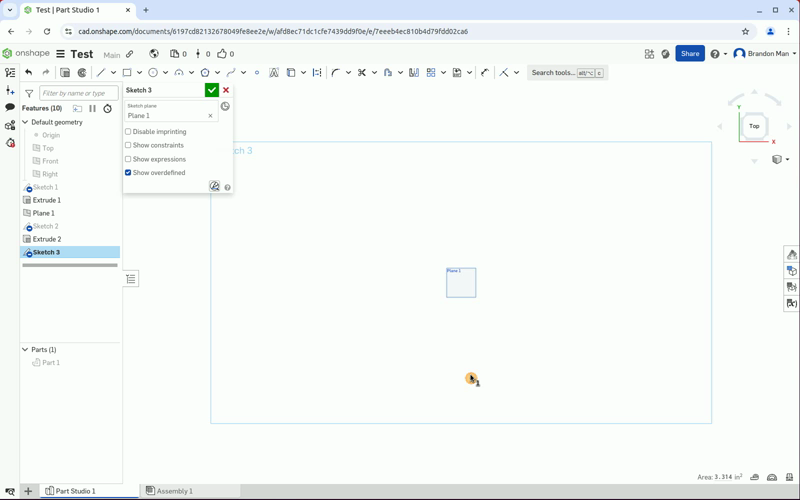
mouse_move(73, 352)
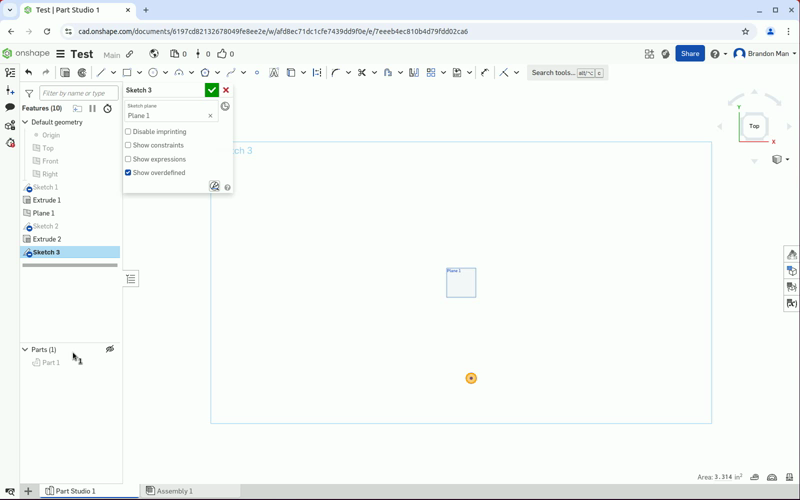
key(shift+y)
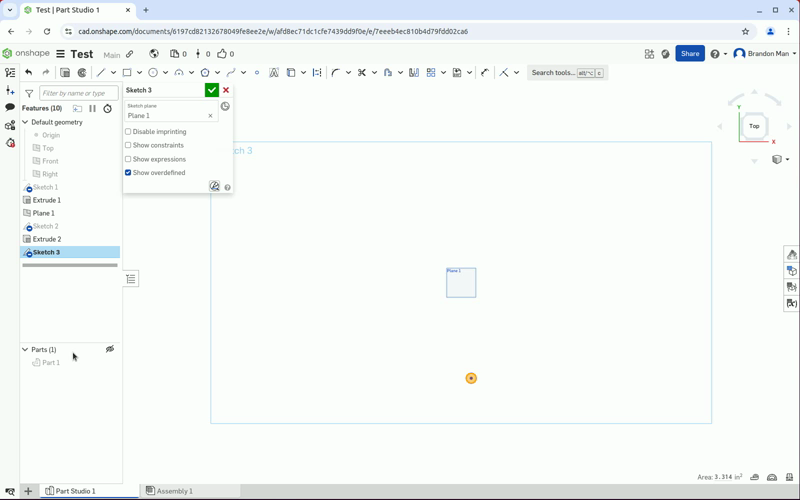
key(shift+e)
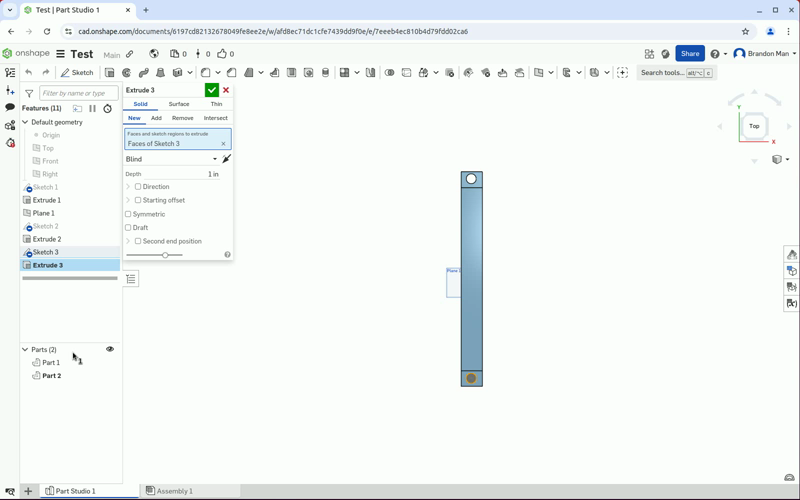
mouse_move(143, 106)
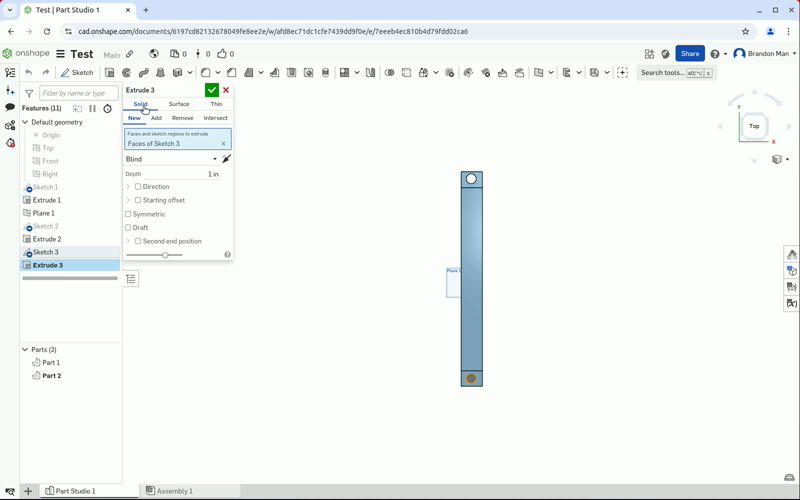
click(143, 106)
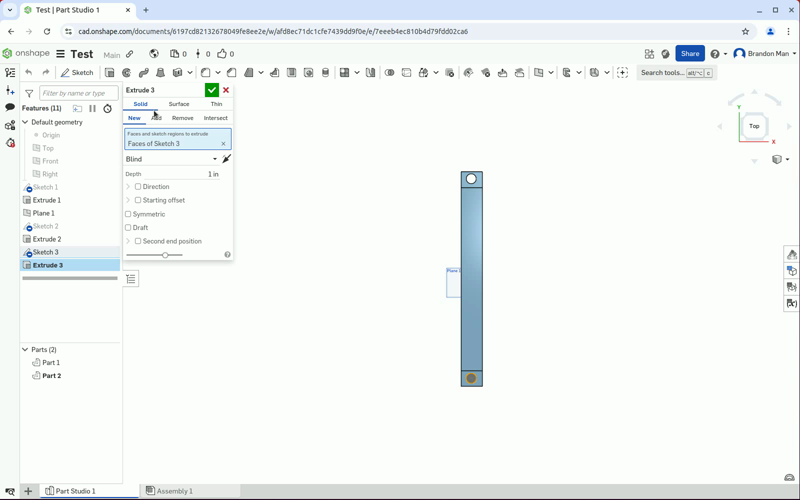
mouse_move(186, 120)
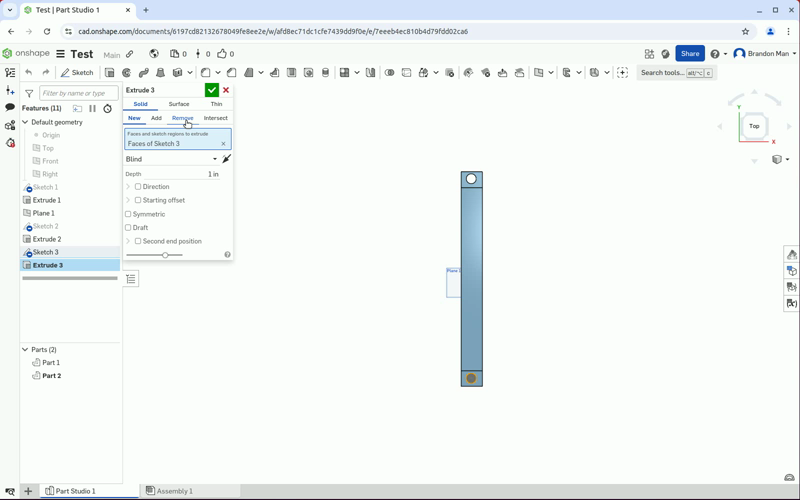
click(186, 120)
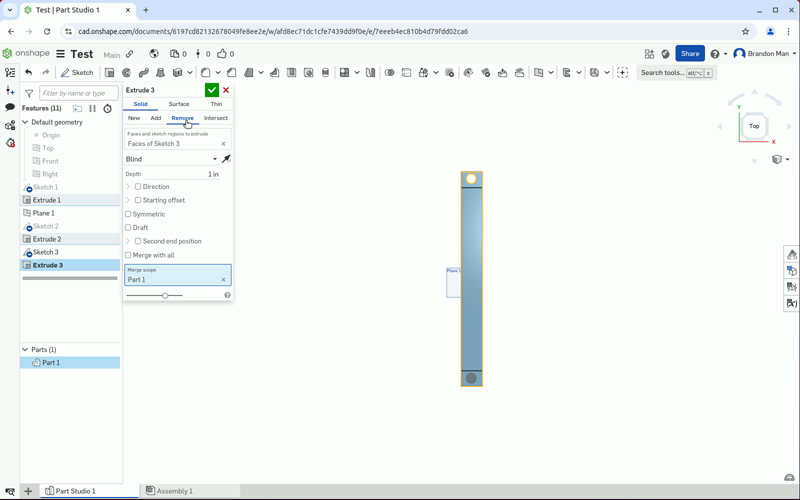
key(tab, 4)
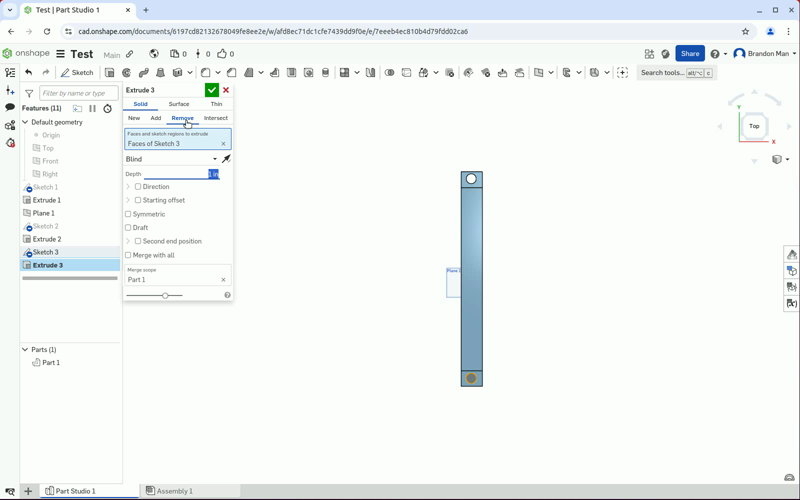
text(10.832)
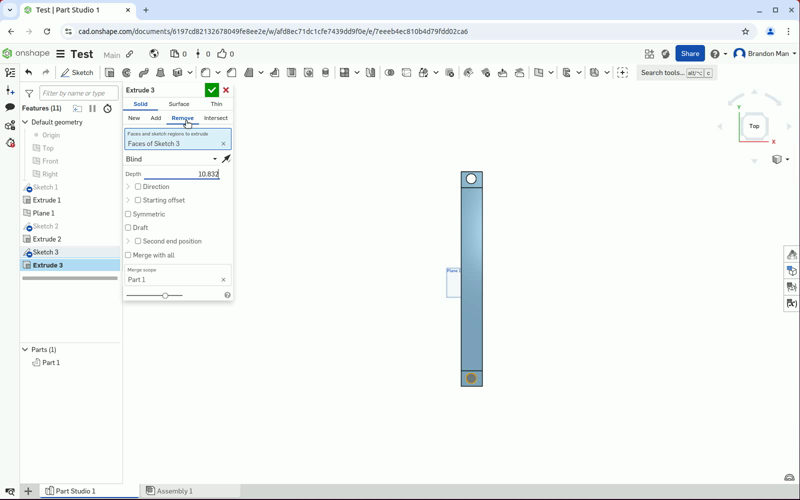
key(tab, 6)
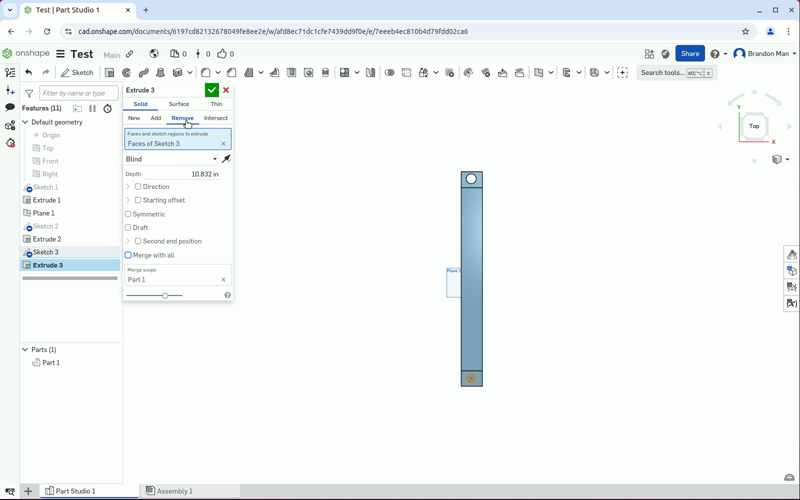
key(space)
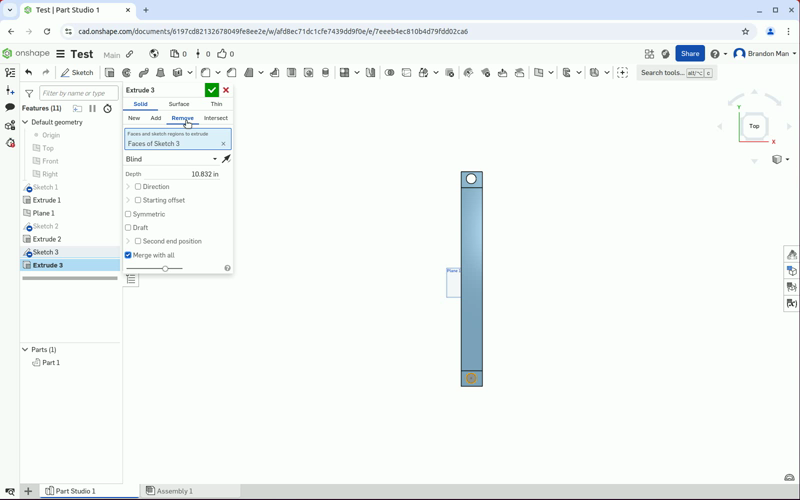
key(enter)
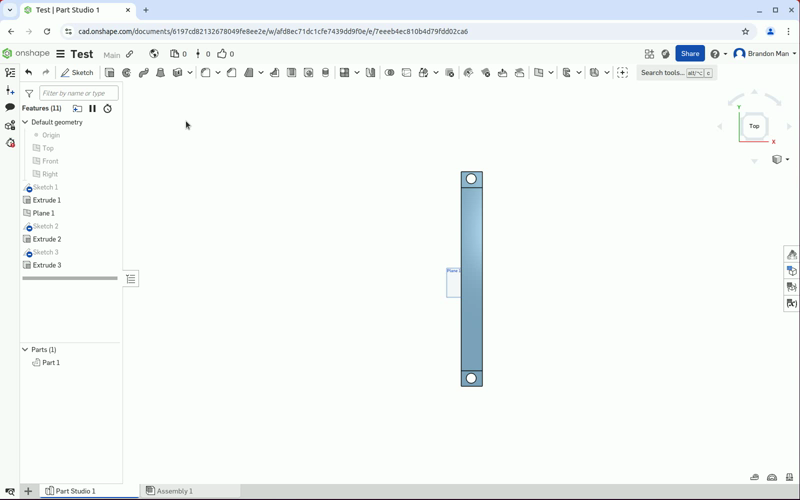
key(shift+h)
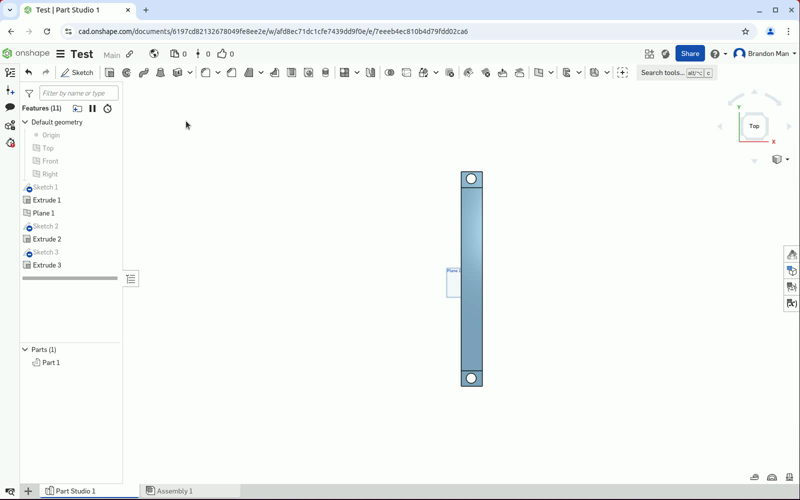
key(shift+h)
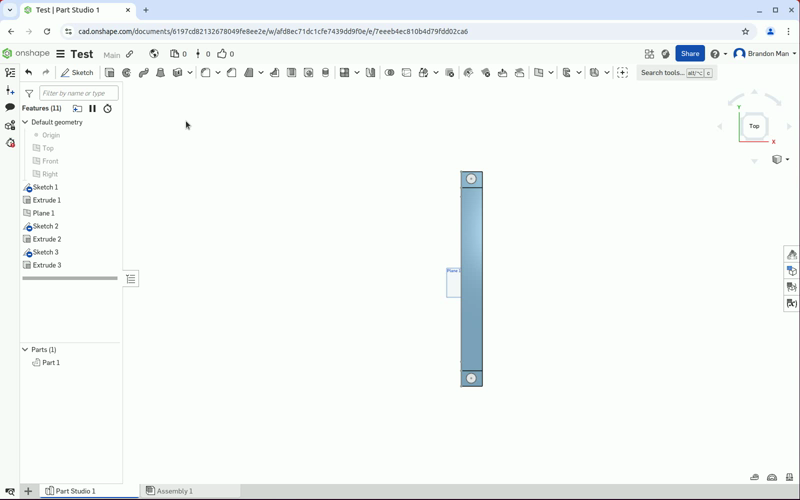
key(shift+7)
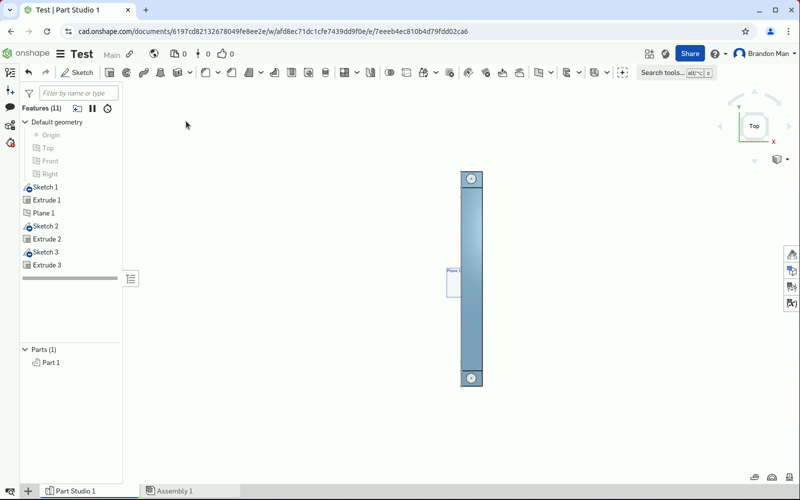
key(up, 3)
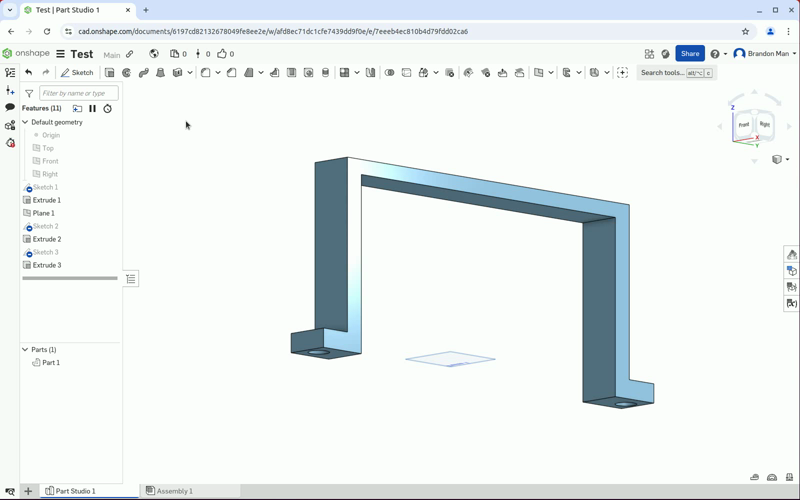
key(left, 3)
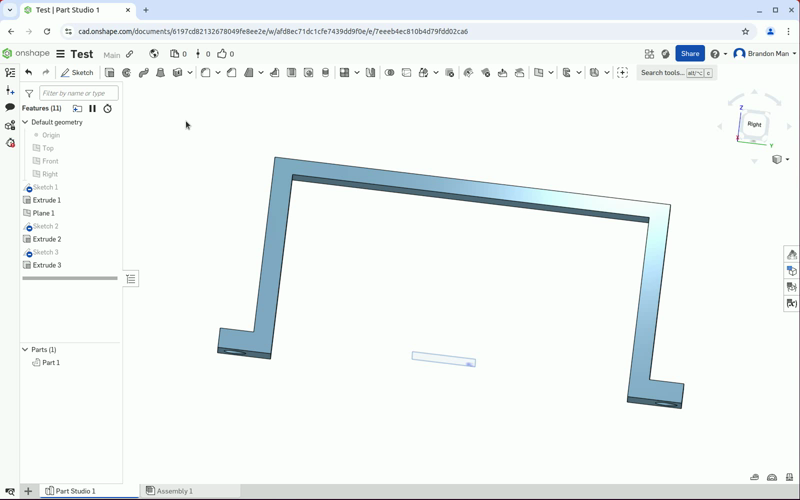
key(right, 3)
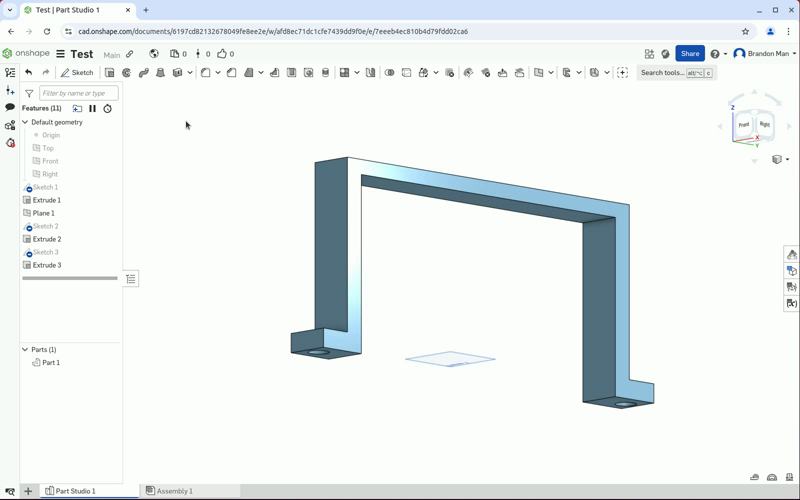
key(down, 3)
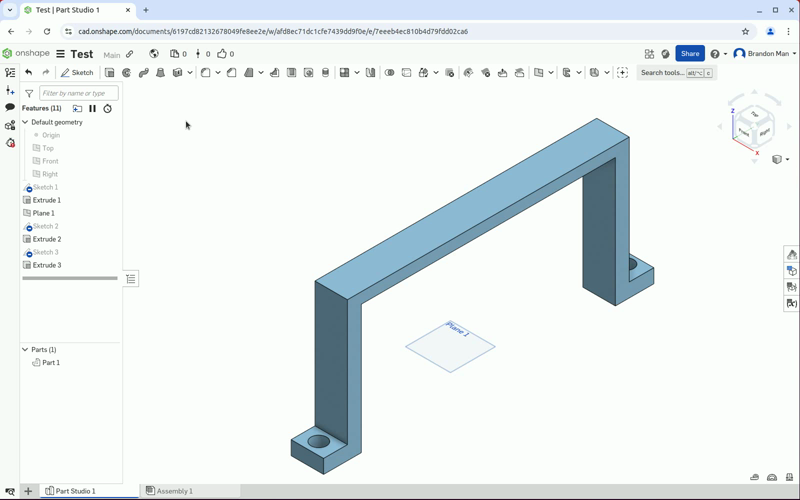
mouse_move(73, 189)
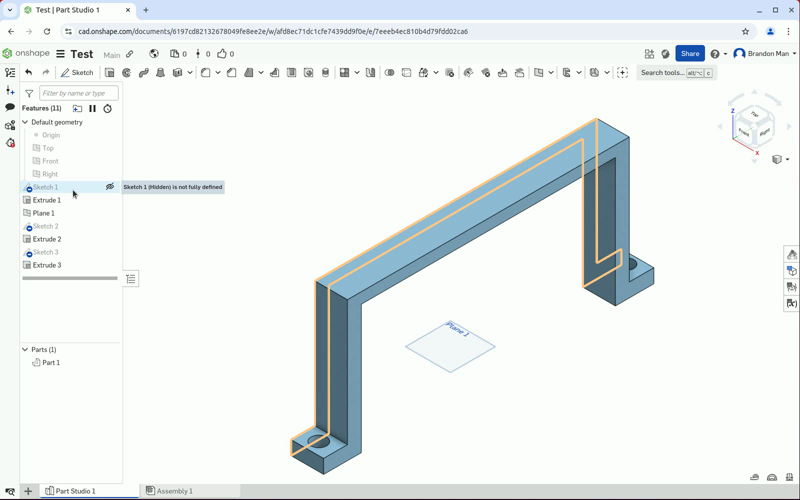
click(73, 189)